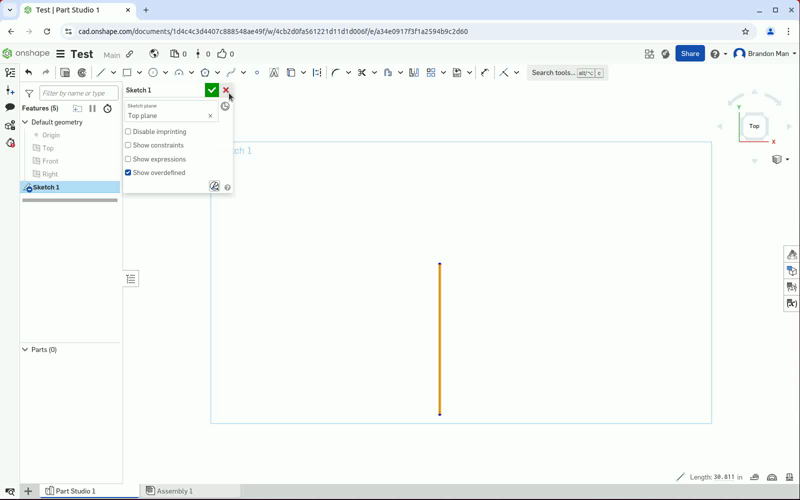
key(shift+h)
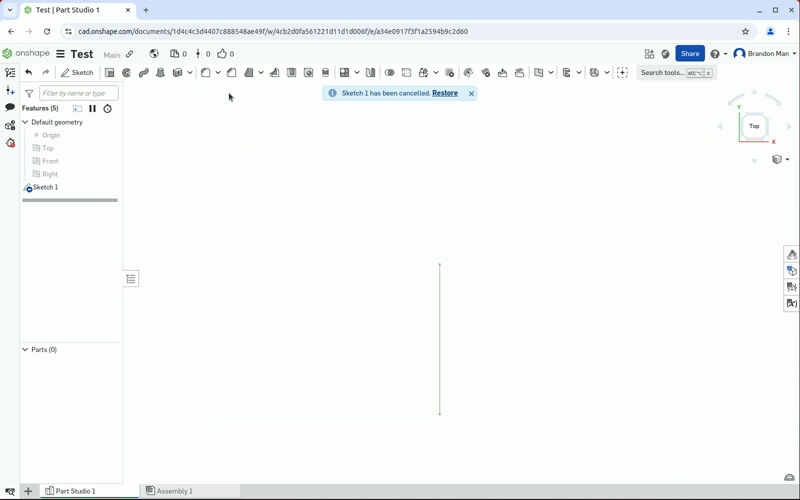
key(shift+s)
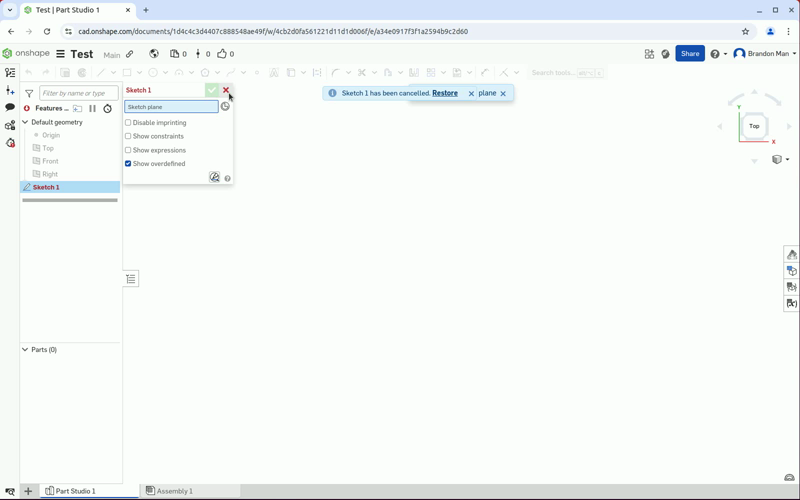
mouse_move(73, 150)
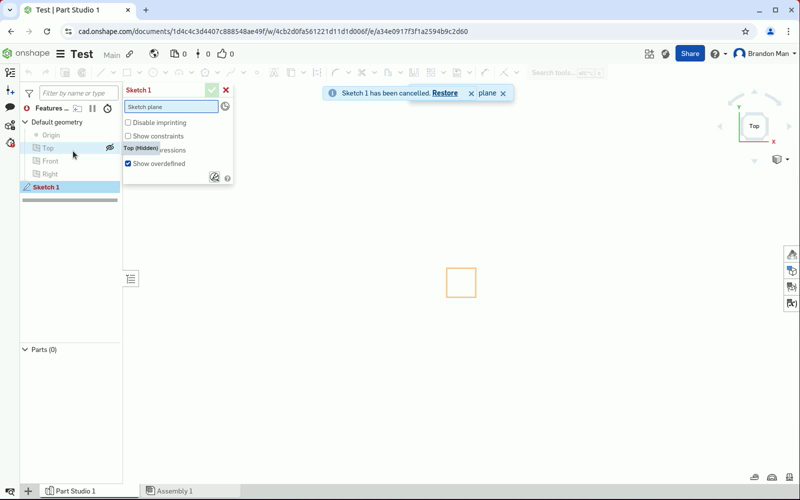
click(73, 150)
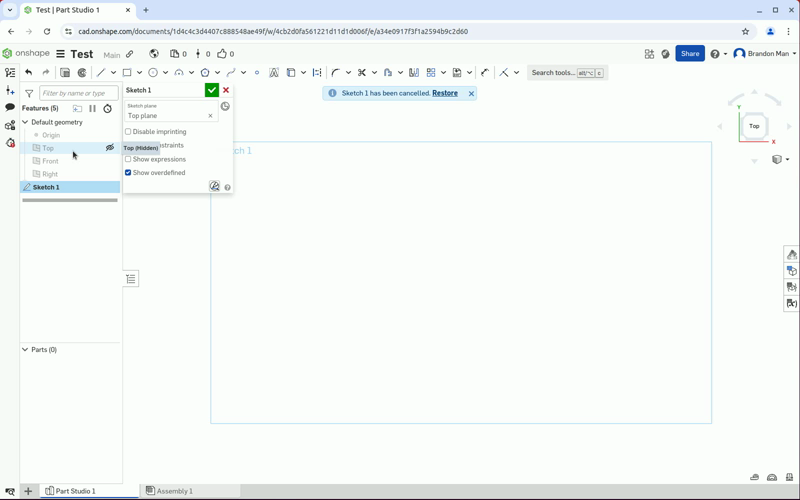
mouse_move(73, 352)
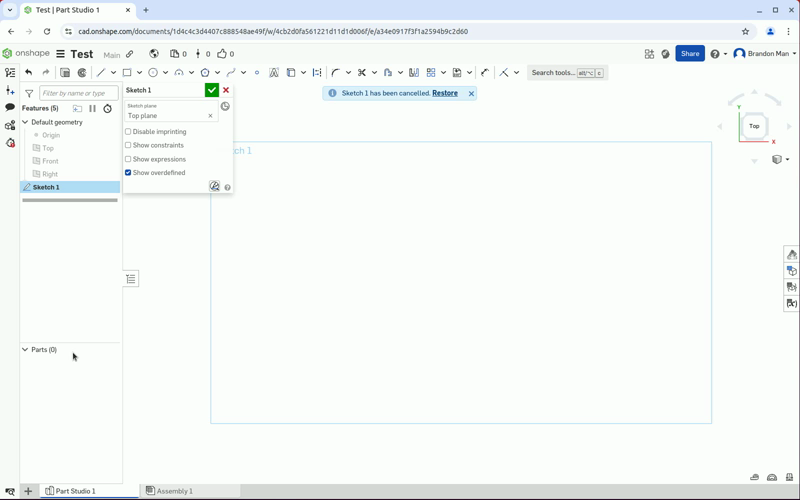
key(y)
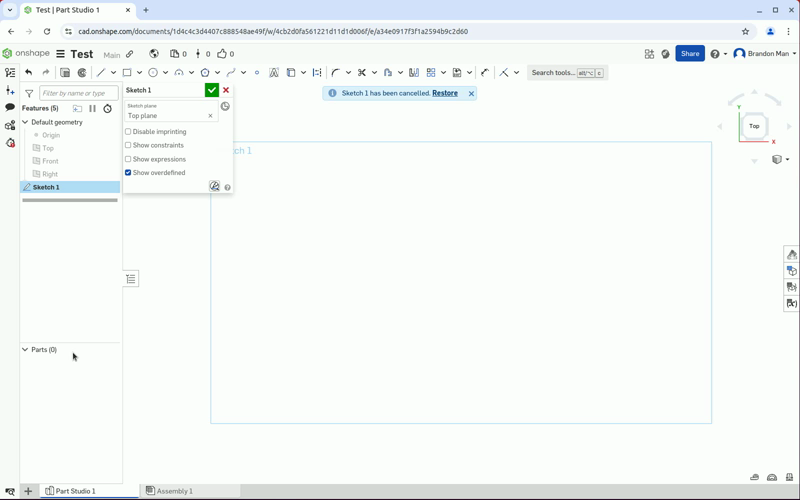
key(l)
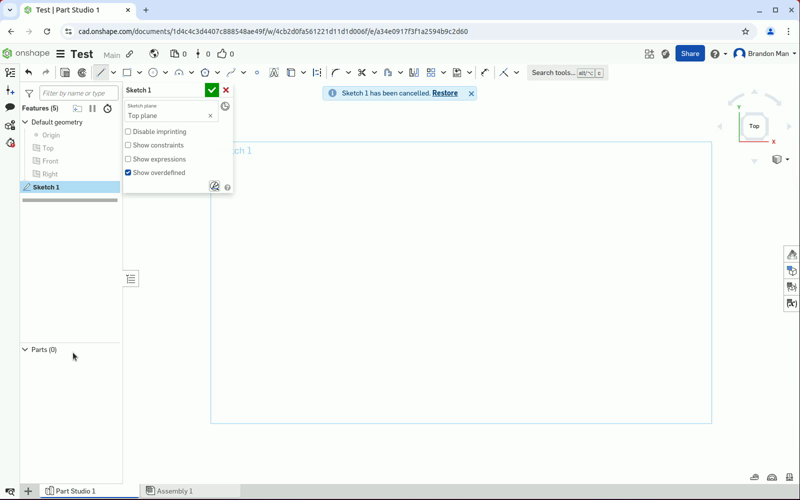
key_down(shift)
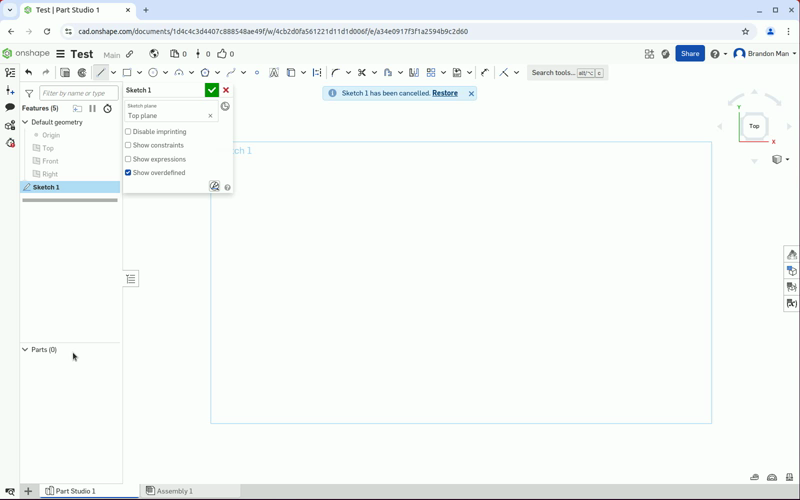
mouse_move(374, 395)
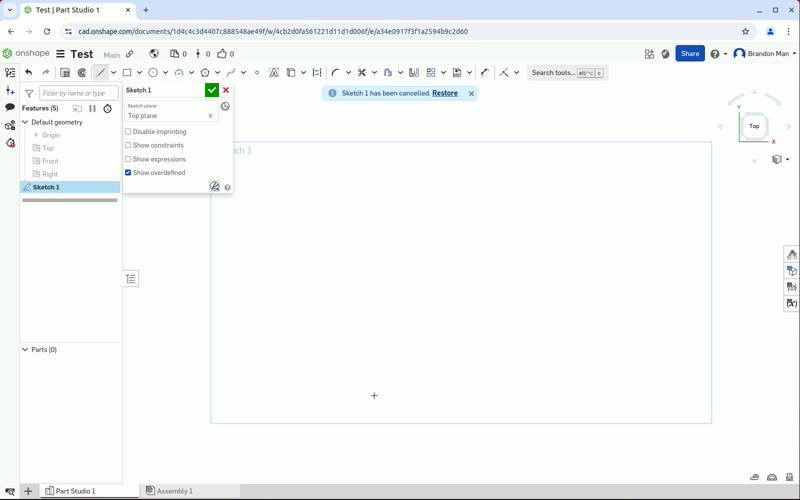
click(374, 395)
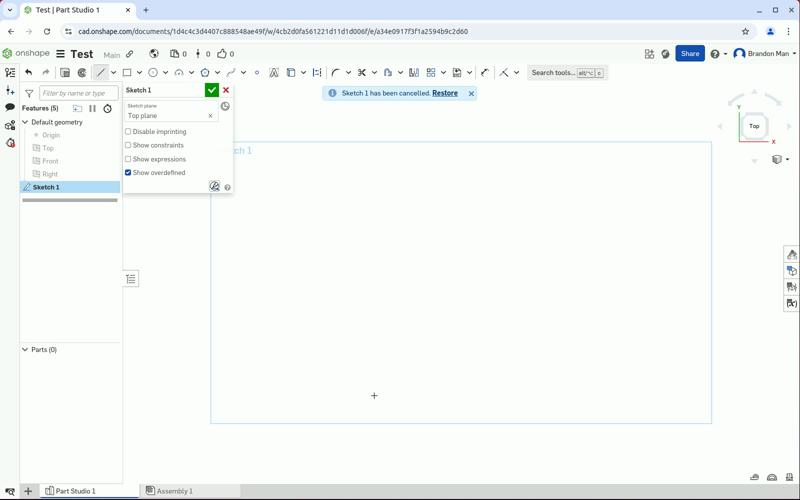
key_up(shift)
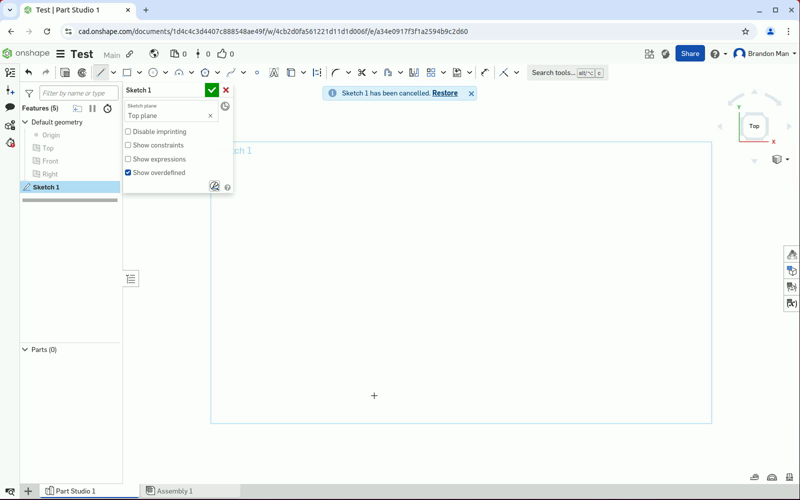
key_down(shift)
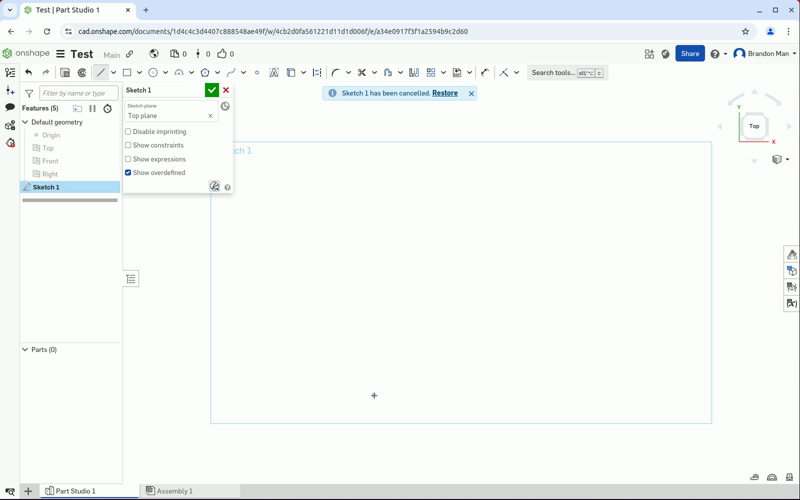
mouse_move(553, 395)
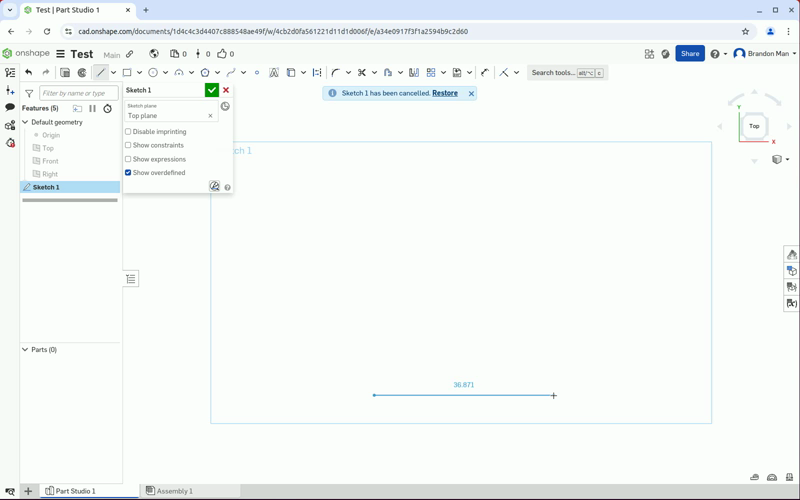
click(553, 395)
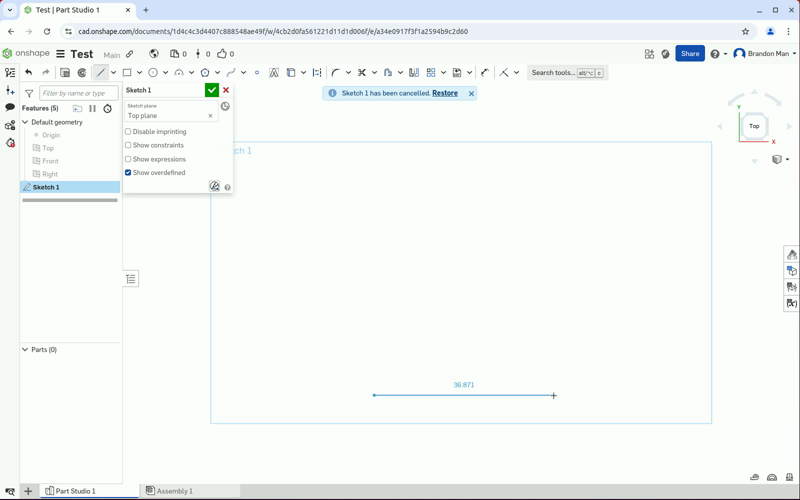
key_up(shift)
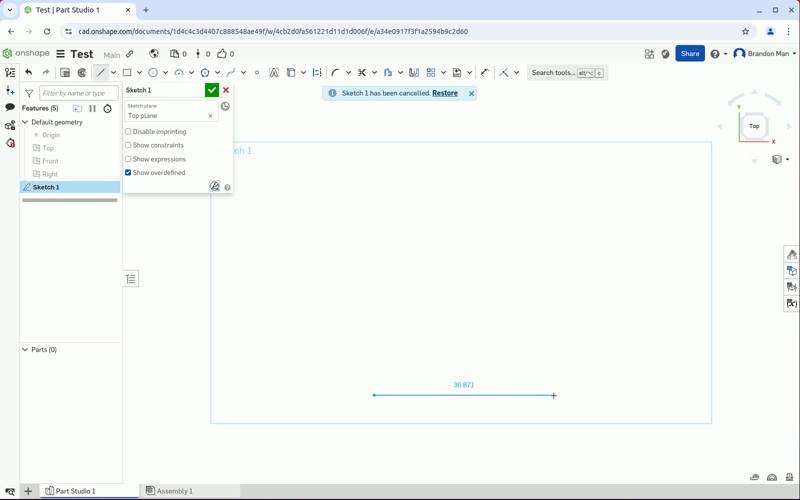
key_down(shift)
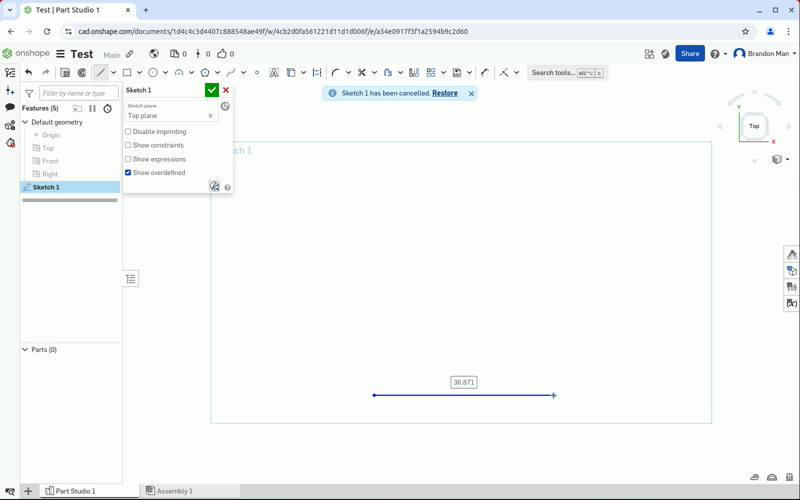
mouse_move(553, 283)
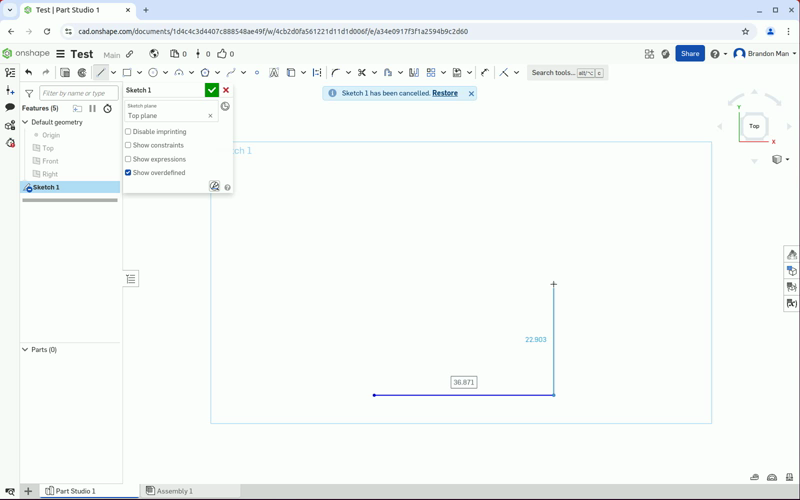
click(553, 283)
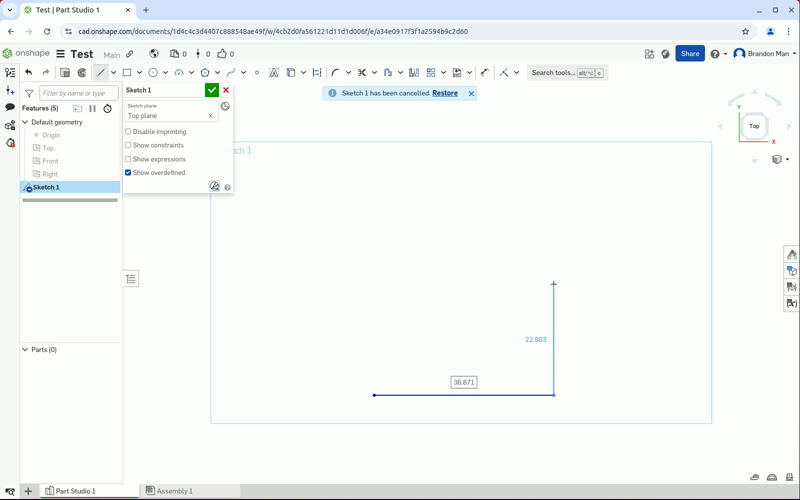
key_up(shift)
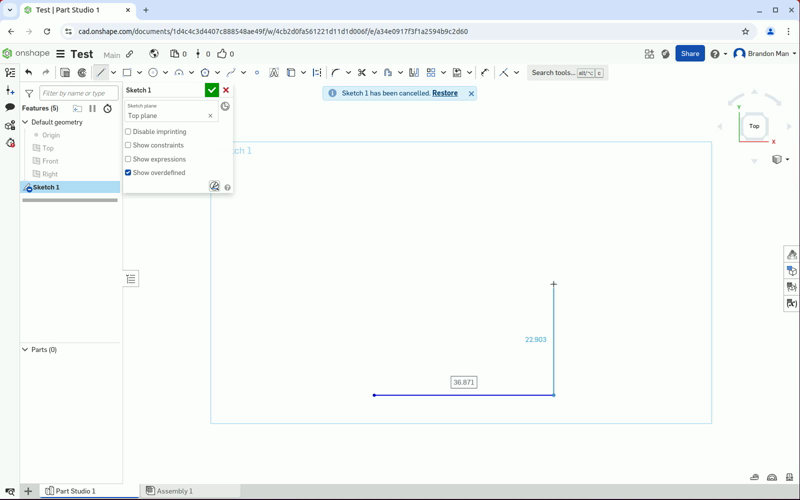
key_down(shift)
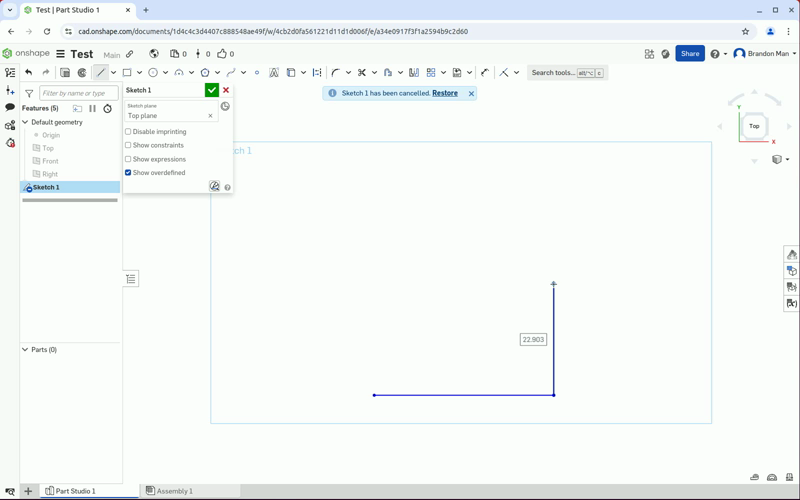
mouse_move(374, 283)
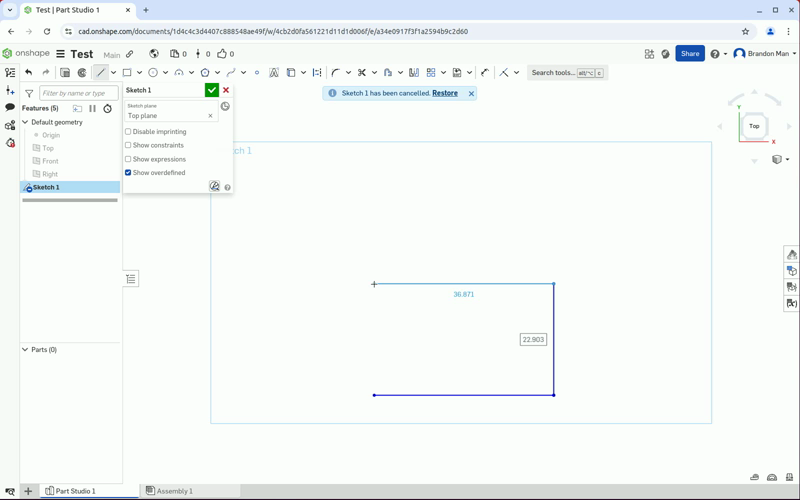
click(374, 283)
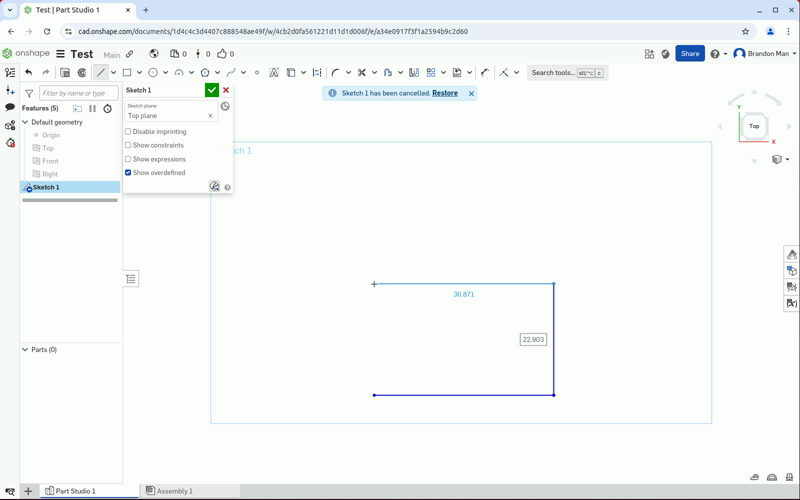
key_up(shift)
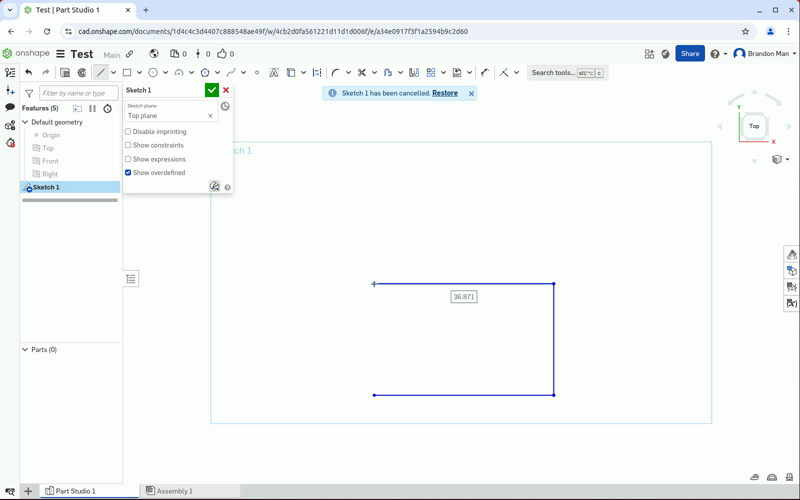
key_down(shift)
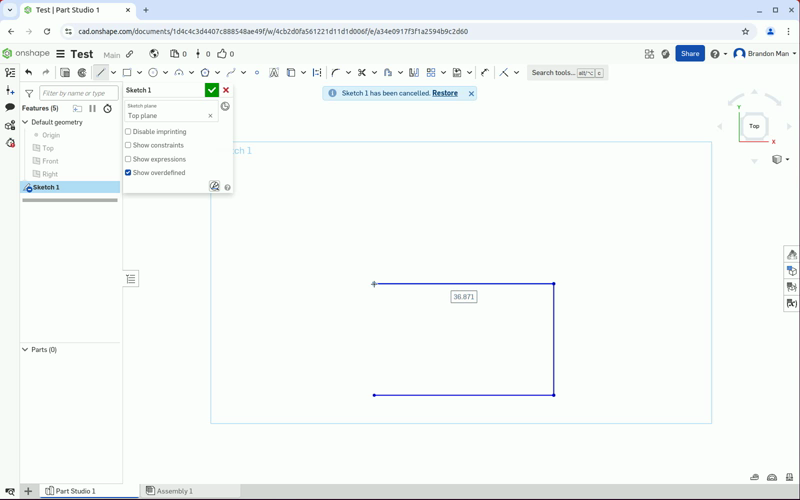
mouse_move(374, 395)
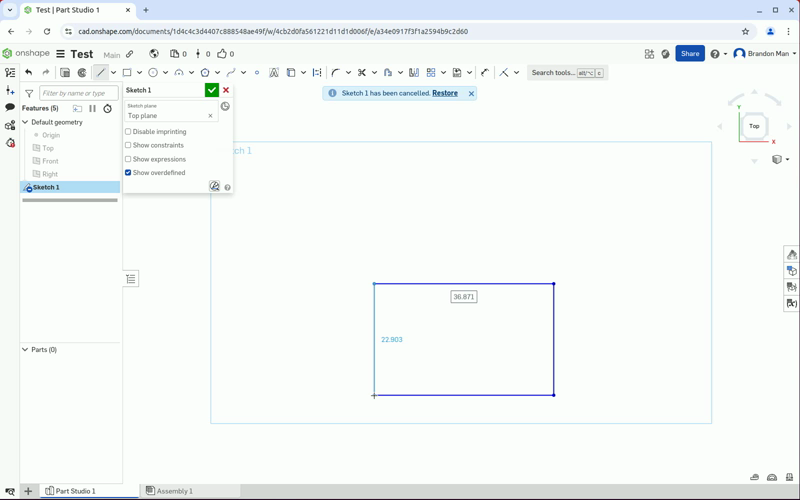
key_up(shift)
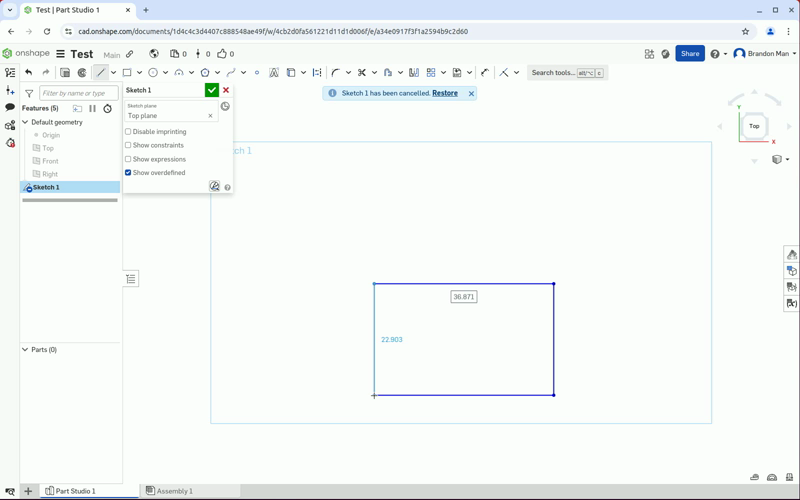
click(374, 395)
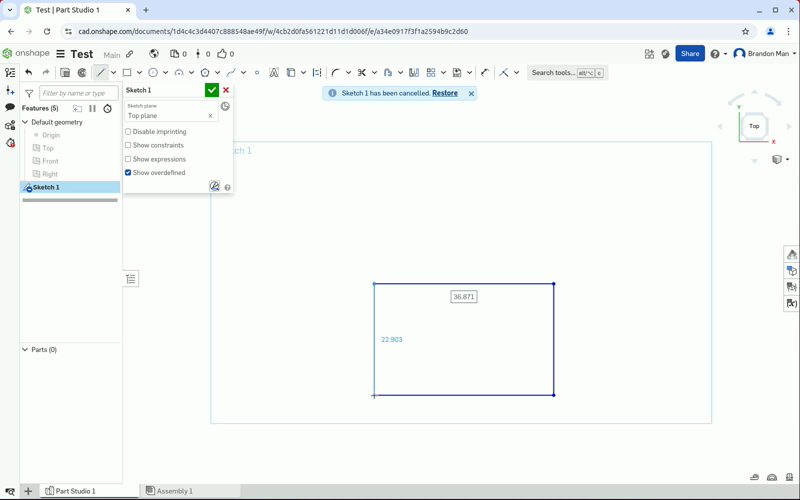
key(esc)
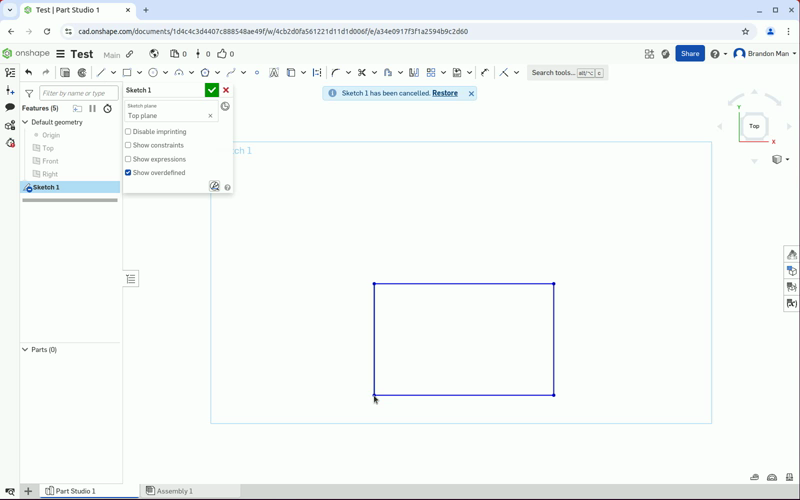
mouse_move(389, 299)
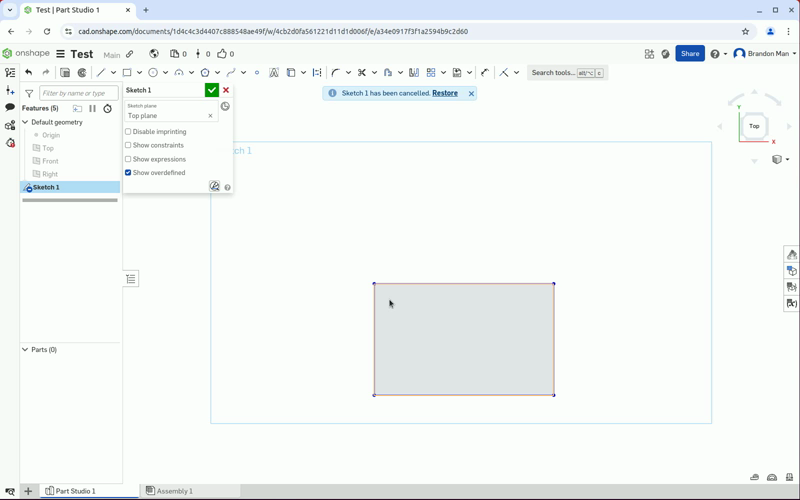
click(389, 299)
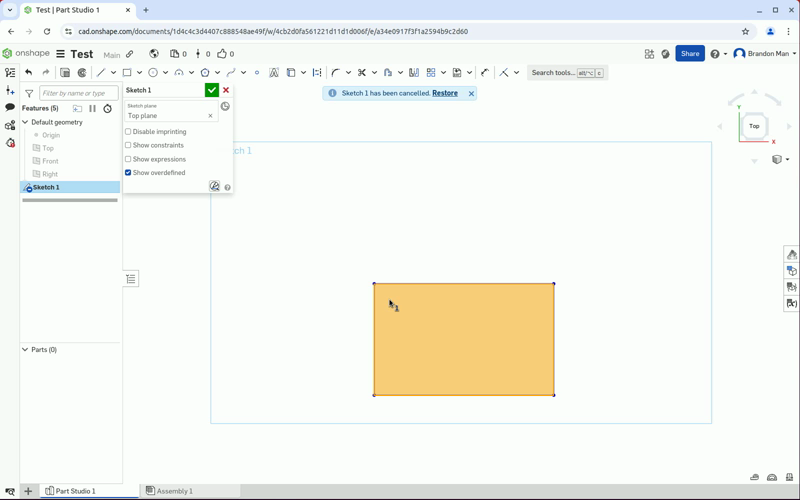
mouse_move(73, 352)
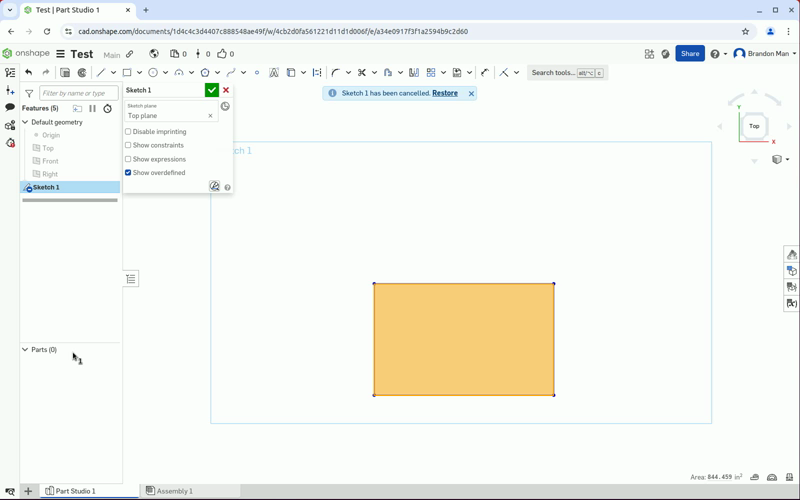
key(shift+y)
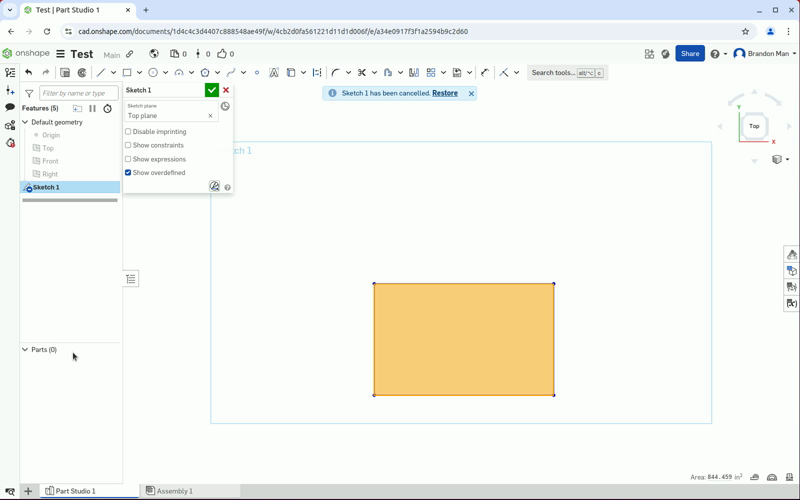
key(shift+e)
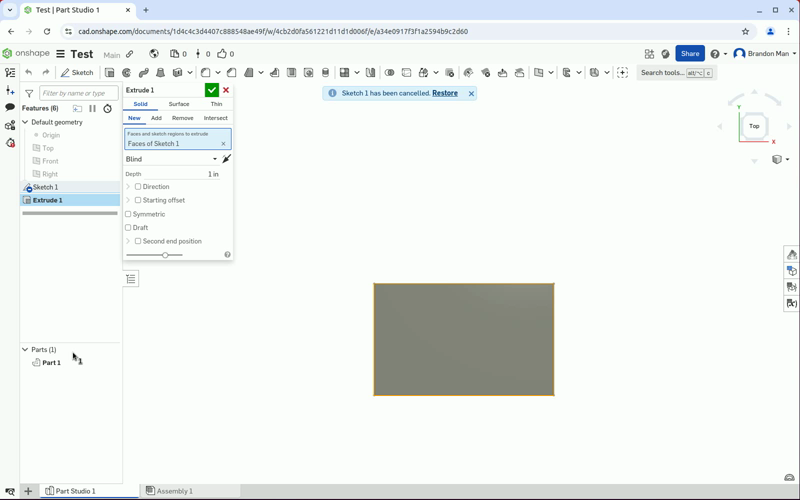
mouse_move(143, 106)
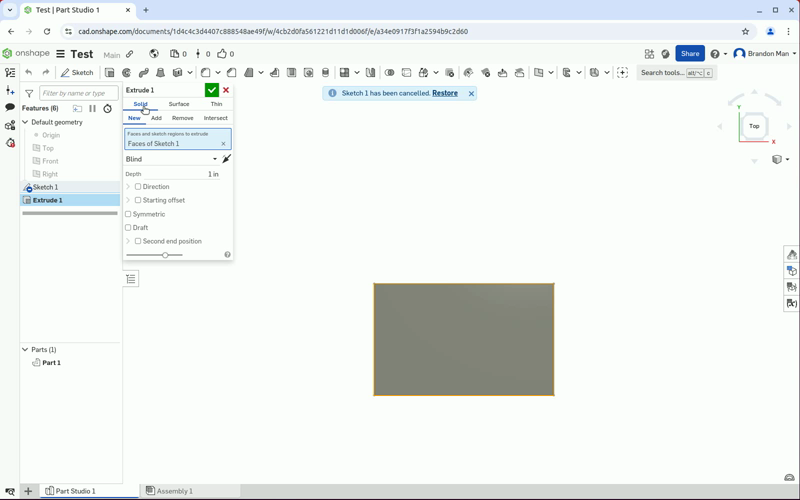
click(143, 106)
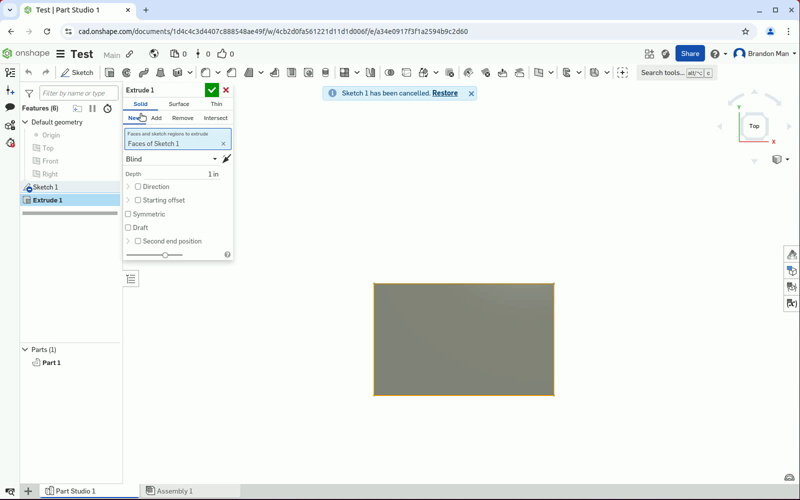
mouse_move(137, 120)
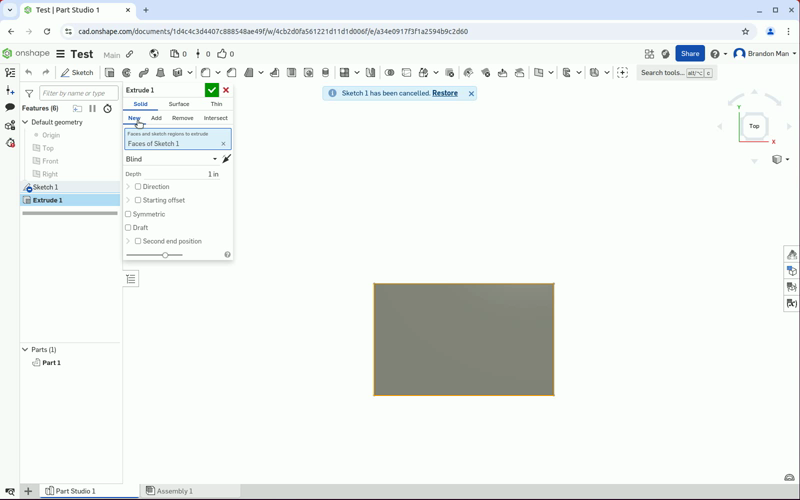
click(137, 120)
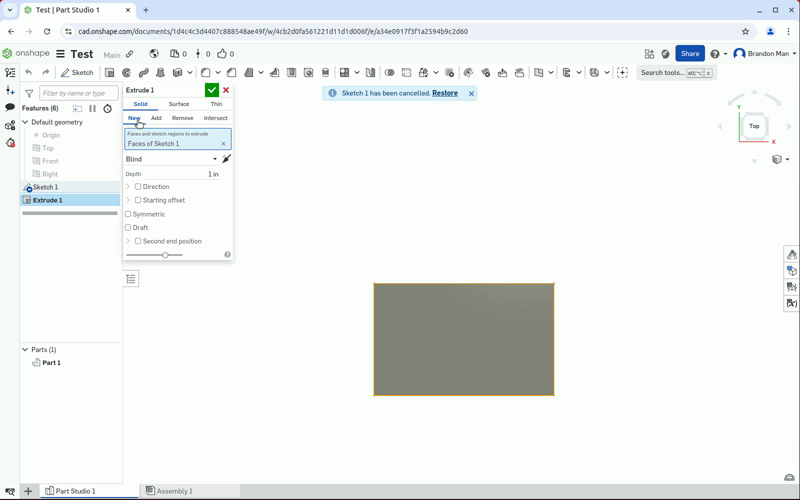
key(tab, 4)
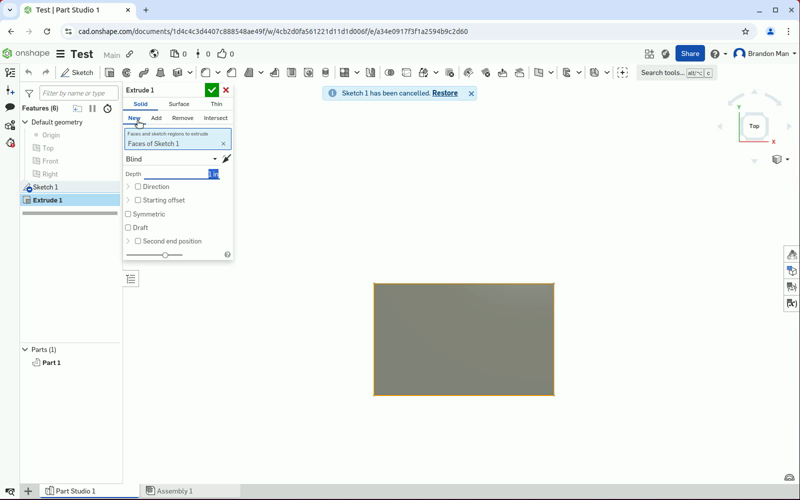
text(23.108)
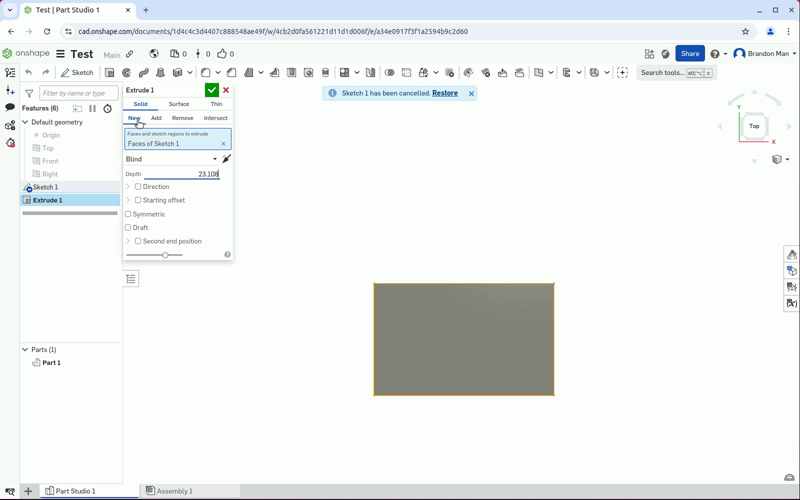
key(enter)
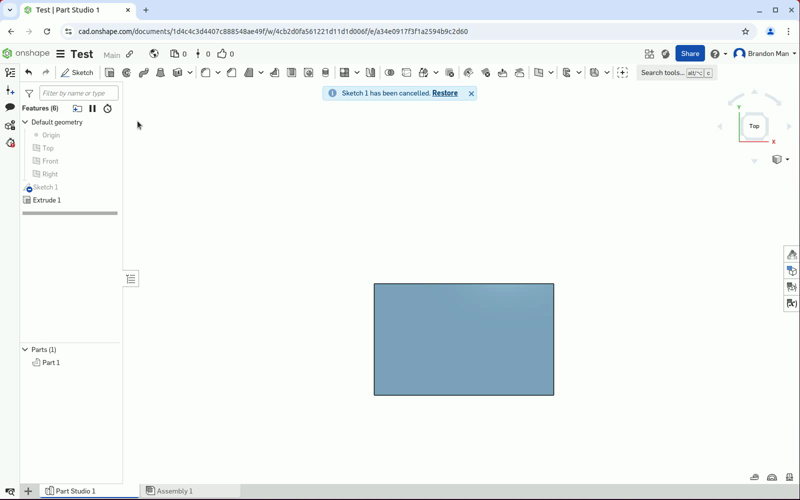
key(shift+h)
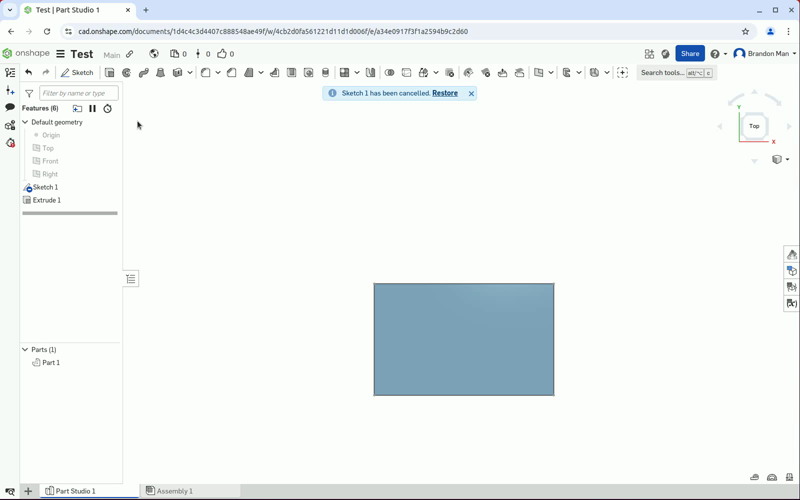
key(shift+h)
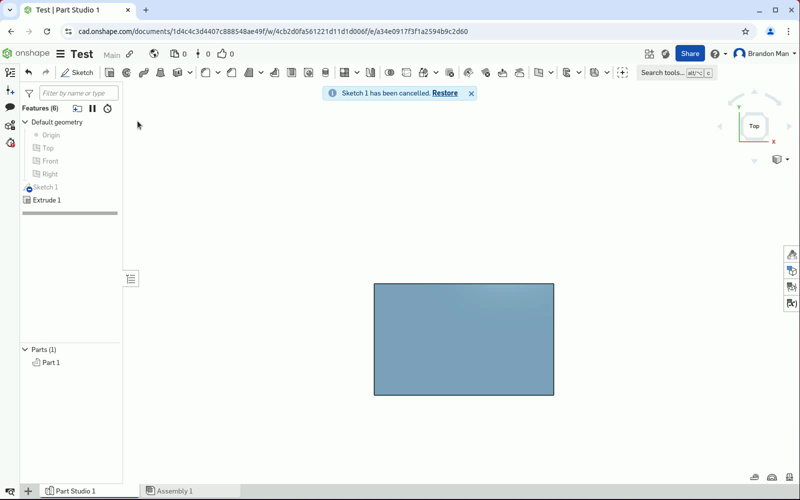
mouse_move(73, 189)
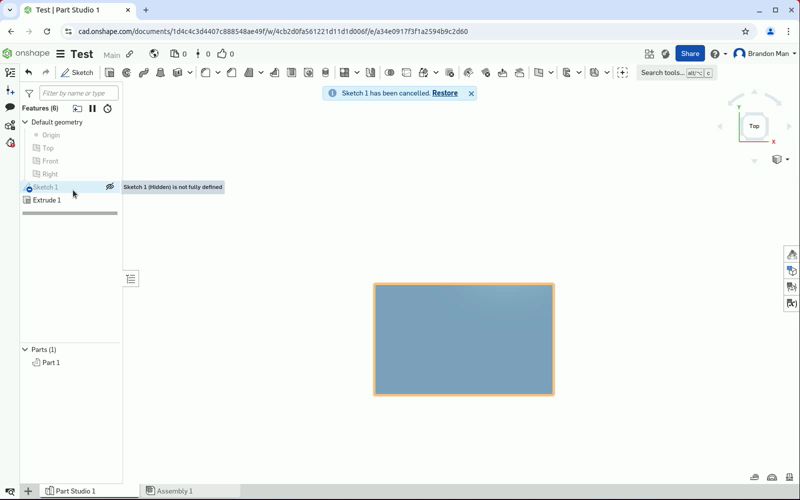
click(73, 189)
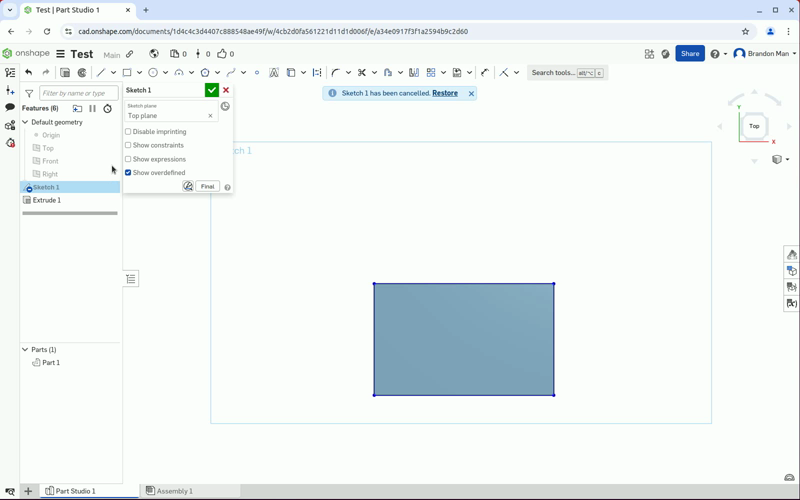
mouse_move(229, 92)
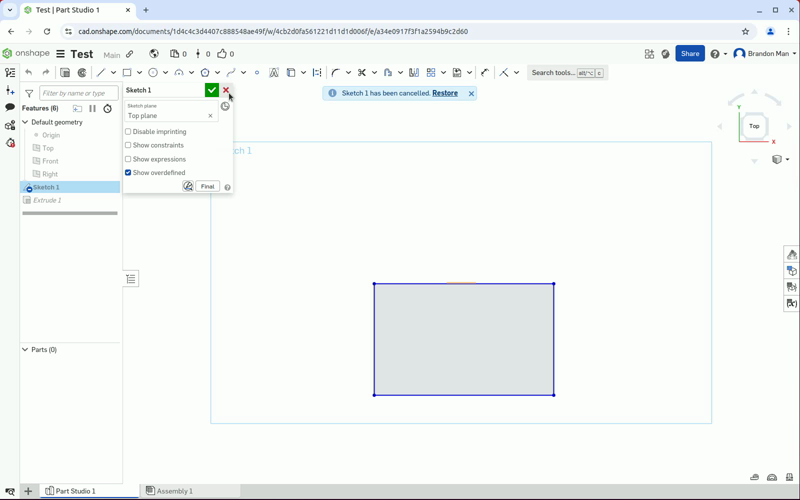
click(229, 92)
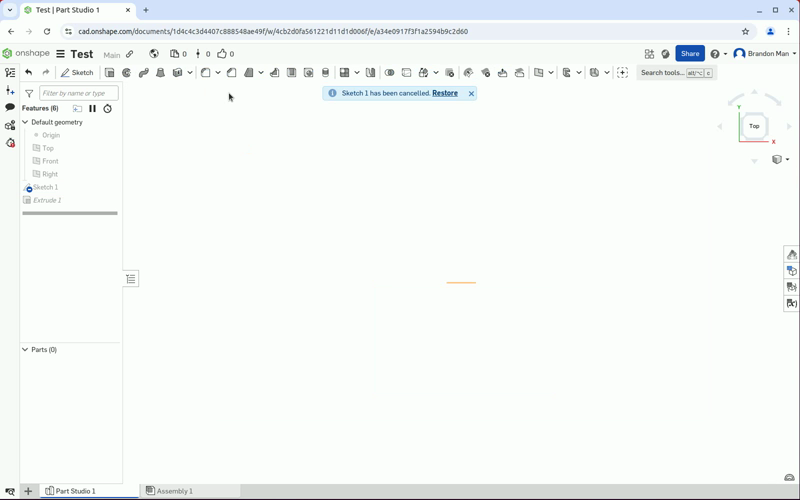
mouse_move(73, 352)
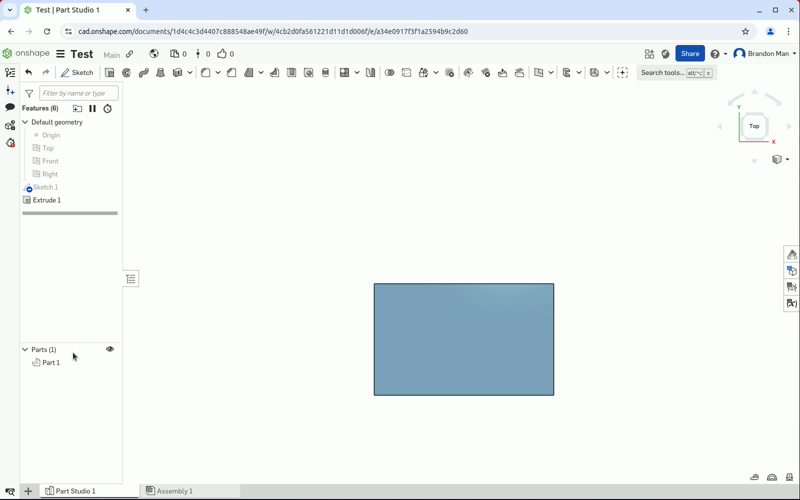
key(y)
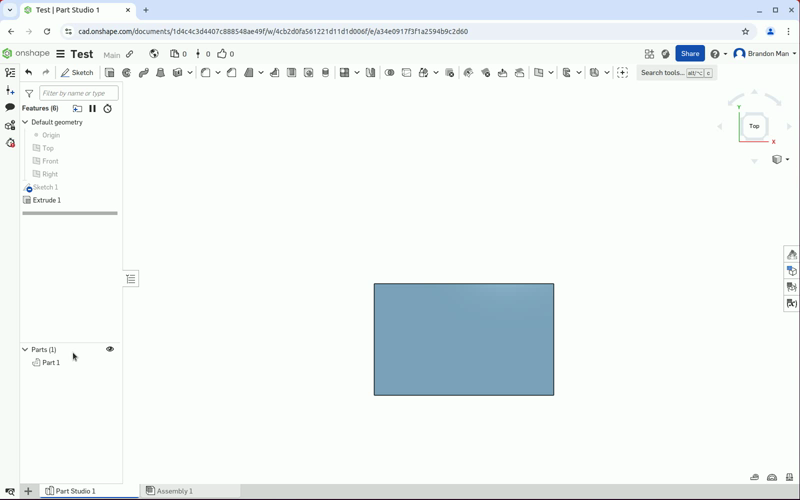
key(shift+p)
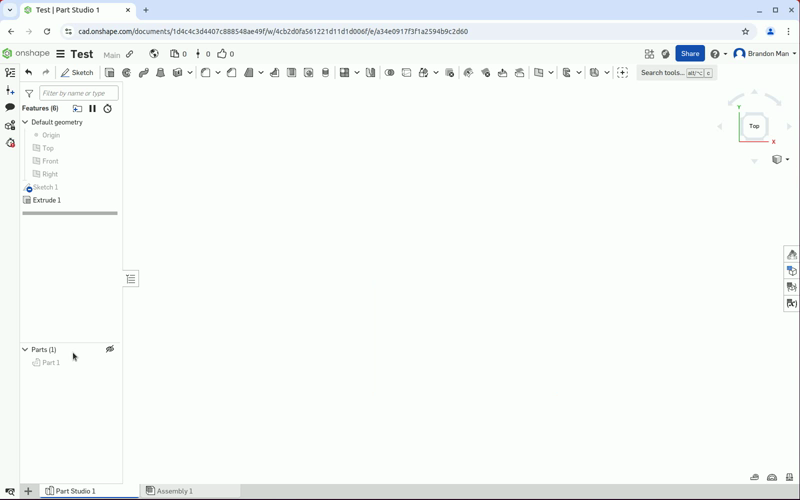
key(space)
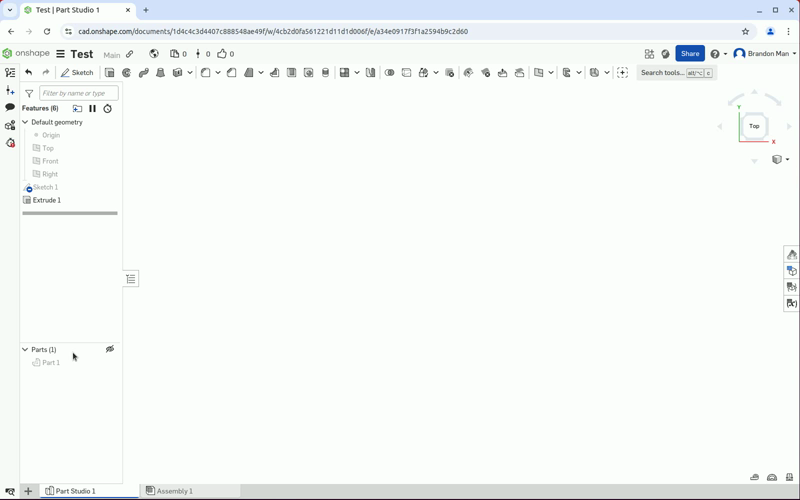
key_down(shift)
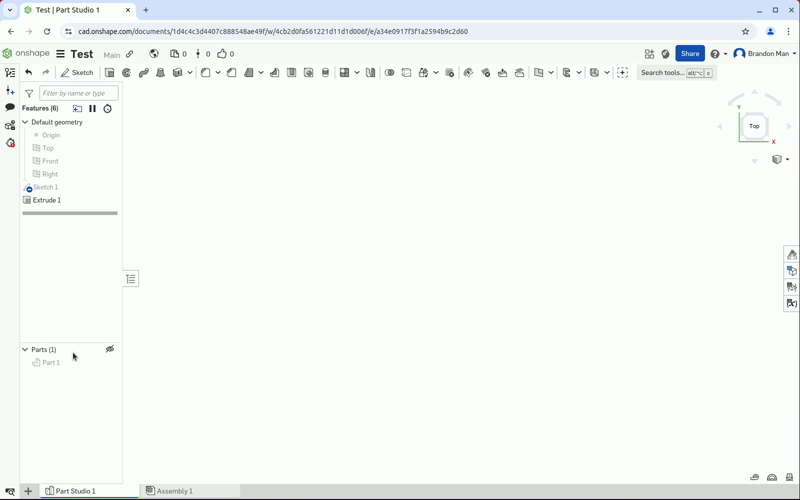
key(up)
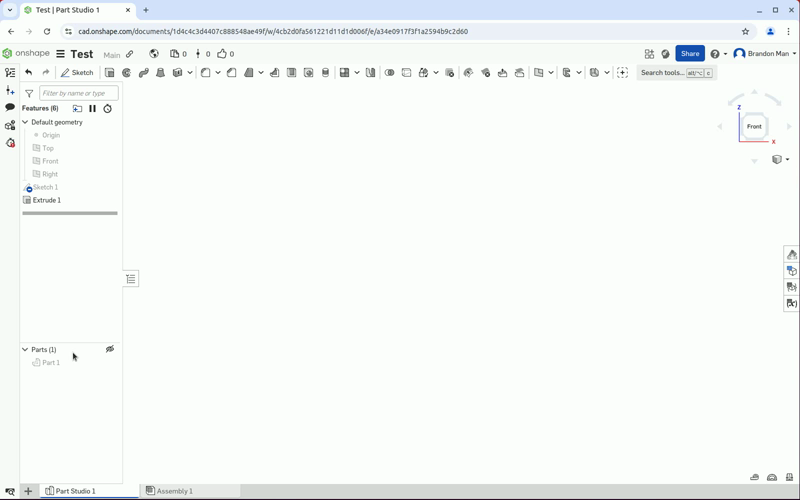
key_up(shift)
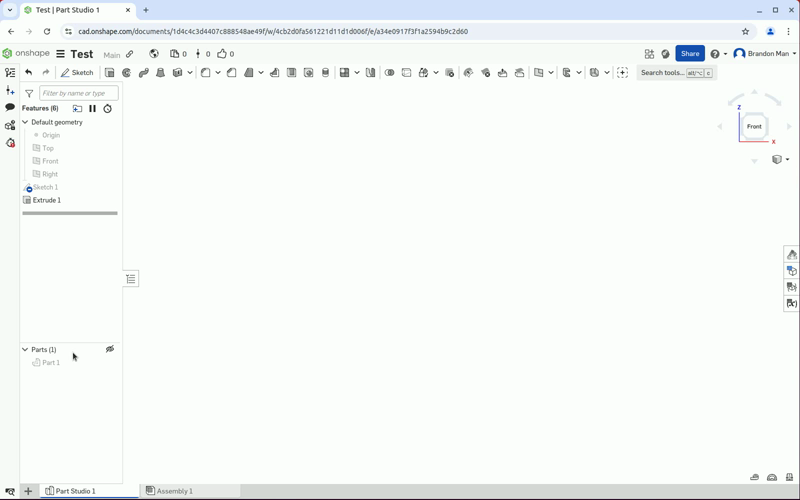
key(space)
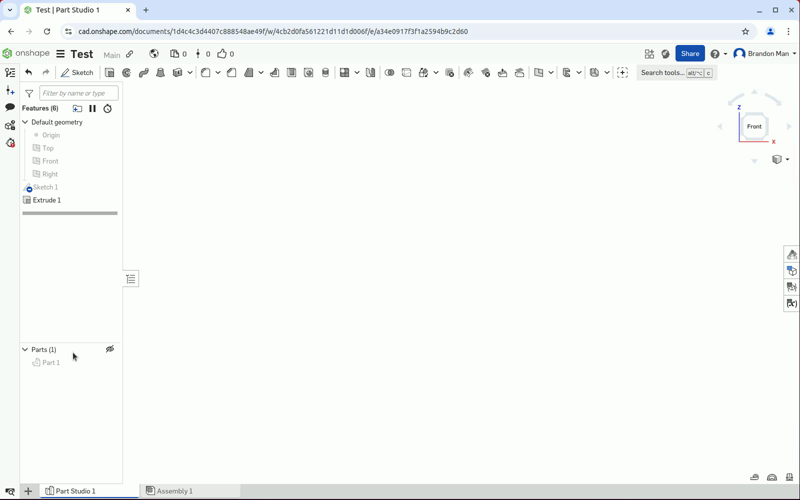
key_down(shift)
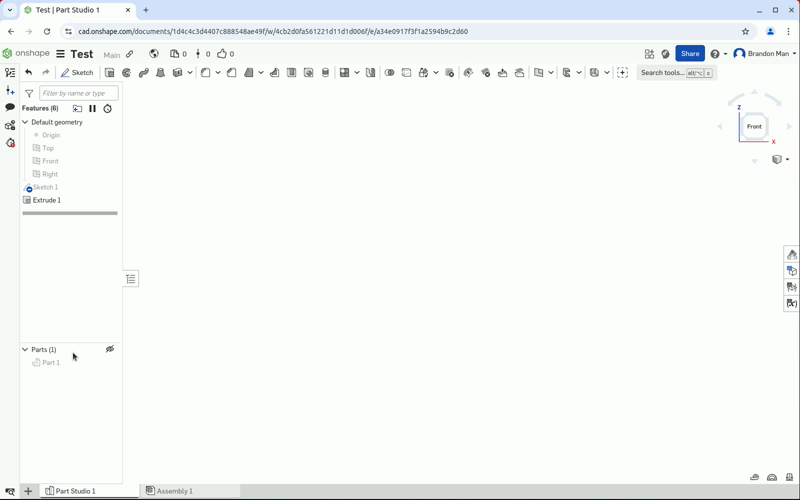
key(left)
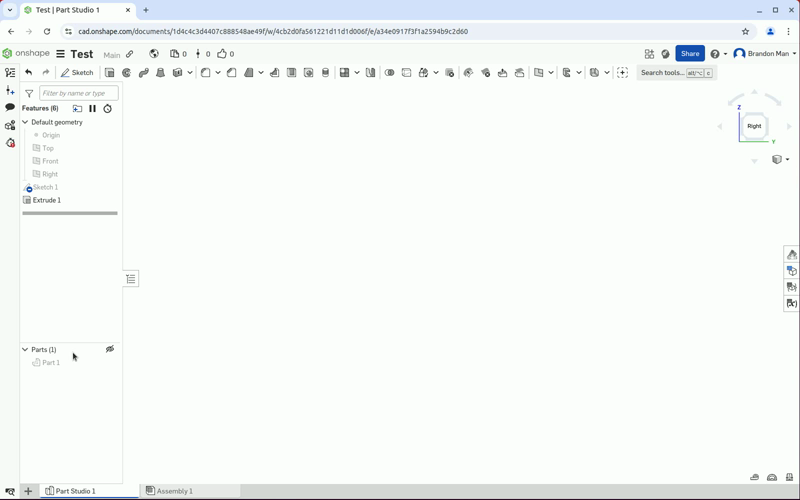
key_up(shift)
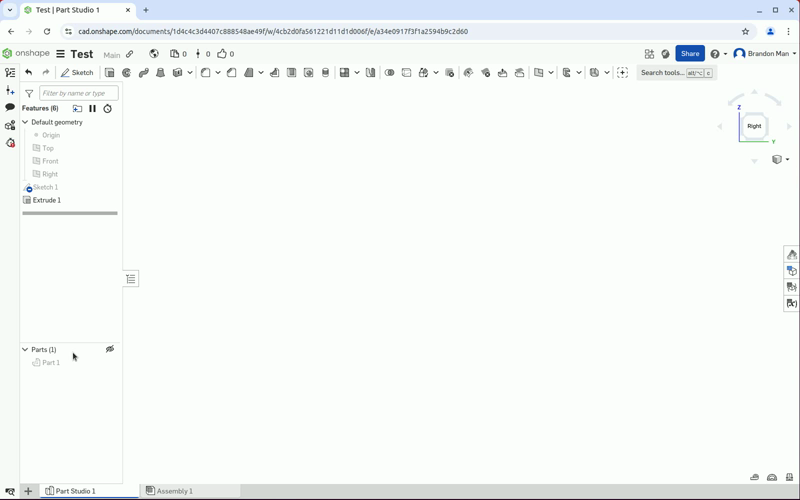
mouse_move(73, 352)
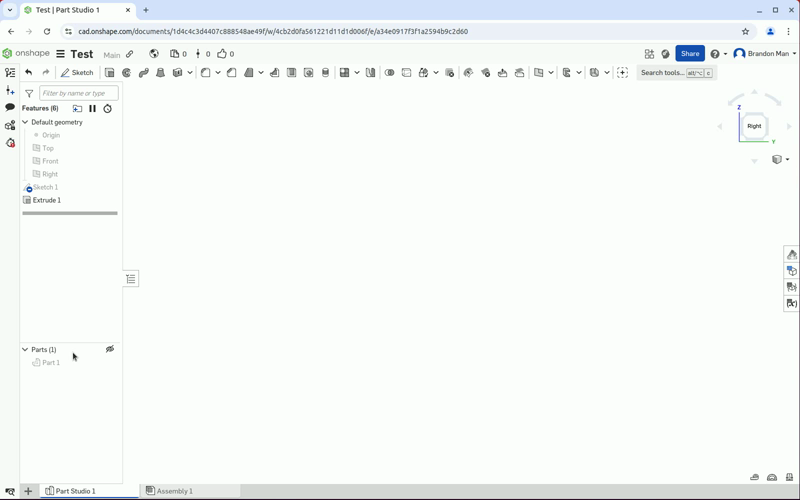
key(shift+y)
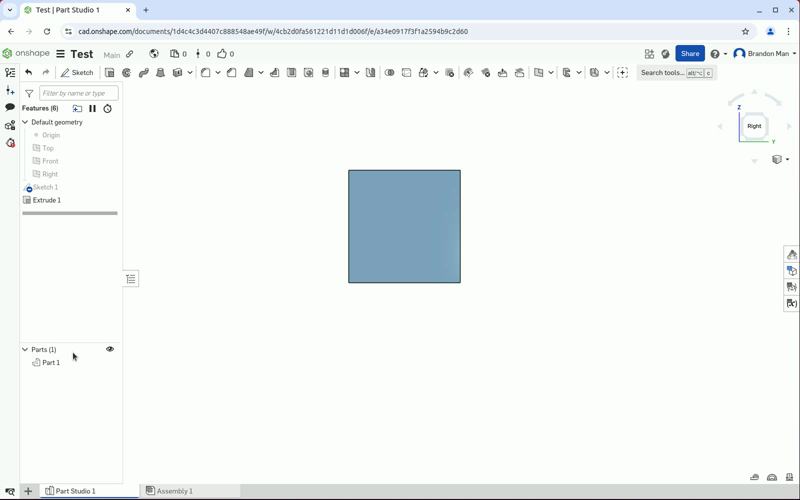
mouse_move(541, 75)
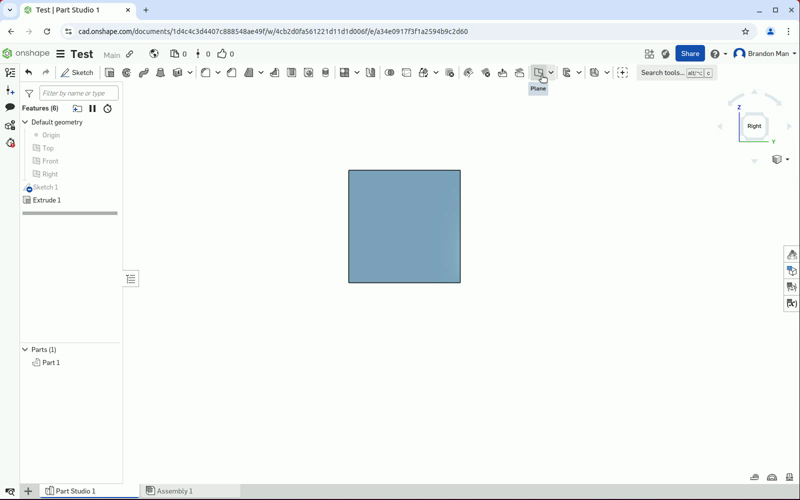
click(541, 75)
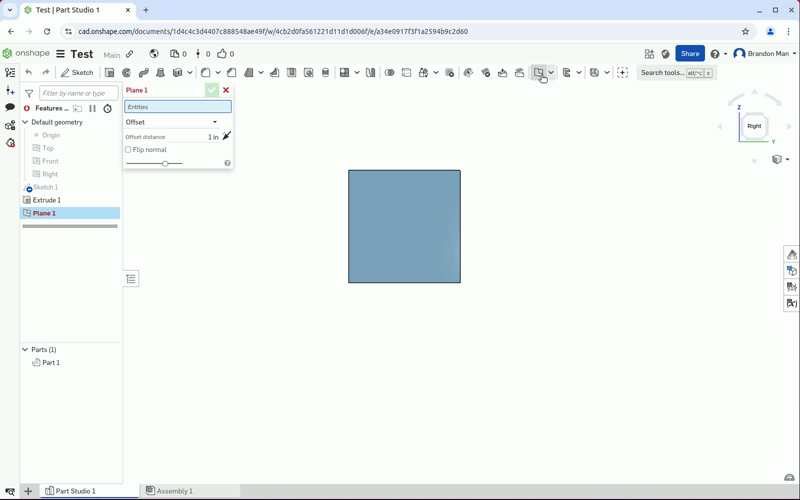
mouse_move(73, 176)
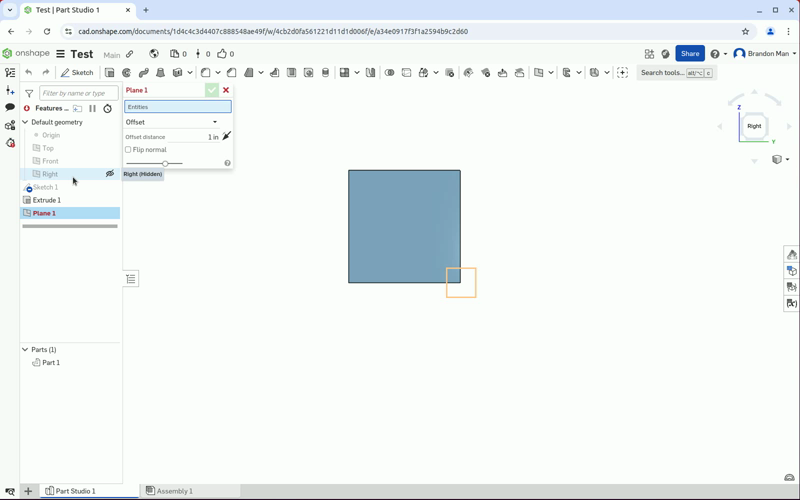
click(73, 176)
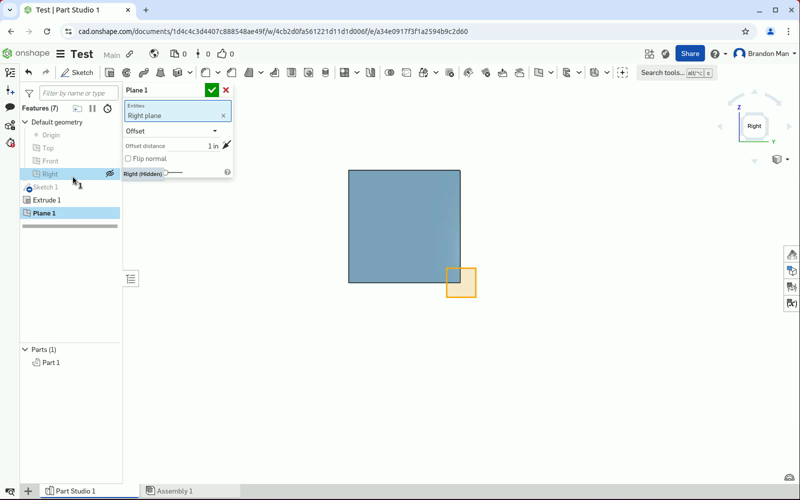
key(tab, 2)
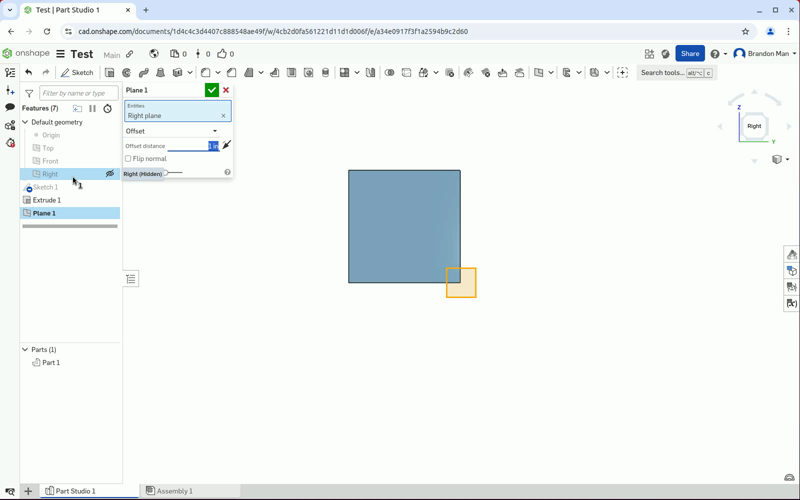
text(19.01)
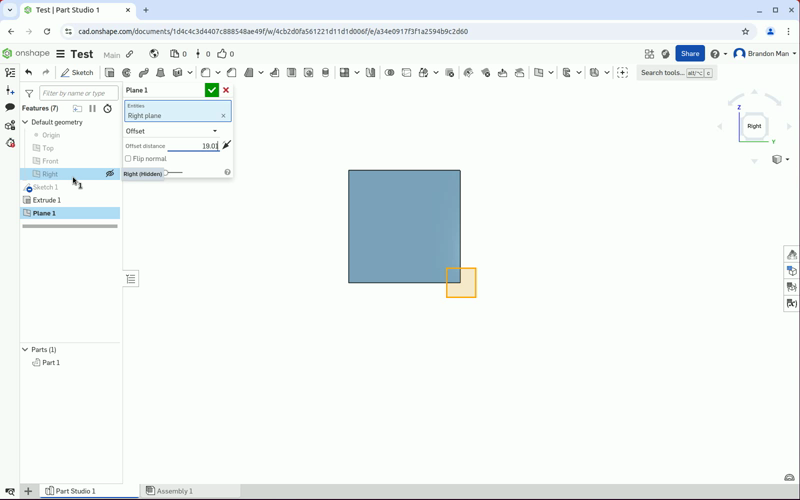
key(enter, 2)
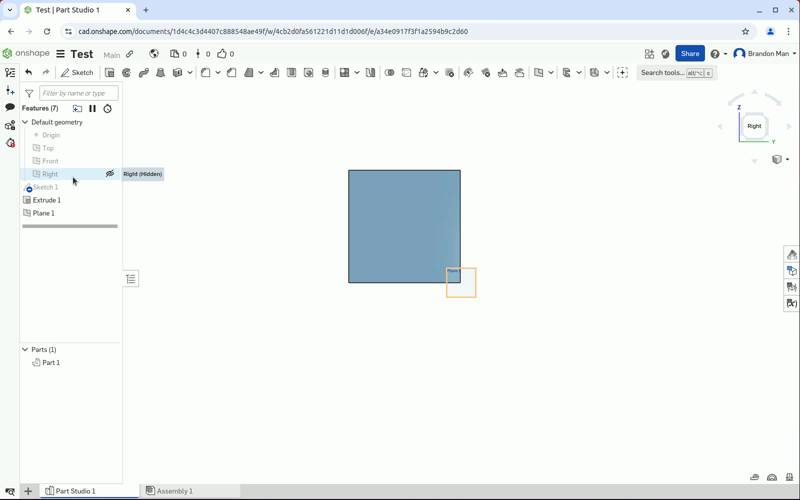
key(shift+s)
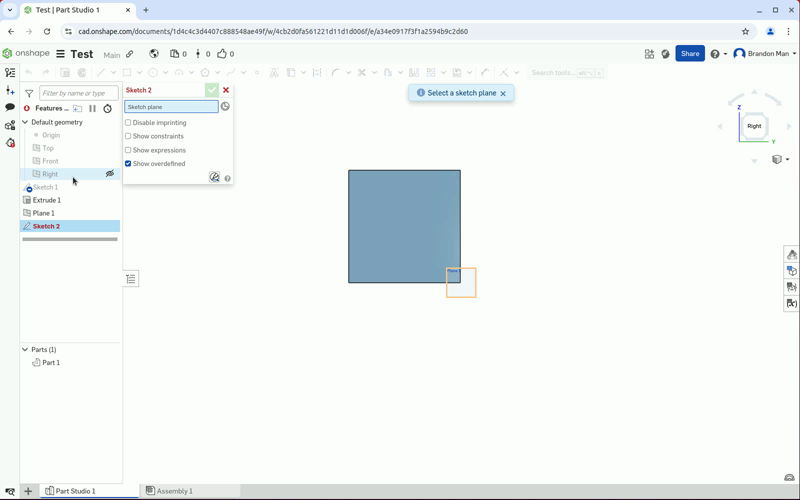
mouse_move(73, 215)
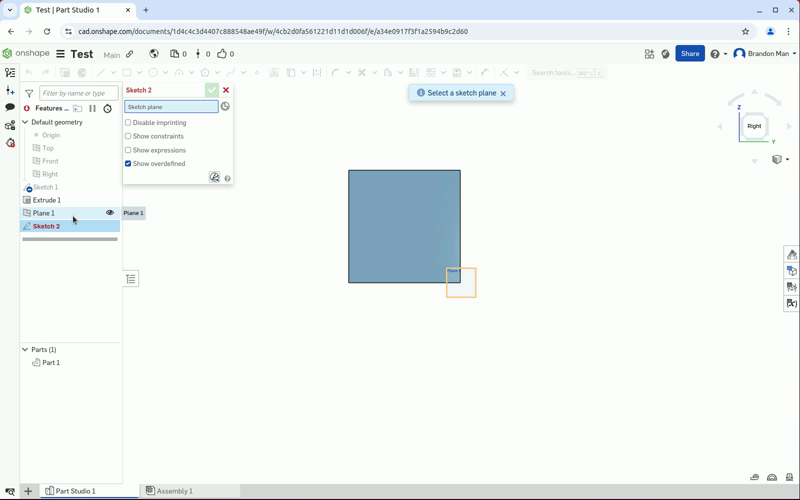
click(73, 215)
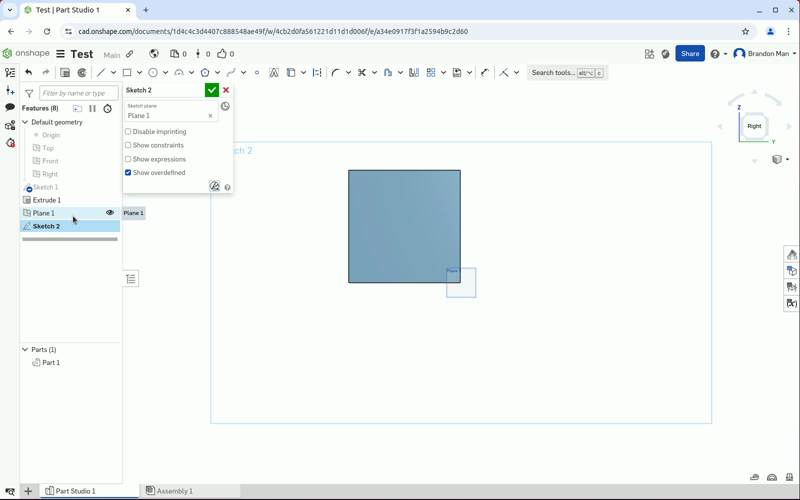
mouse_move(73, 352)
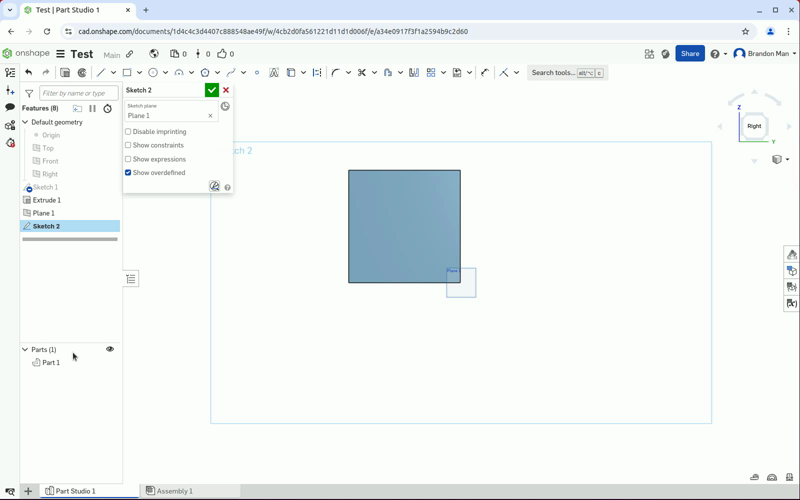
key(y)
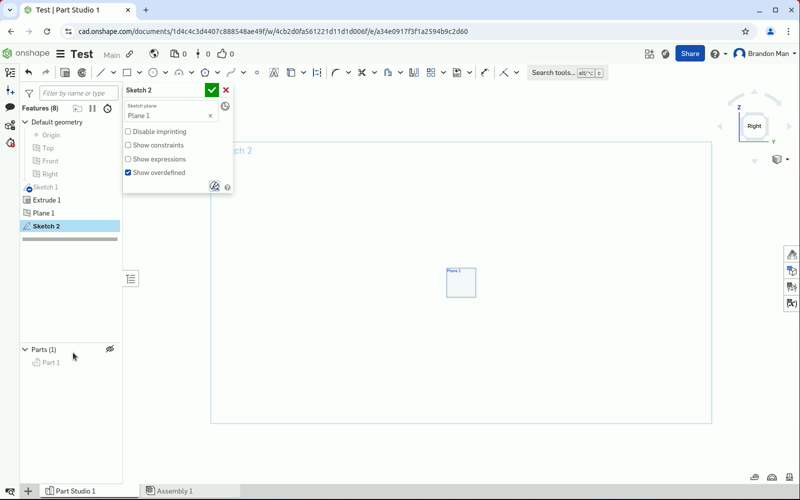
key(l)
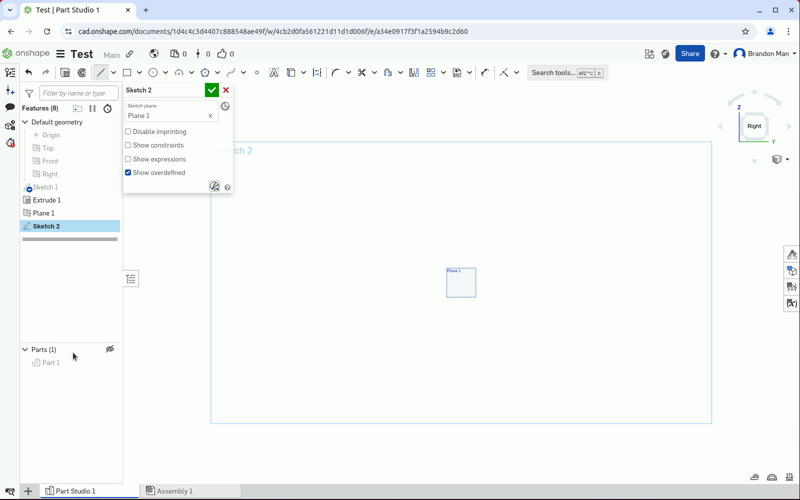
key_down(shift)
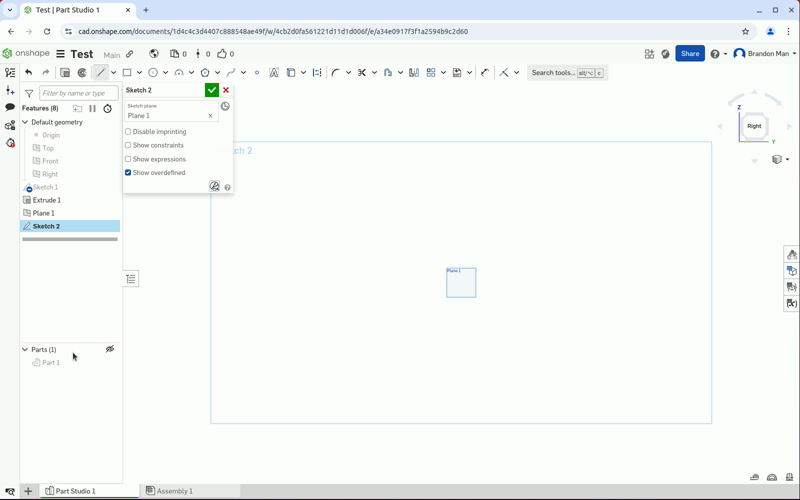
mouse_move(348, 238)
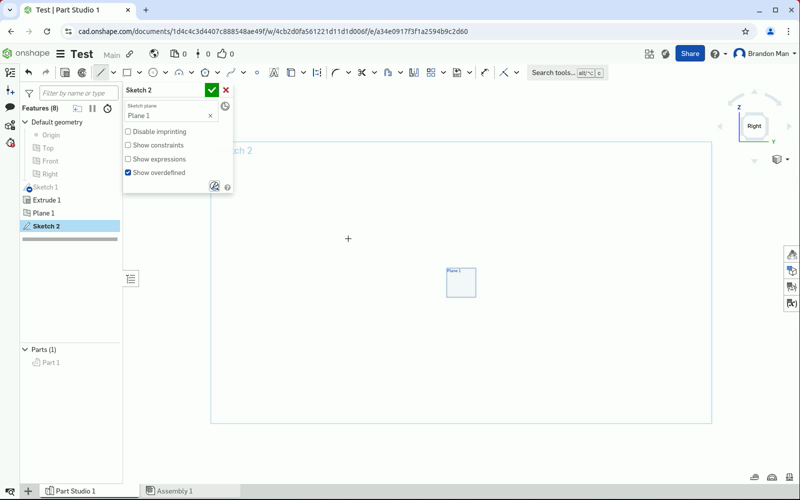
click(348, 238)
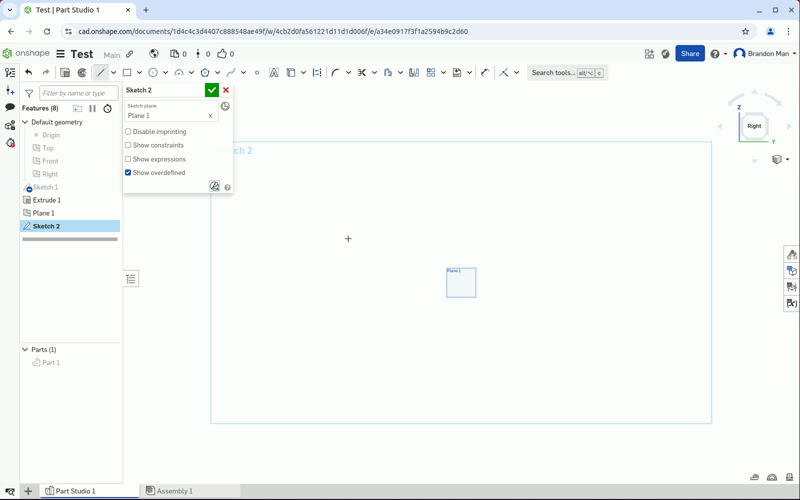
key_up(shift)
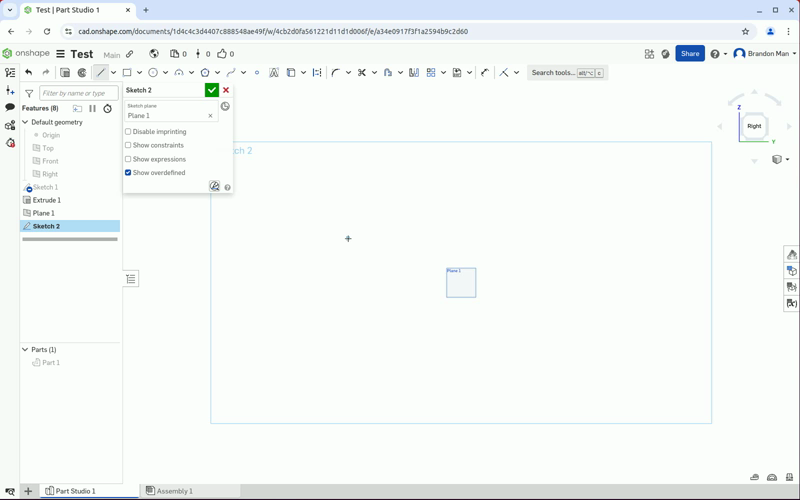
key_down(shift)
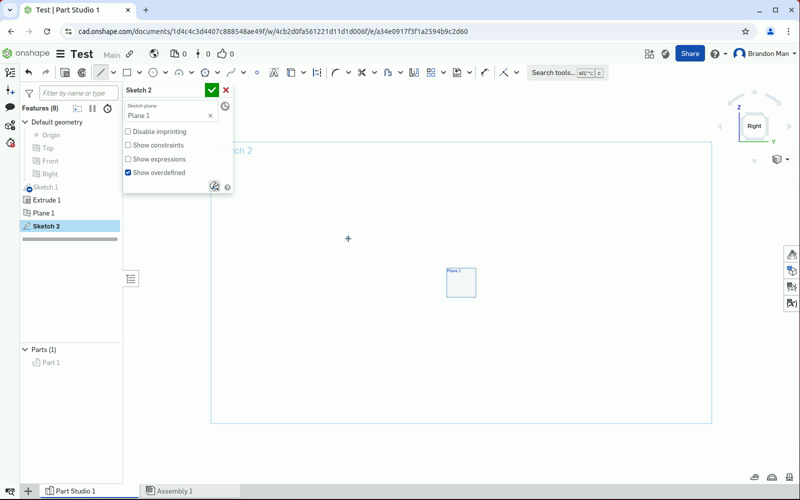
mouse_move(416, 238)
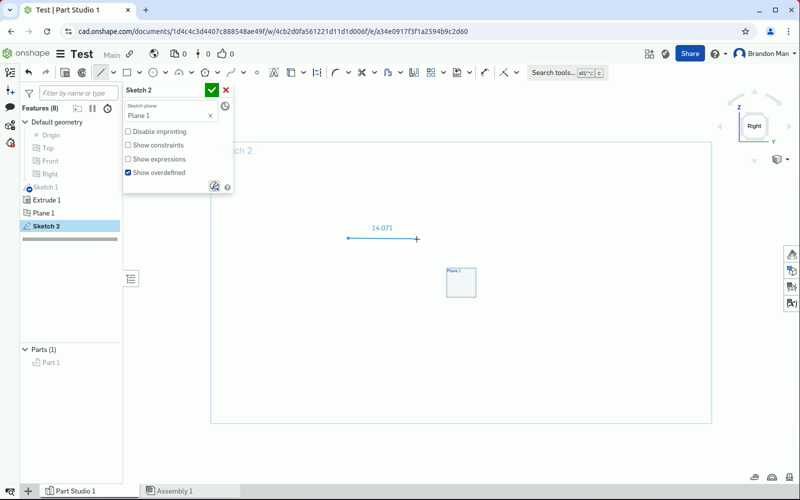
click(416, 238)
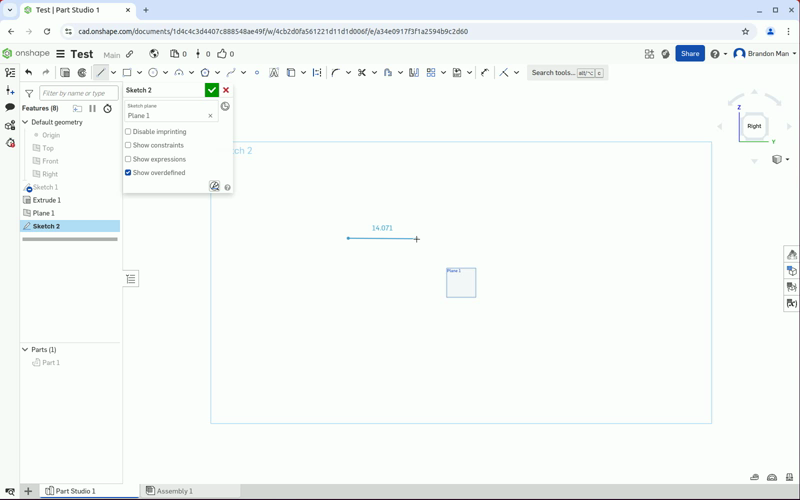
key_up(shift)
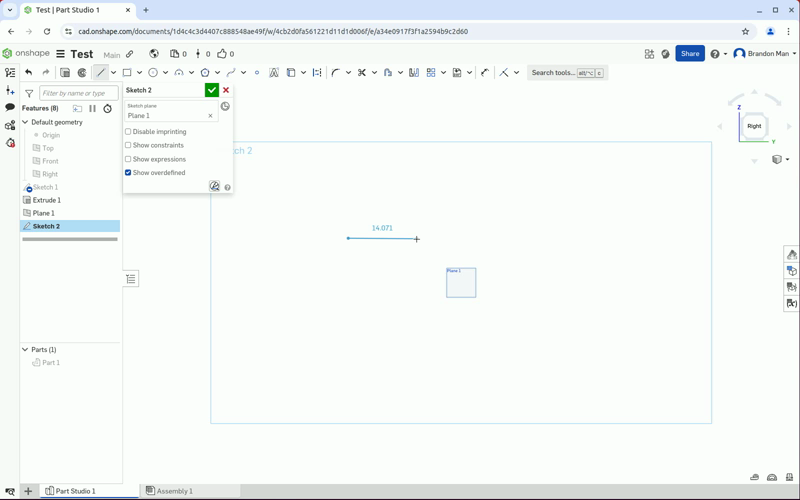
key_down(shift)
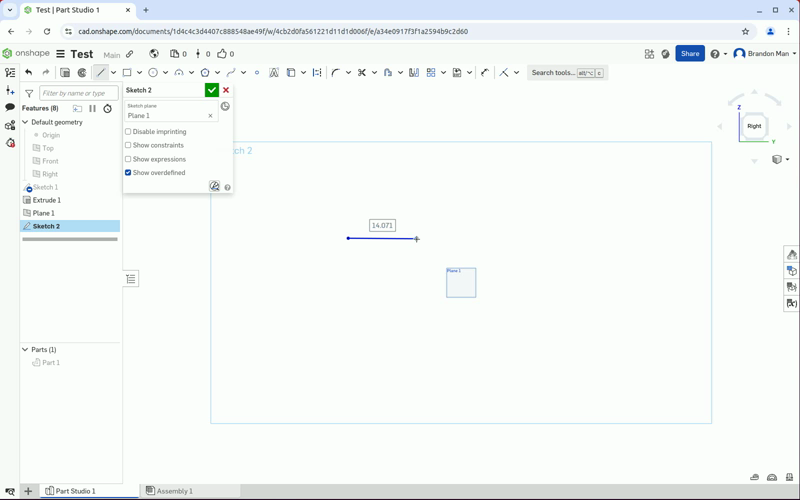
mouse_move(416, 169)
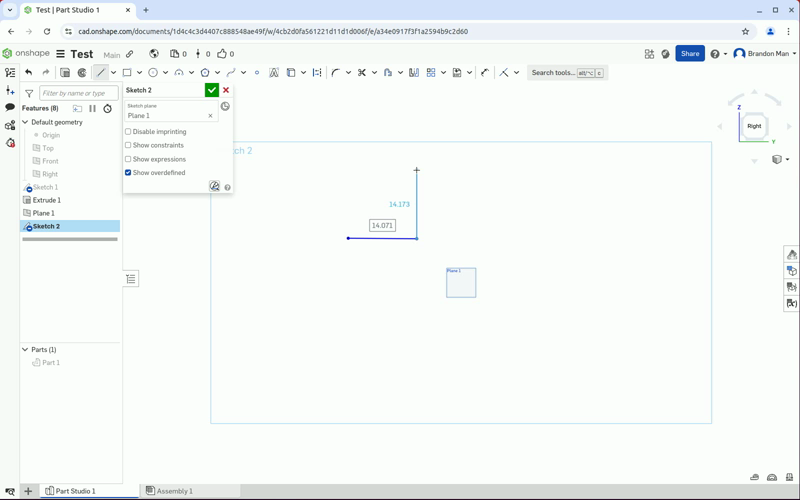
click(416, 169)
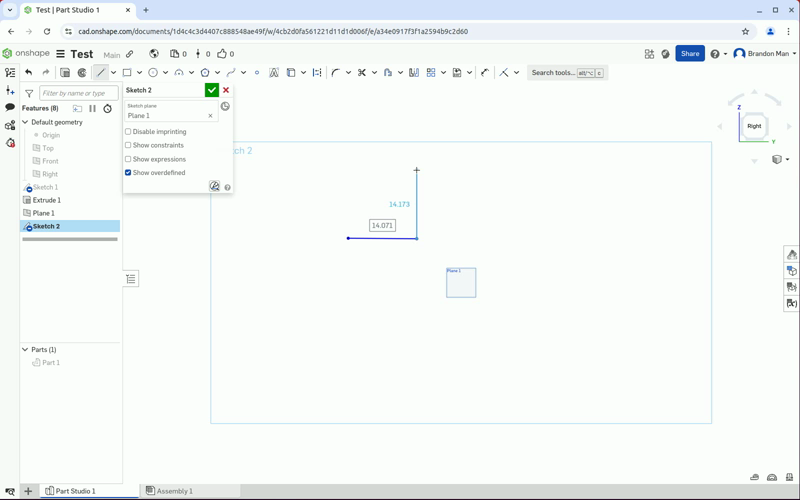
key_up(shift)
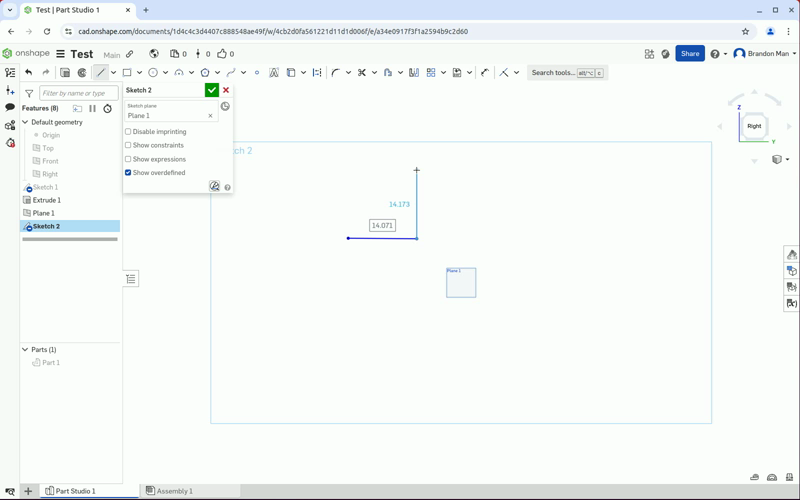
key_down(shift)
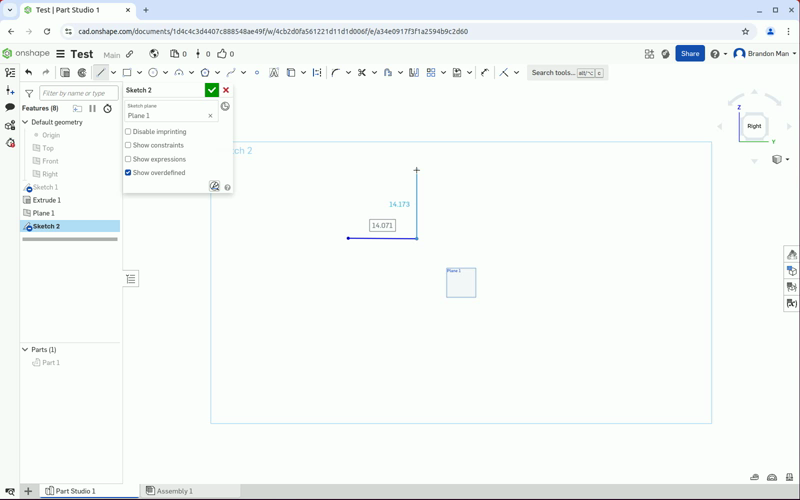
mouse_move(348, 169)
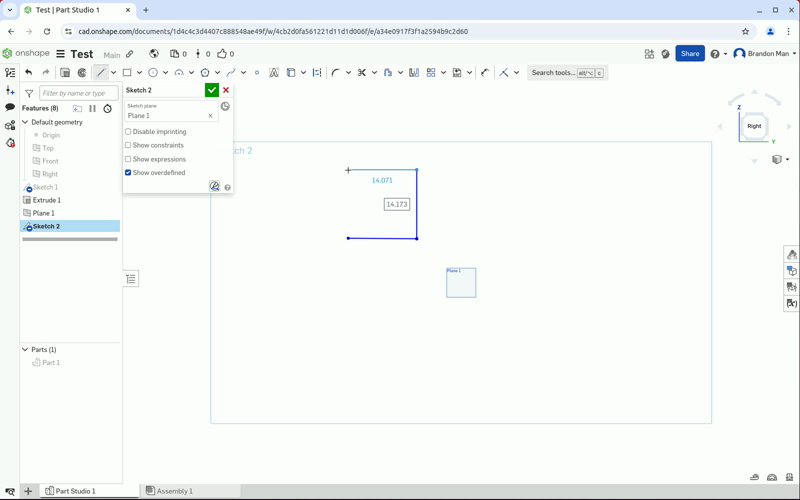
click(348, 169)
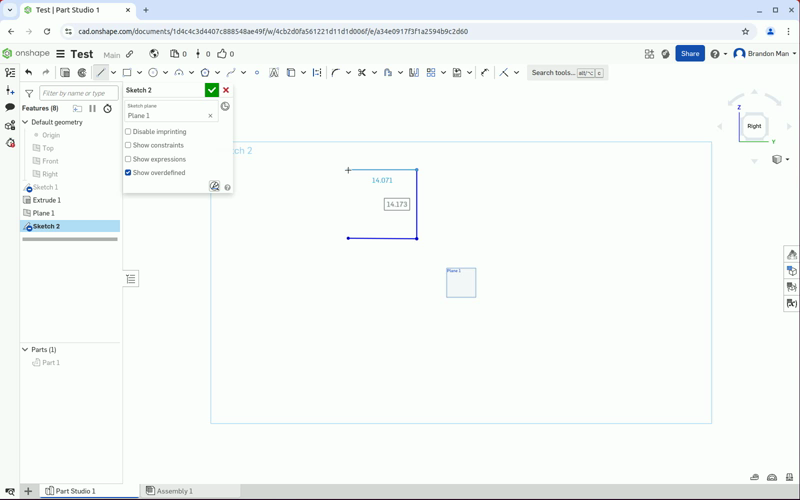
key_up(shift)
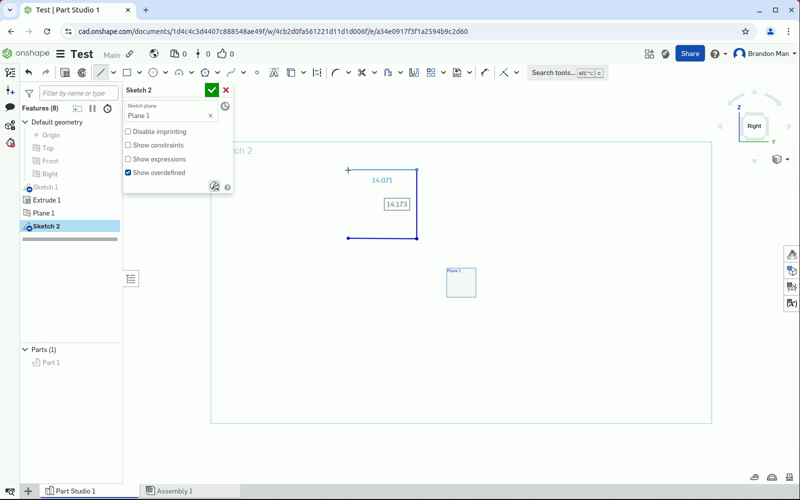
key_down(shift)
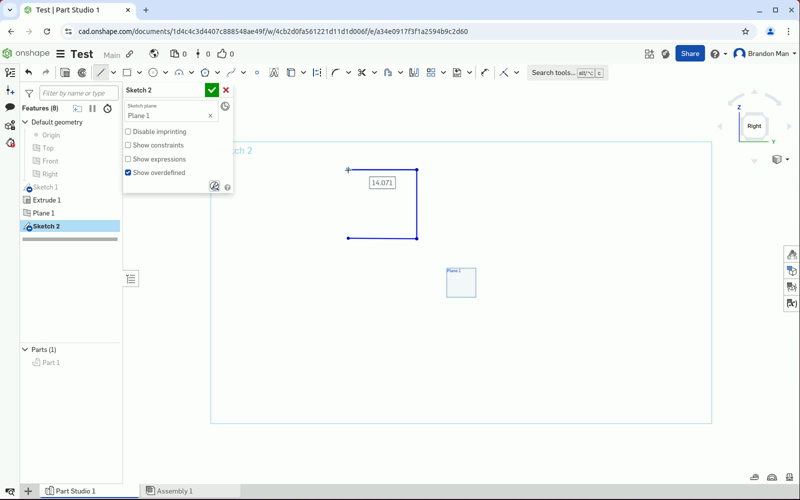
mouse_move(348, 238)
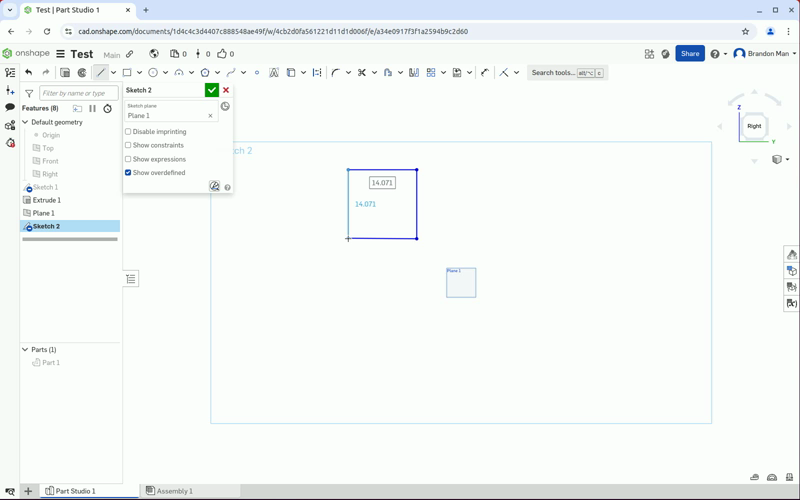
key_up(shift)
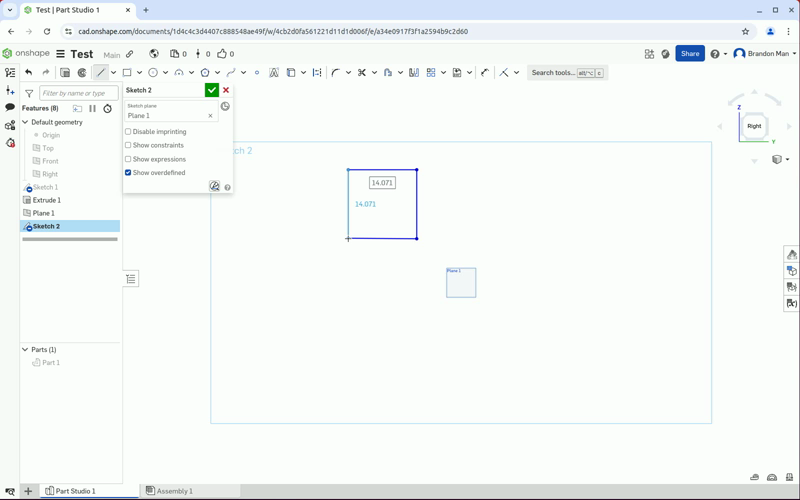
click(348, 238)
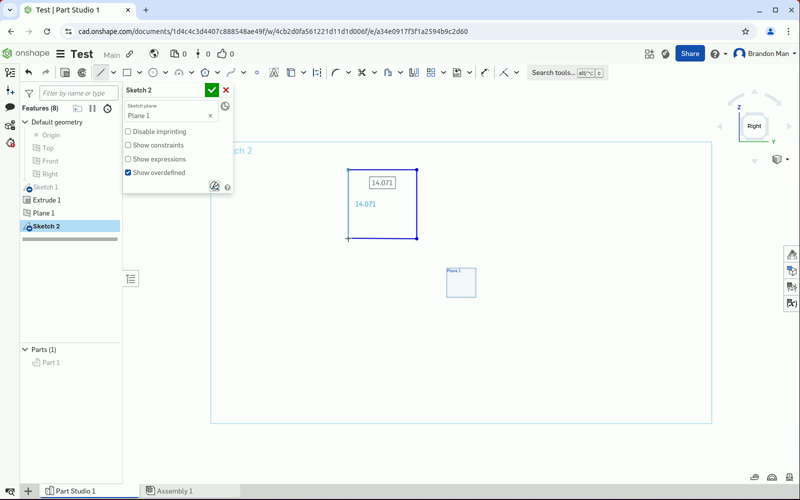
key(esc)
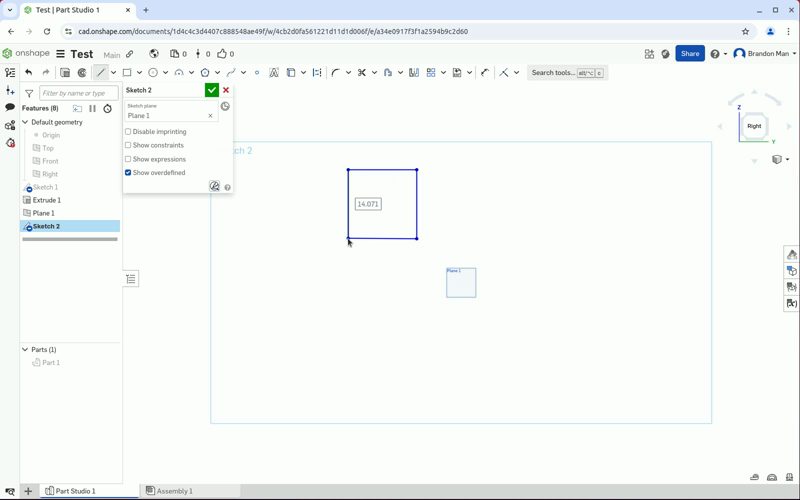
mouse_move(410, 188)
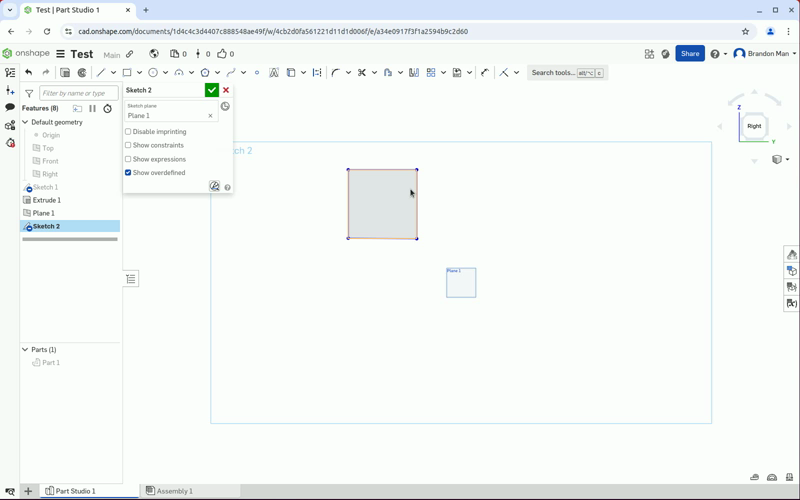
click(410, 188)
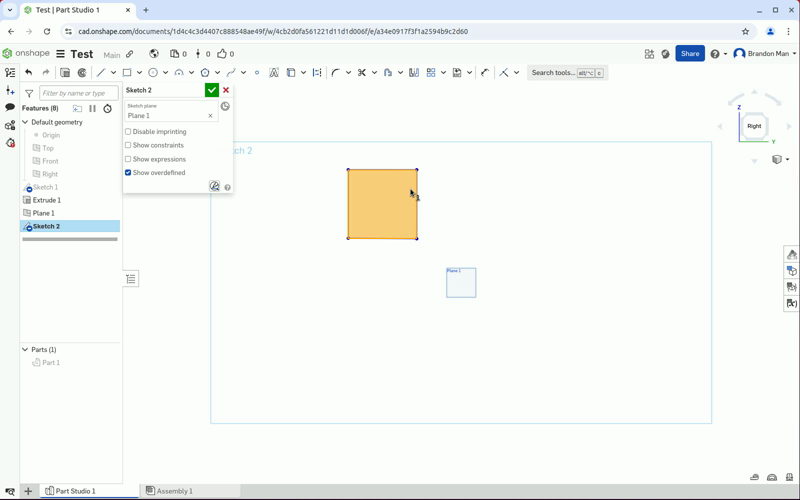
mouse_move(73, 352)
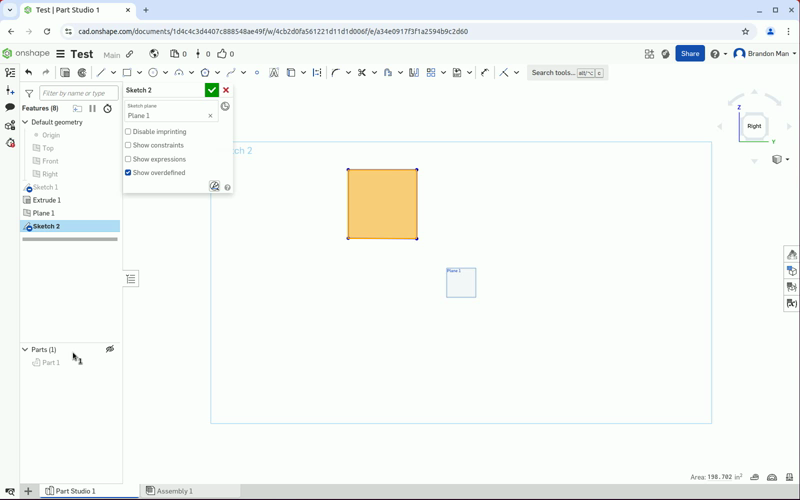
key(shift+y)
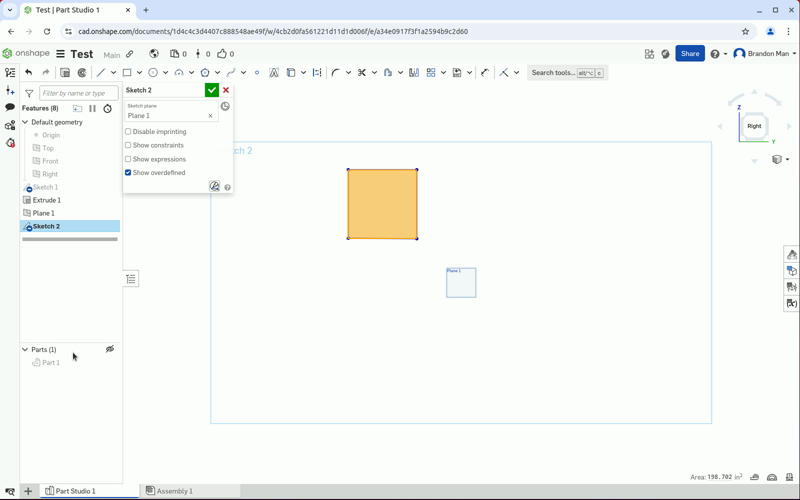
key(shift+e)
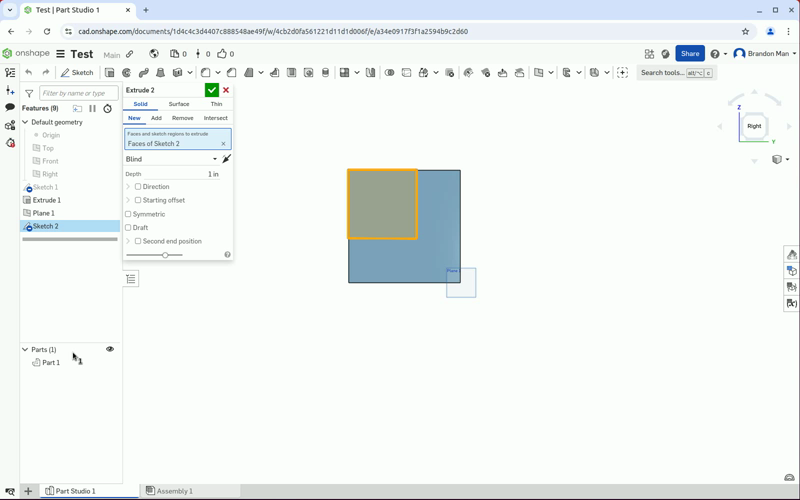
mouse_move(143, 106)
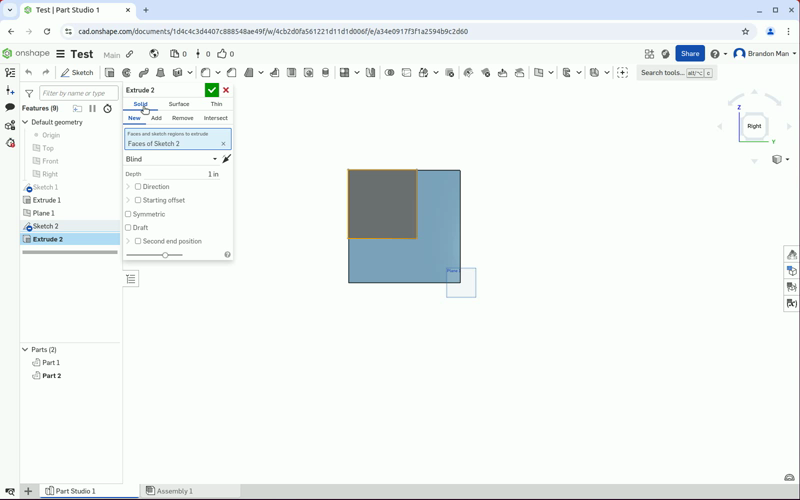
click(143, 106)
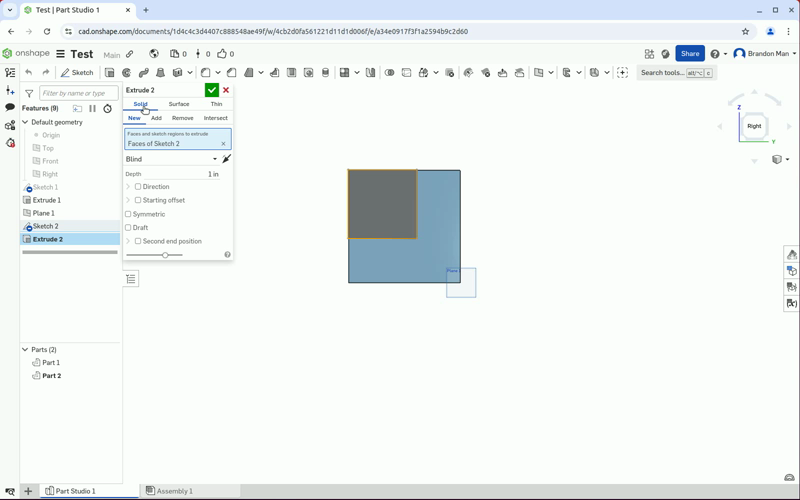
mouse_move(186, 120)
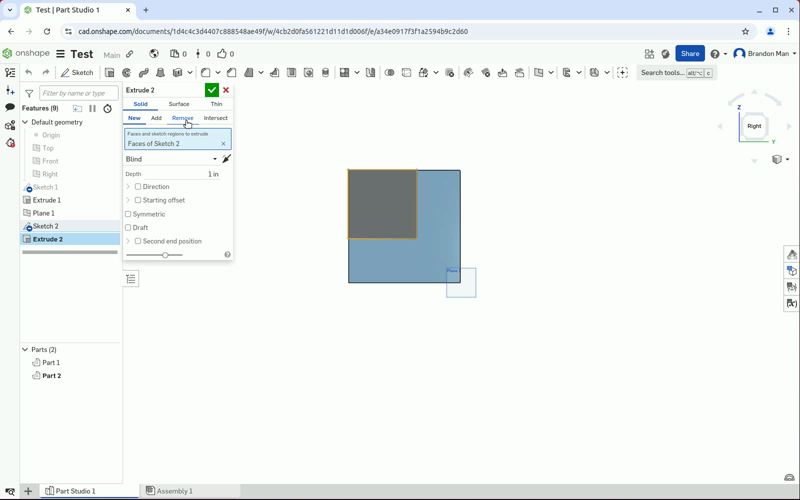
click(186, 120)
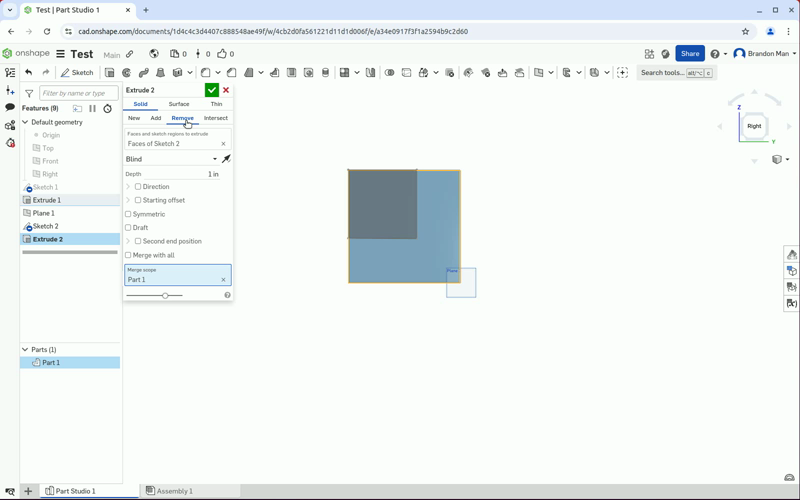
key(tab, 4)
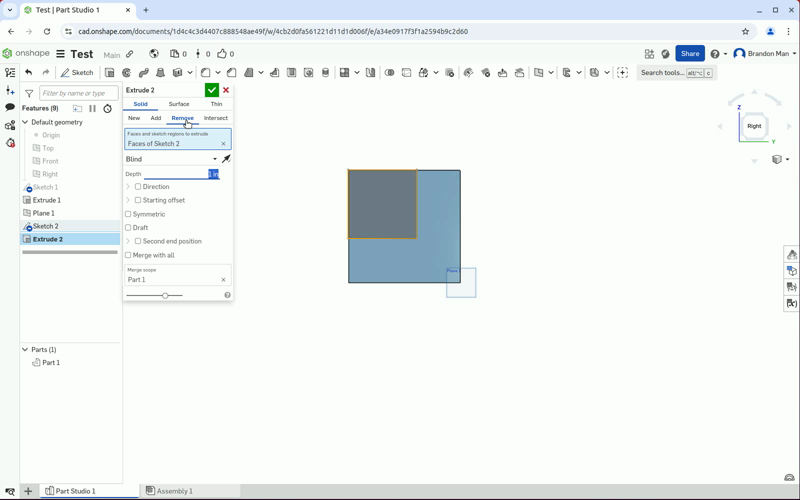
text(13.961)
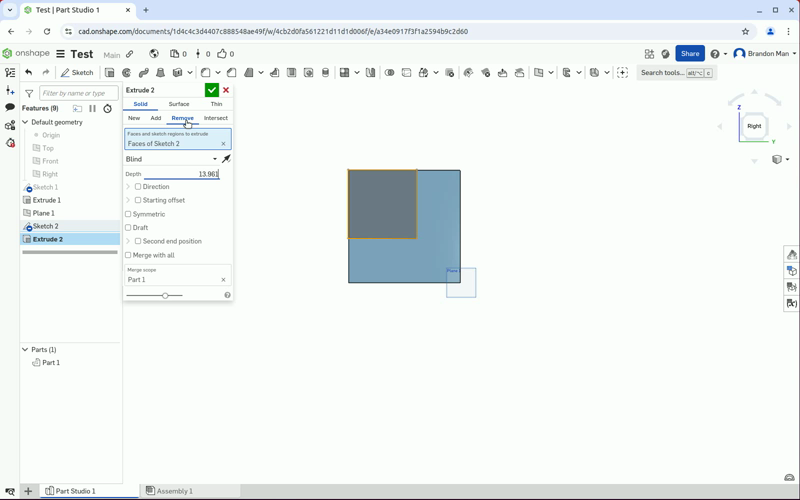
key(tab, 6)
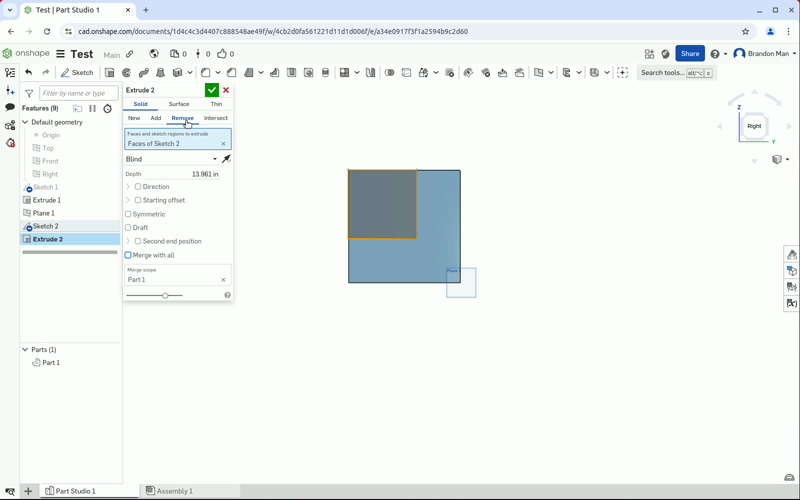
key(space)
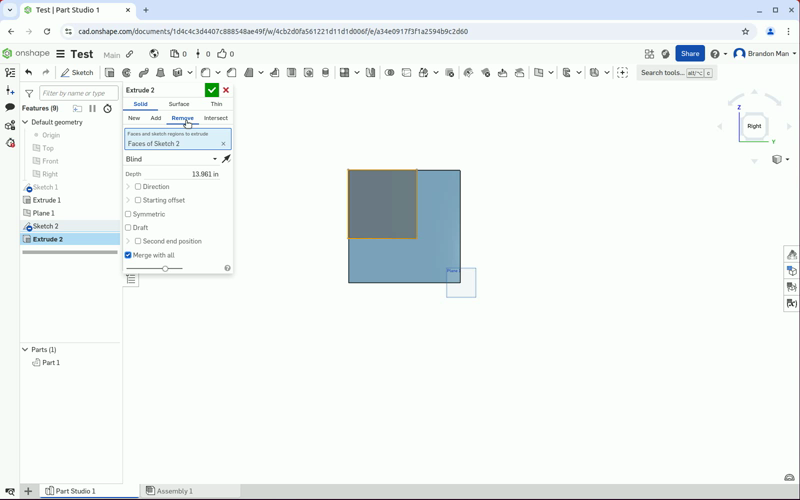
key(enter)
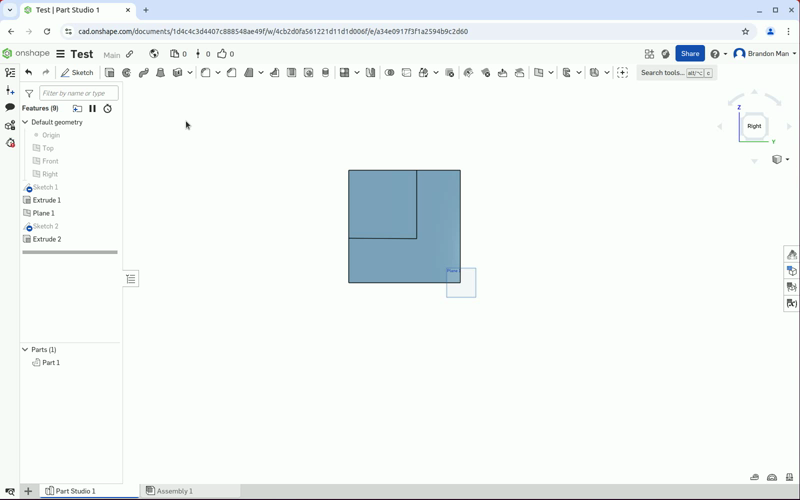
key(shift+h)
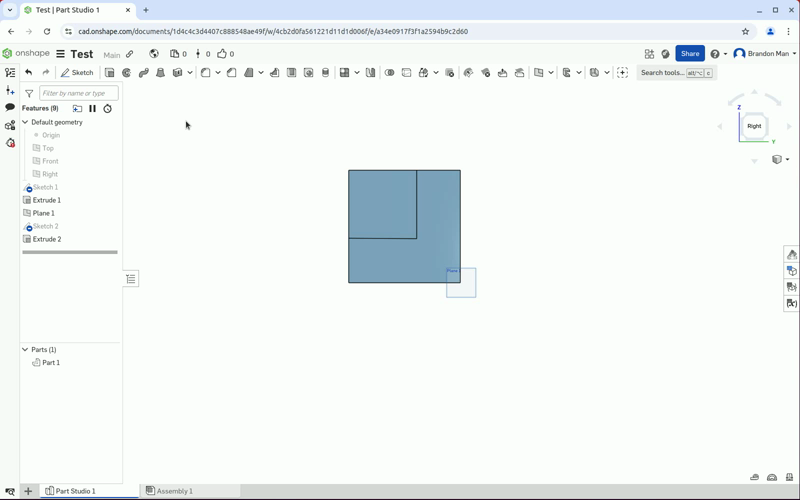
key(shift+h)
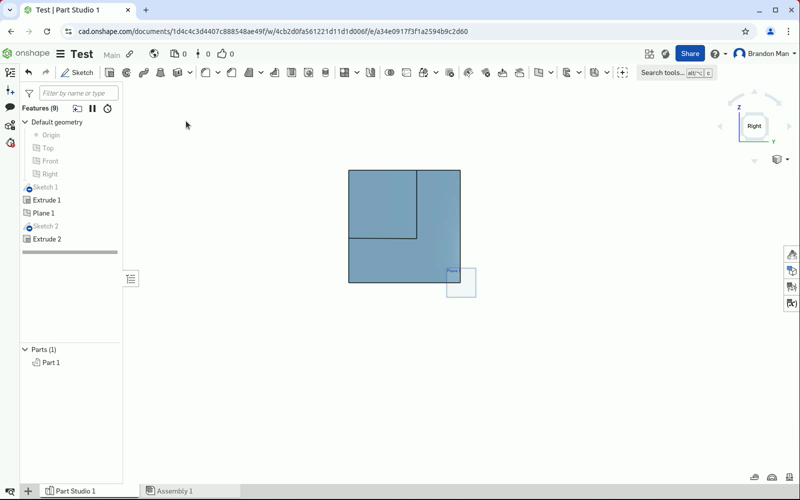
mouse_move(73, 189)
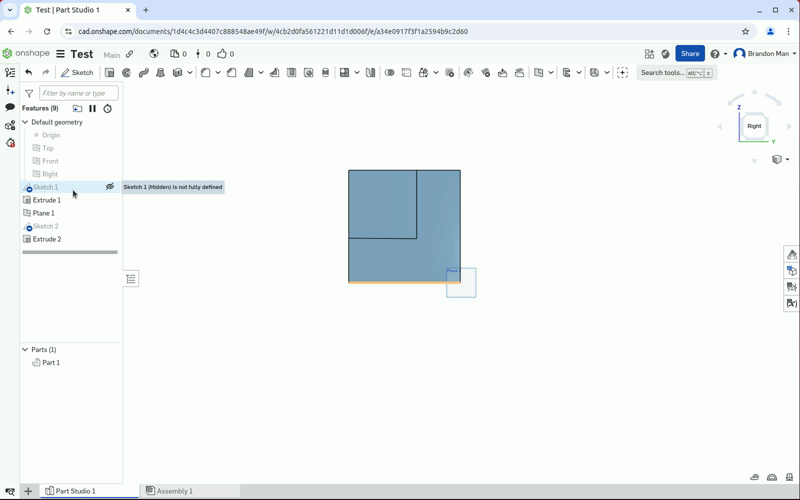
click(73, 189)
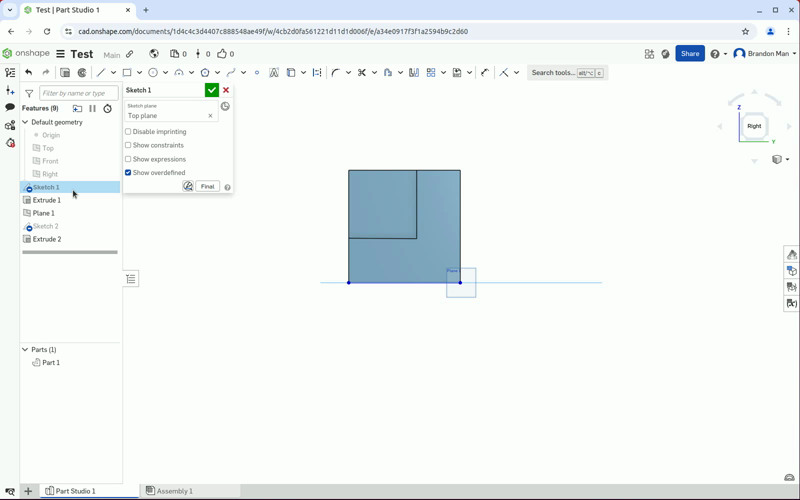
mouse_move(229, 92)
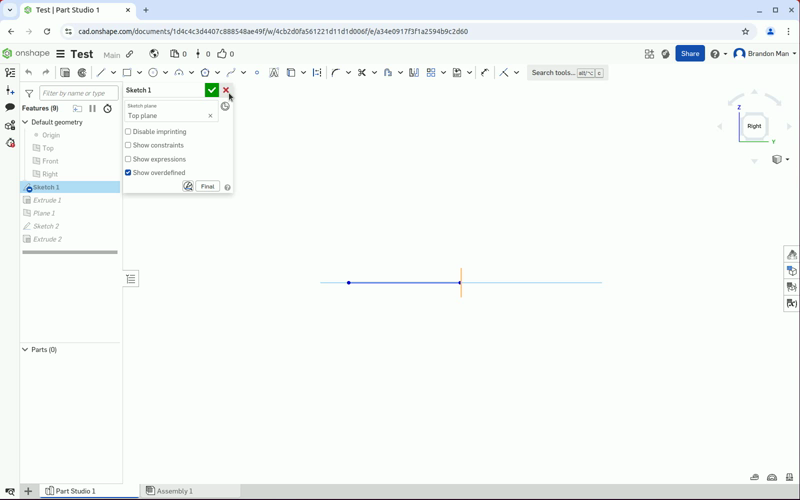
click(229, 92)
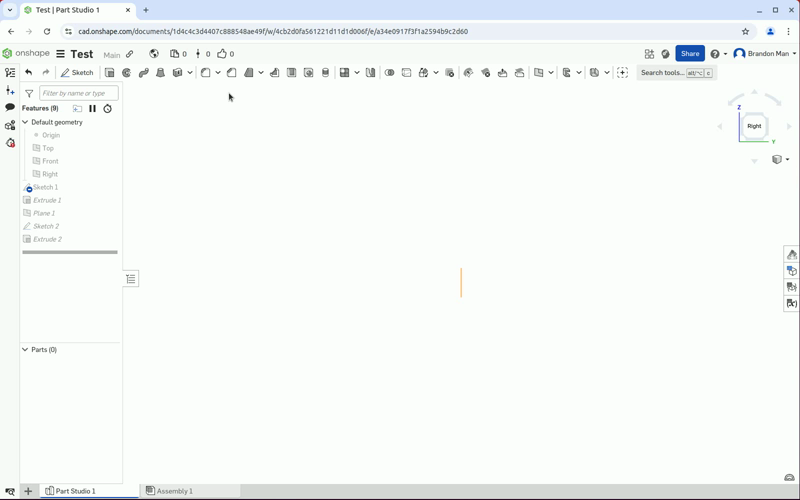
mouse_move(541, 75)
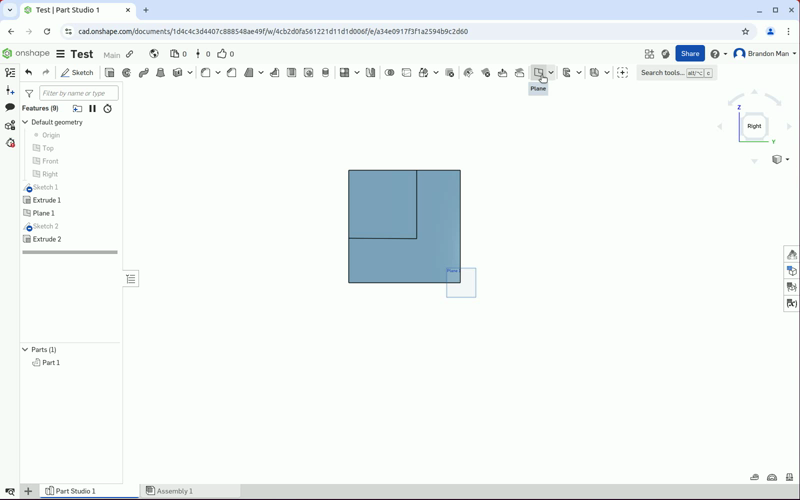
click(541, 75)
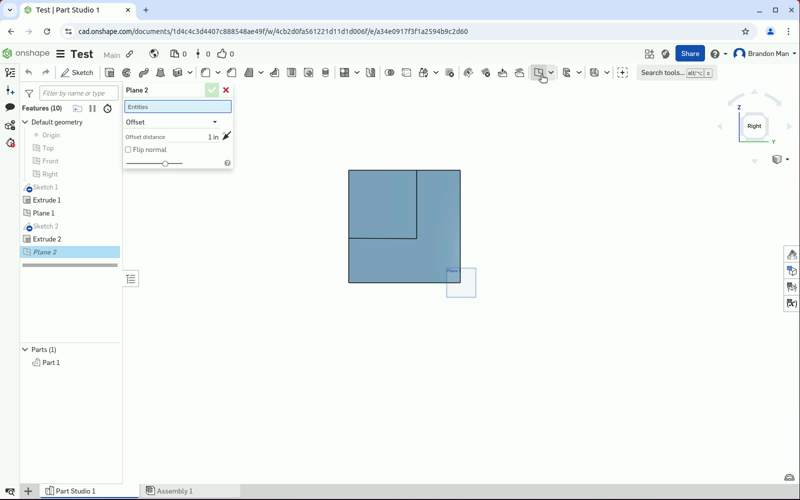
mouse_move(73, 176)
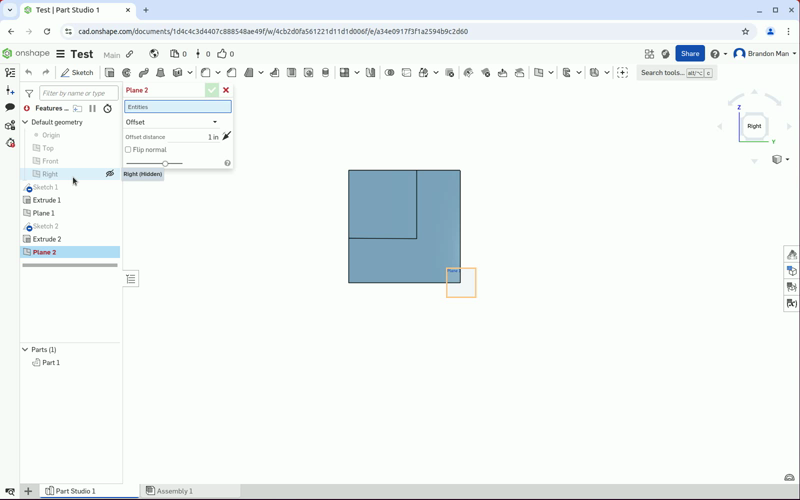
click(73, 176)
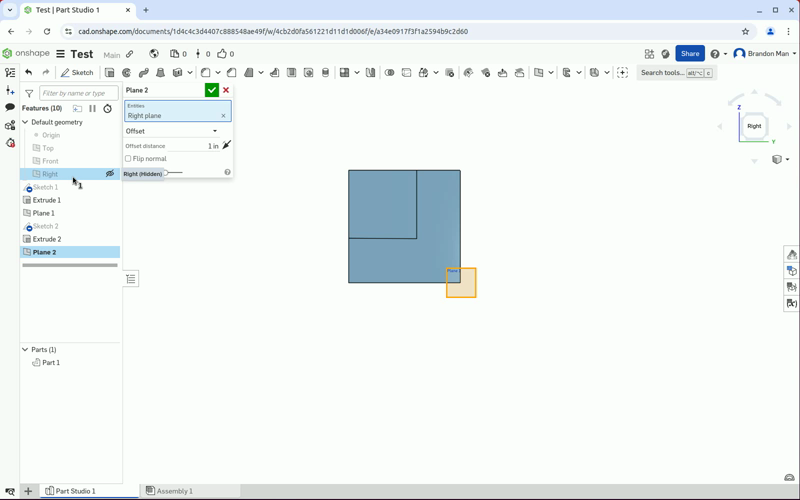
key(tab, 2)
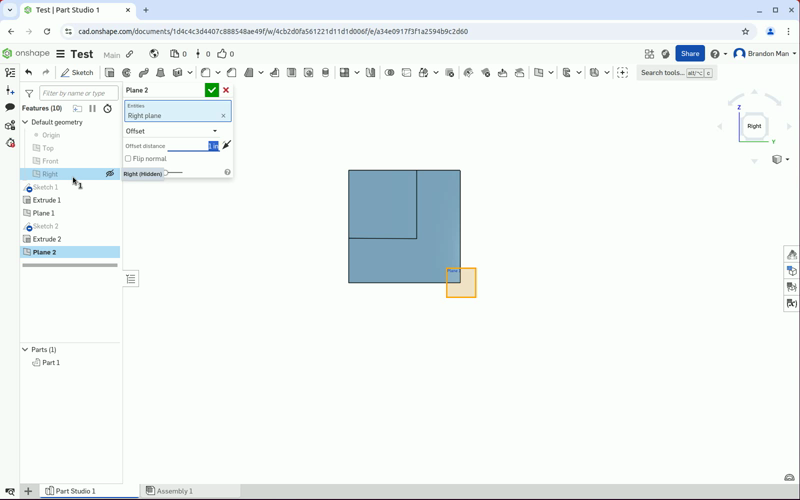
text(17.809)
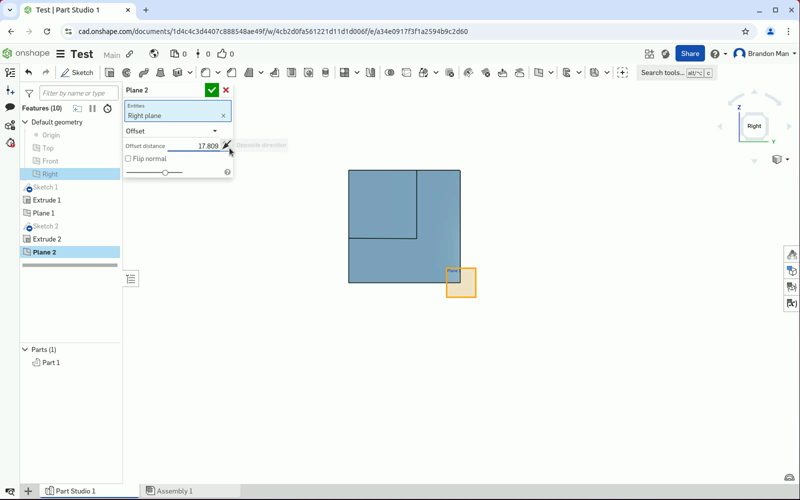
mouse_move(229, 147)
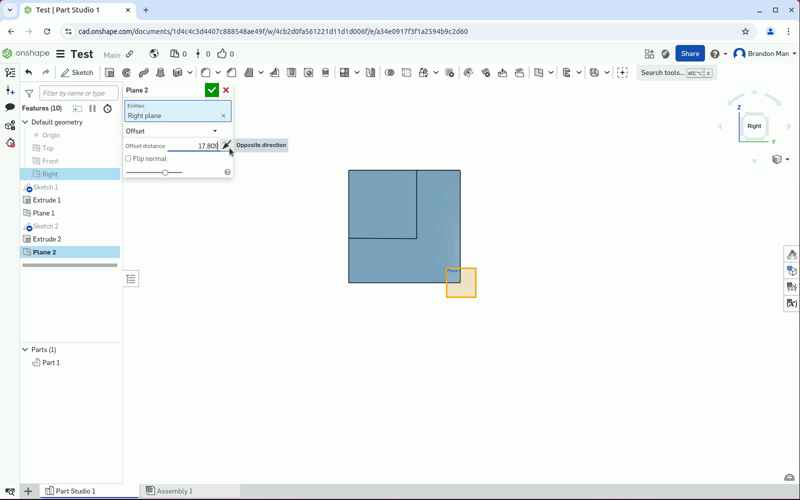
click(229, 147)
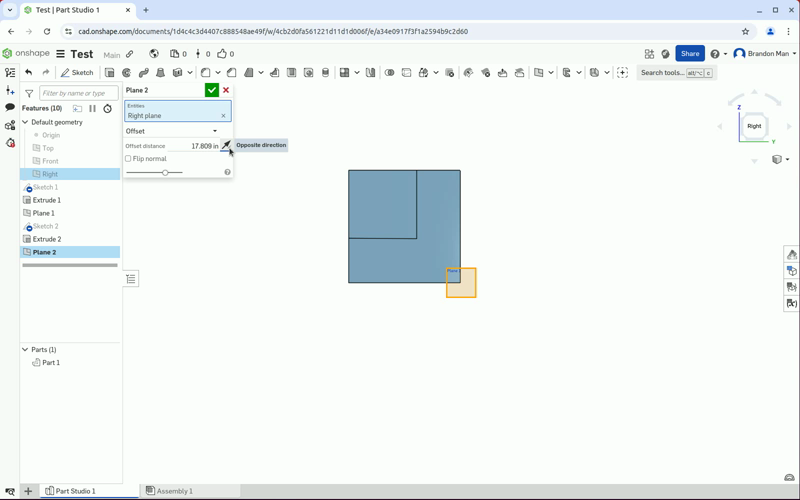
key(enter, 2)
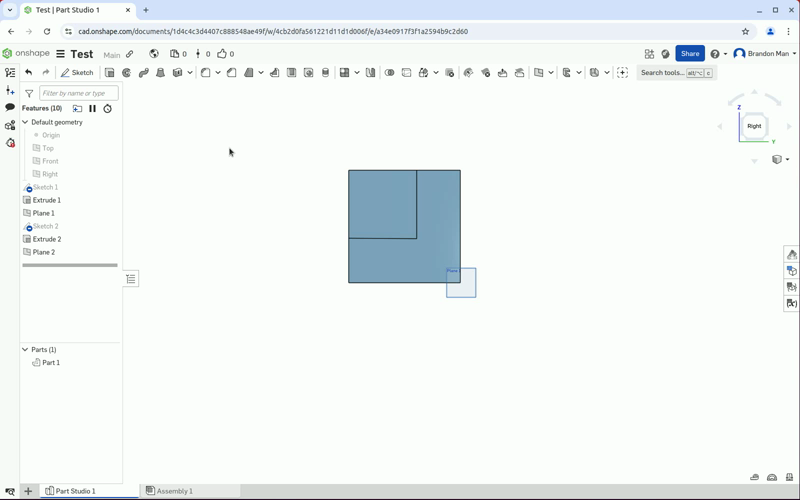
key(shift+s)
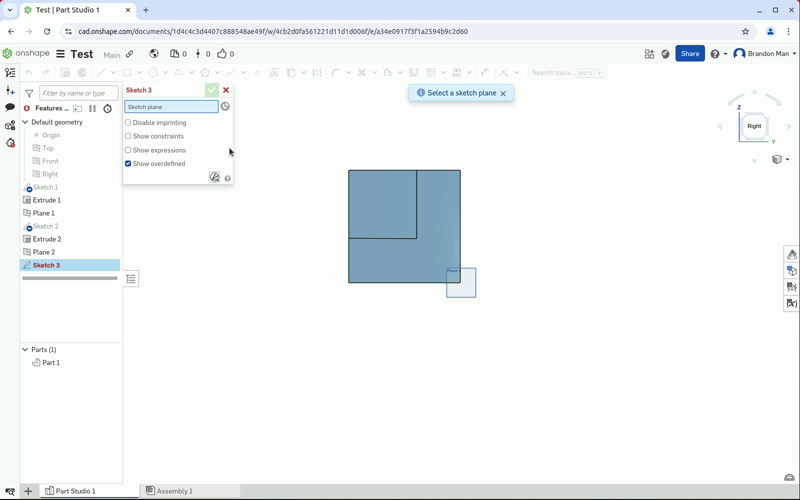
mouse_move(73, 254)
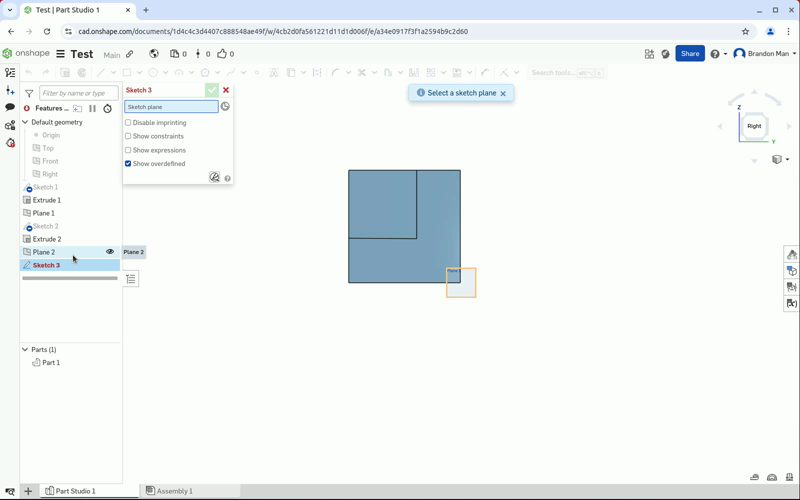
click(73, 254)
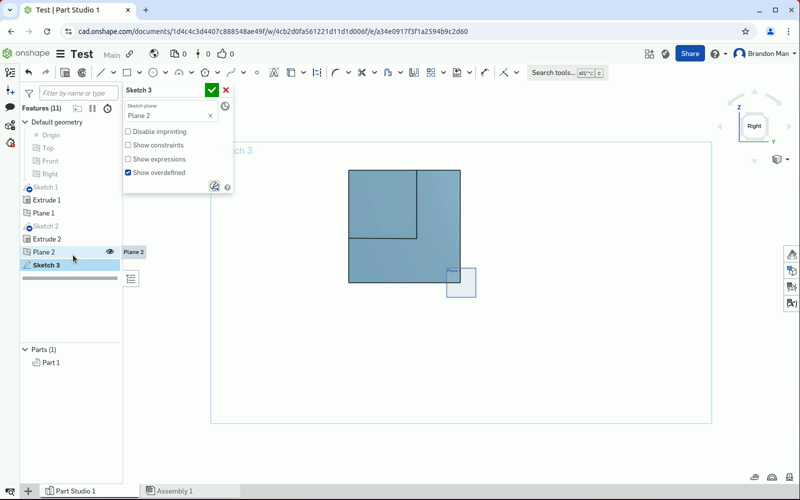
mouse_move(73, 352)
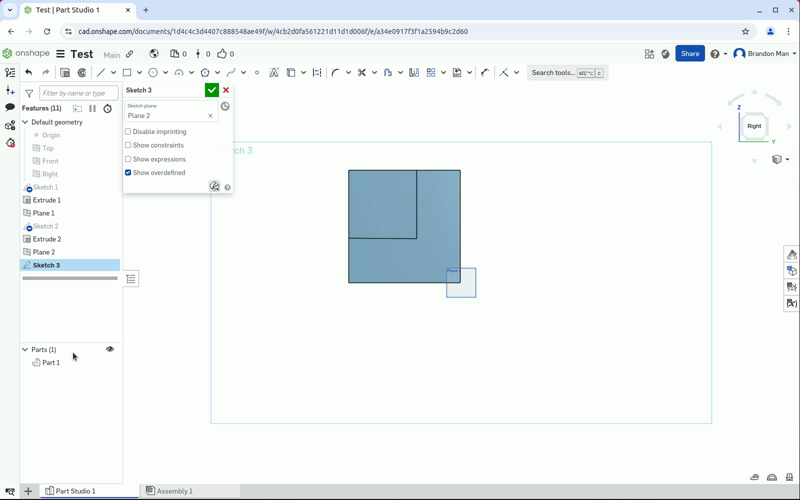
key(y)
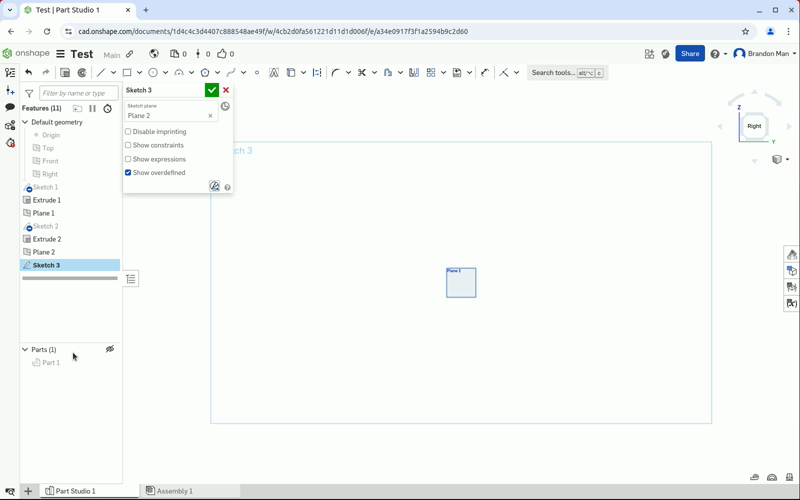
key(l)
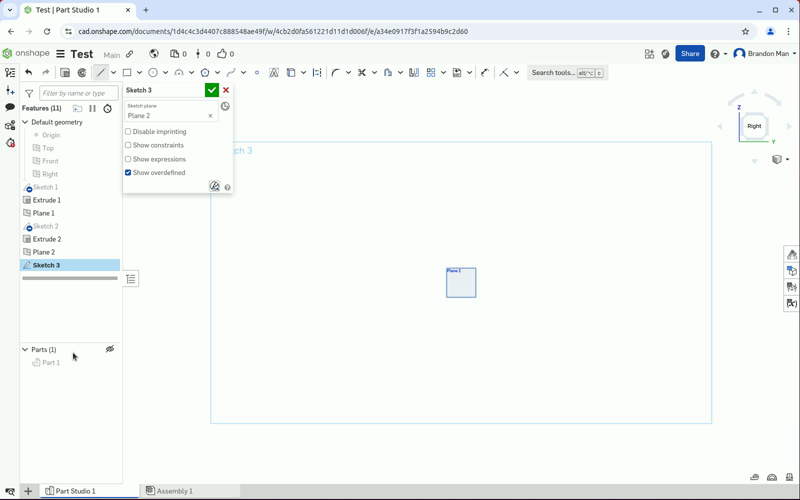
key_down(shift)
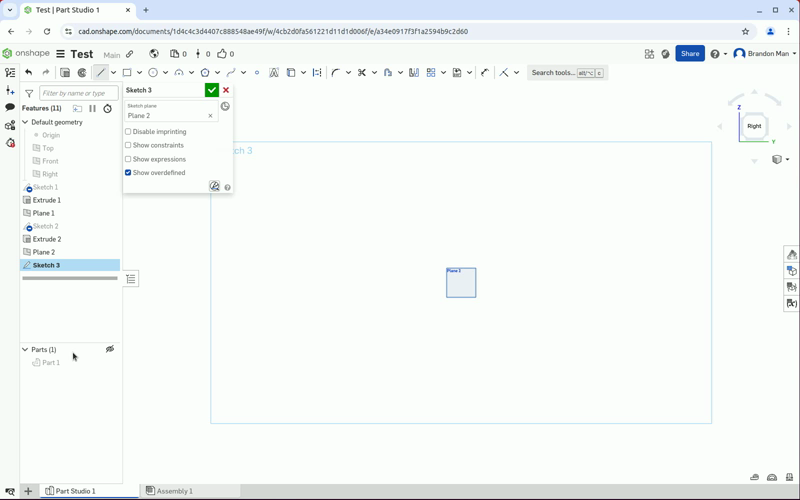
mouse_move(392, 238)
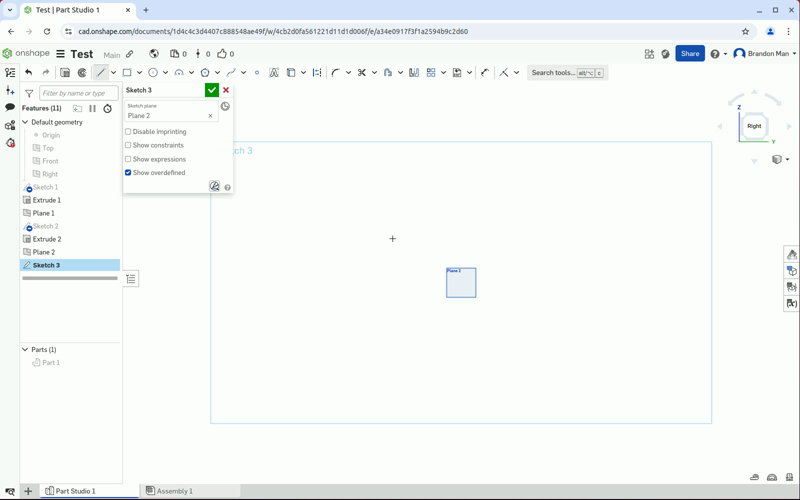
click(392, 238)
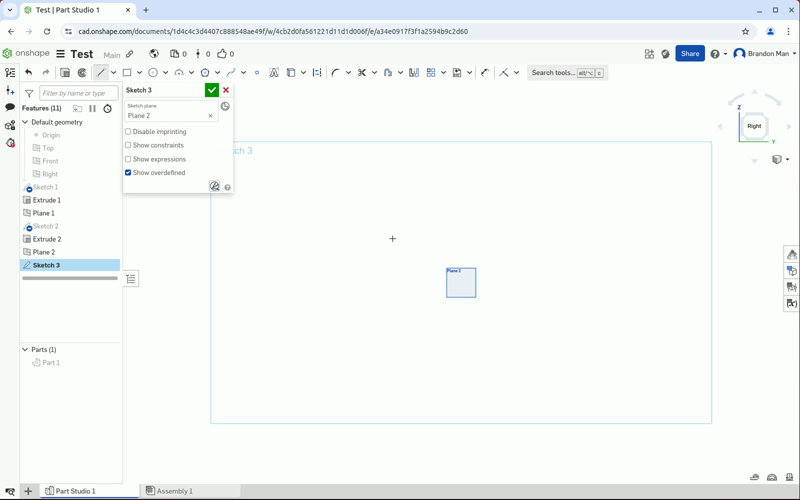
key_up(shift)
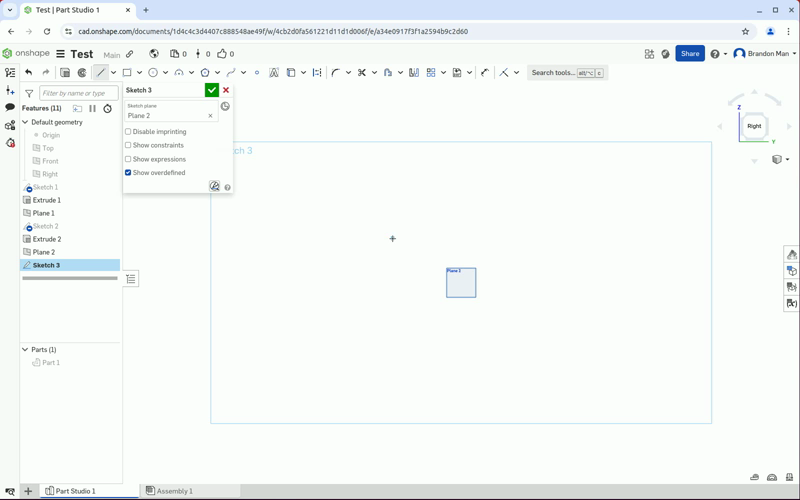
key_down(shift)
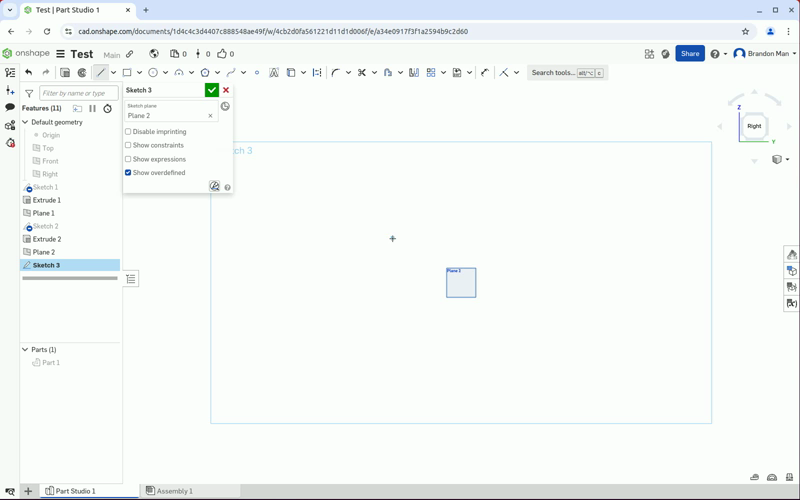
mouse_move(461, 238)
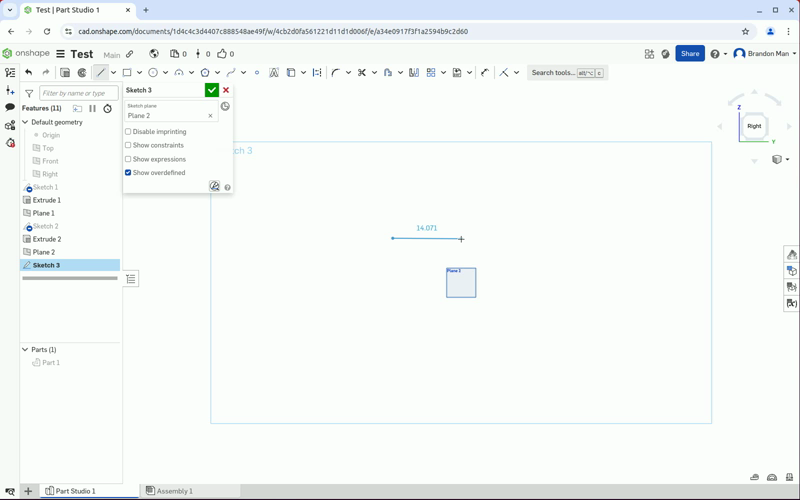
click(461, 238)
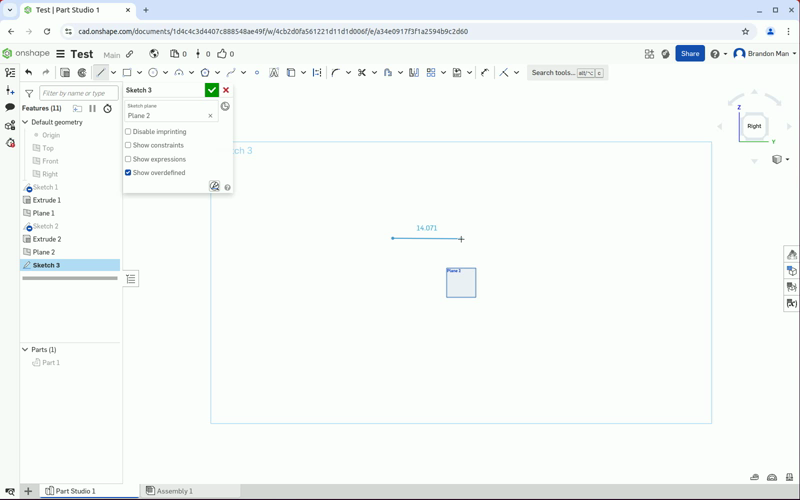
key_up(shift)
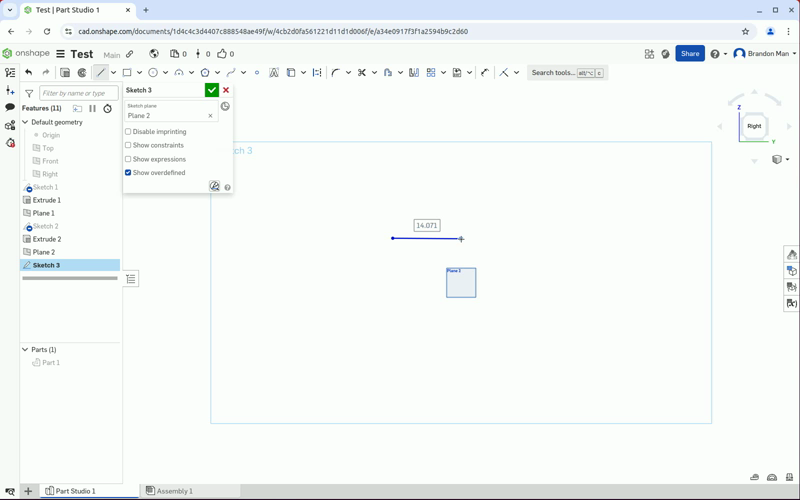
key_down(shift)
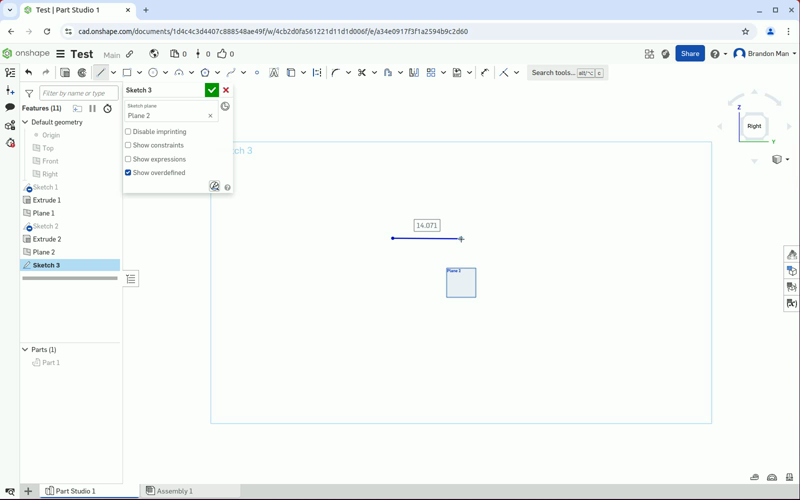
mouse_move(461, 169)
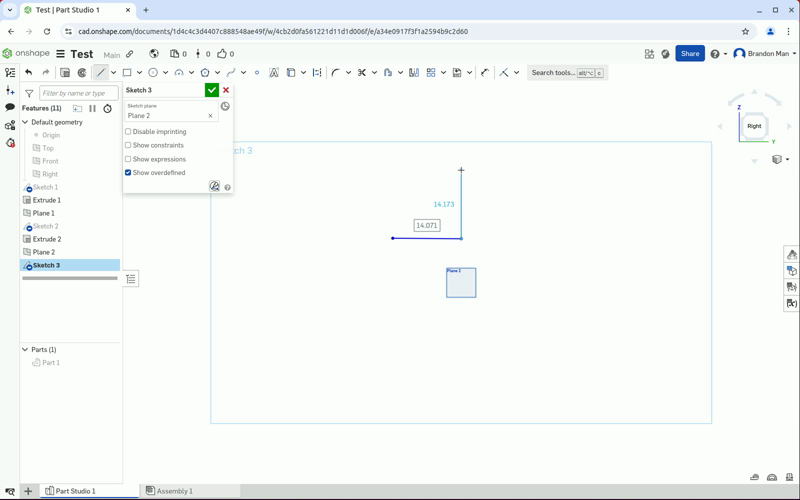
click(461, 169)
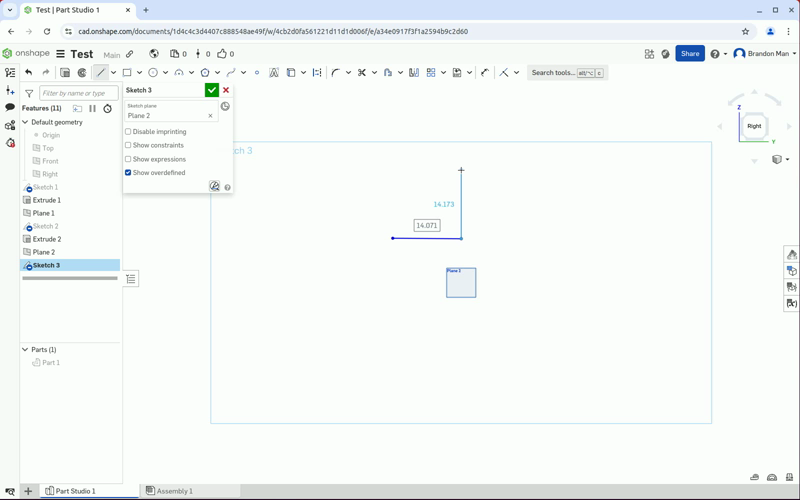
key_up(shift)
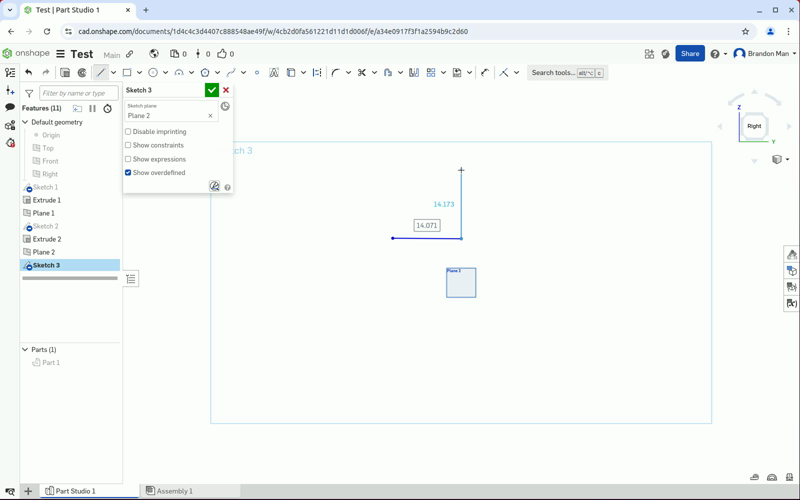
key_down(shift)
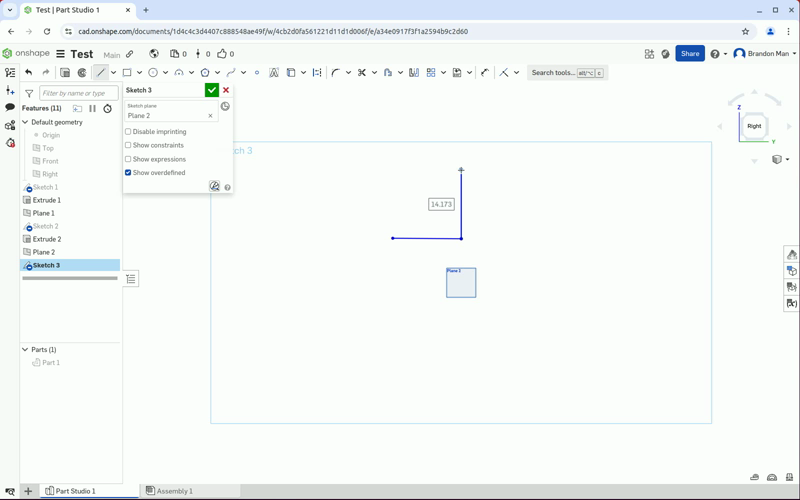
mouse_move(392, 169)
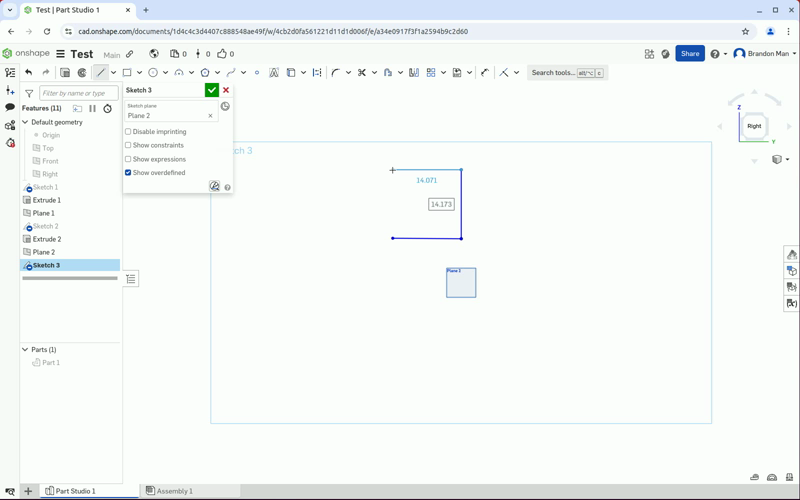
click(392, 169)
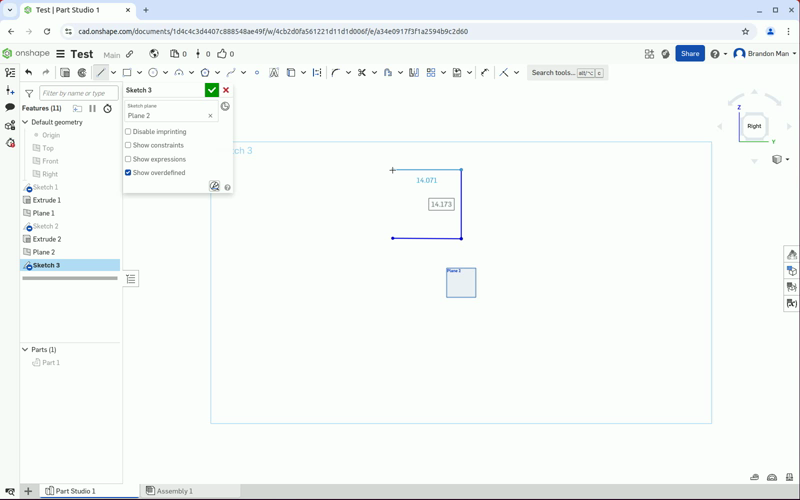
key_up(shift)
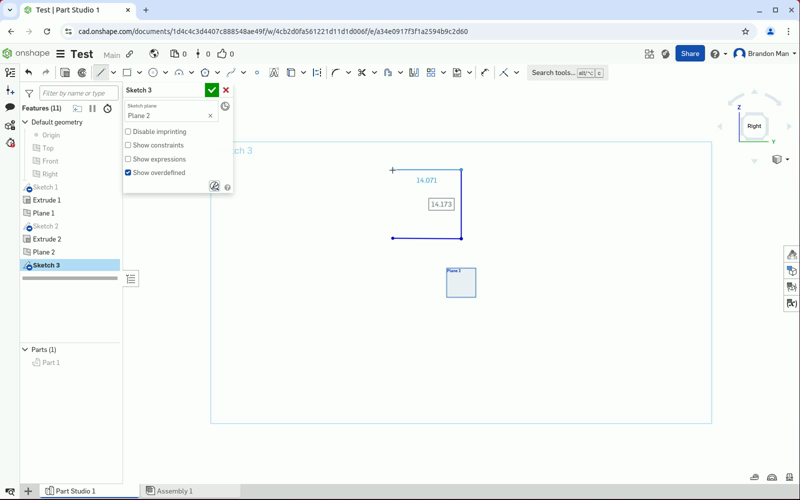
key_down(shift)
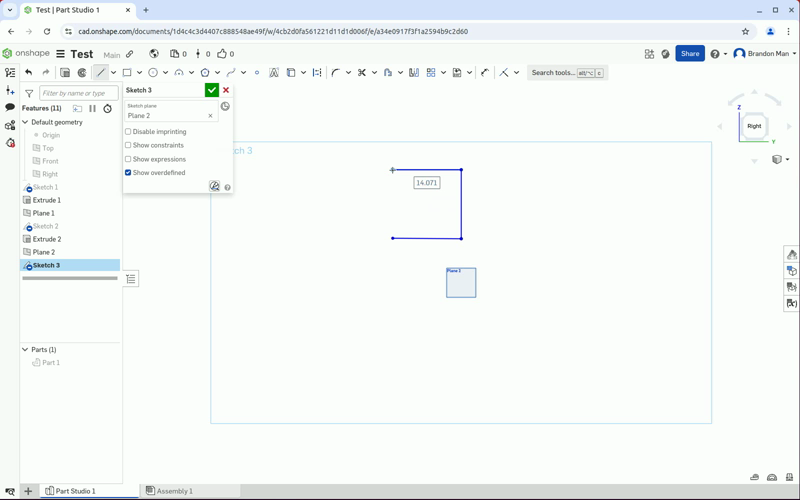
mouse_move(392, 238)
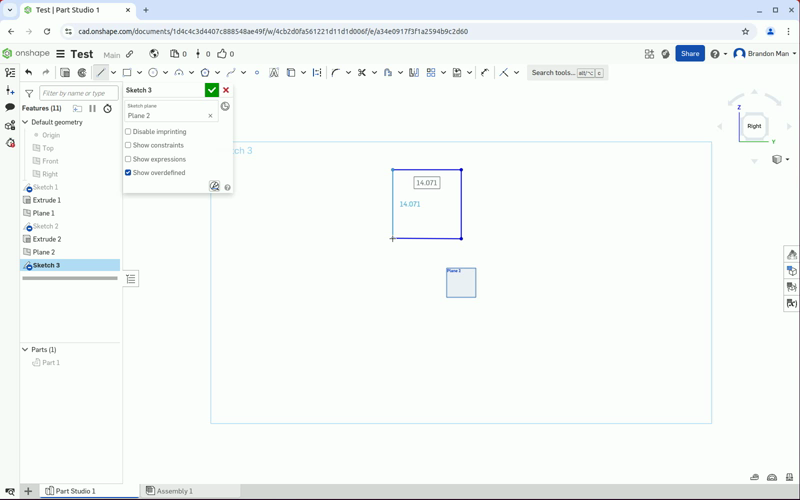
key_up(shift)
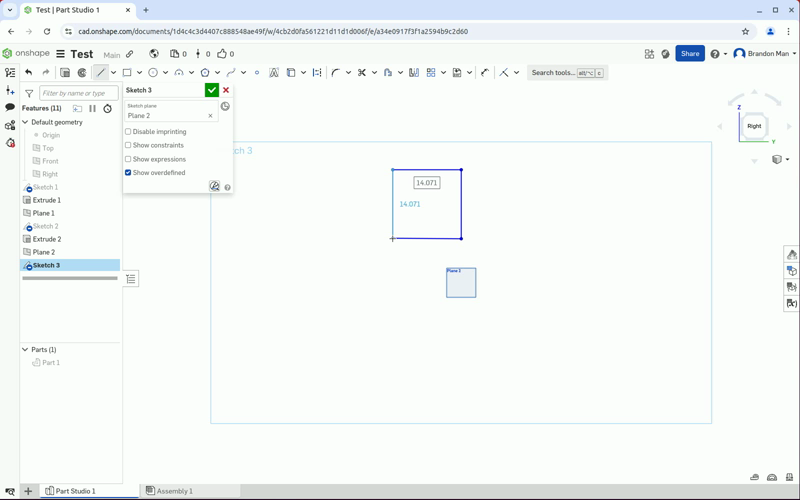
click(392, 238)
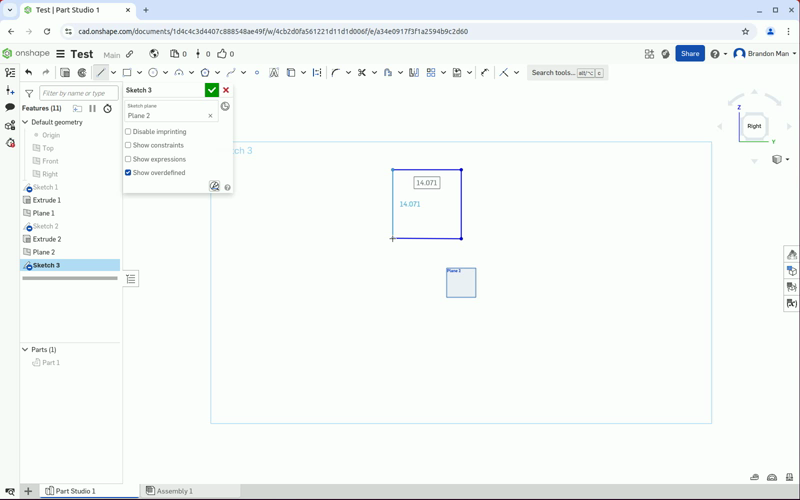
key(esc)
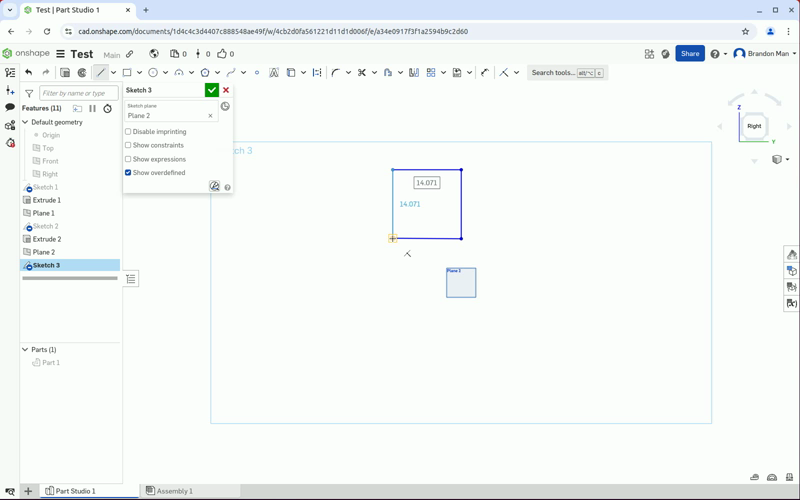
mouse_move(432, 187)
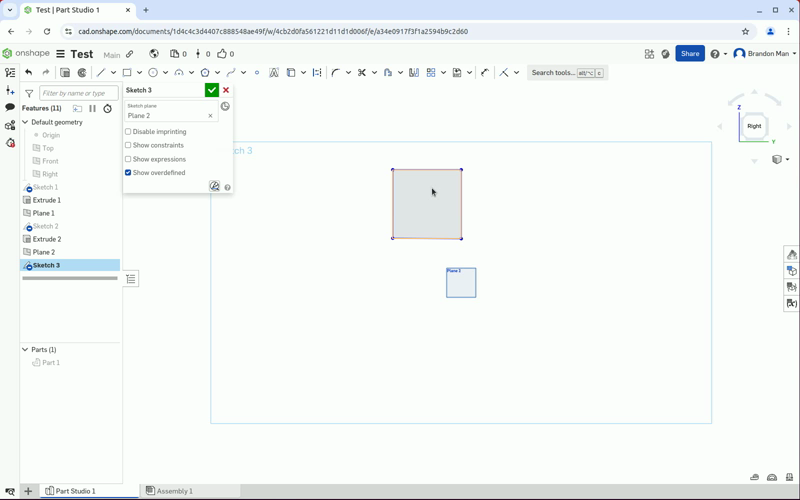
click(432, 187)
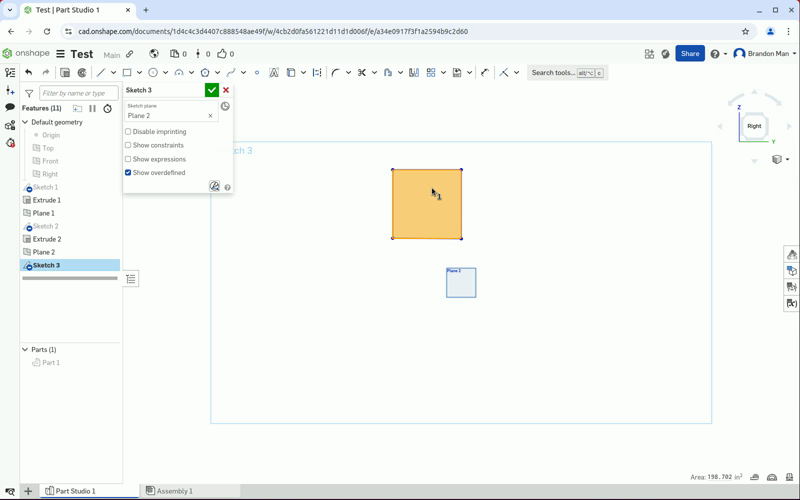
mouse_move(73, 352)
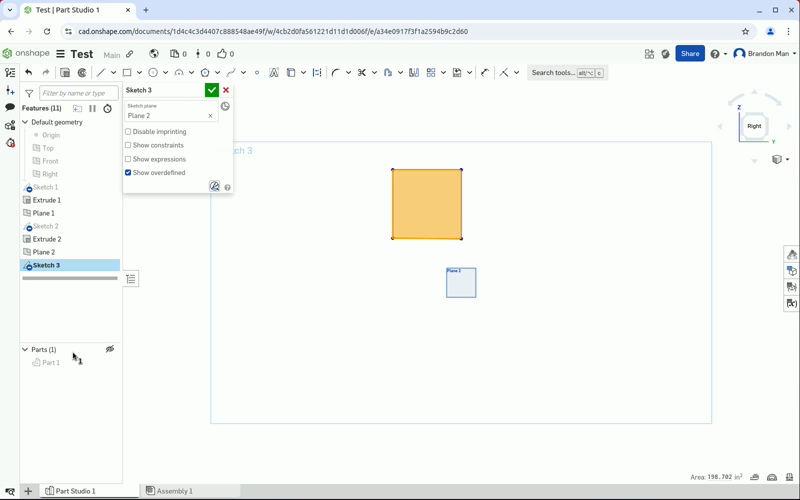
key(shift+y)
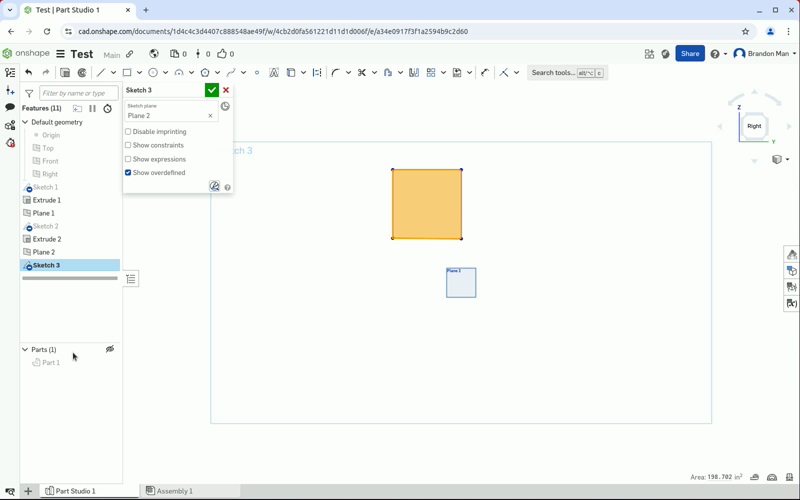
key(shift+e)
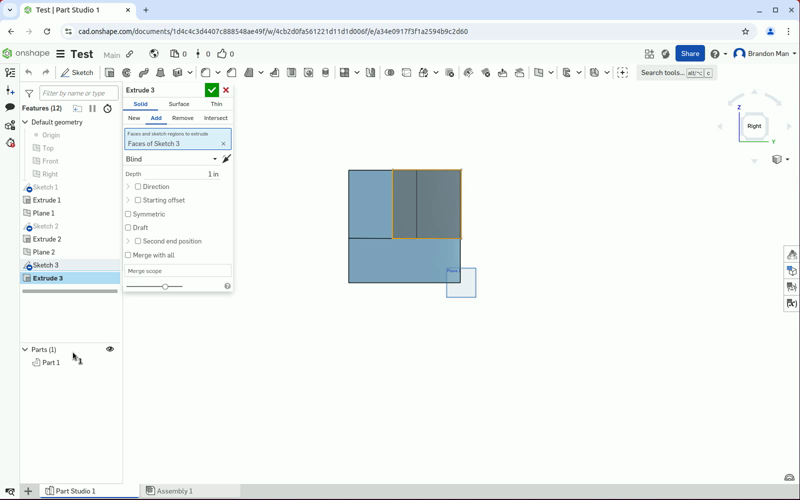
mouse_move(143, 106)
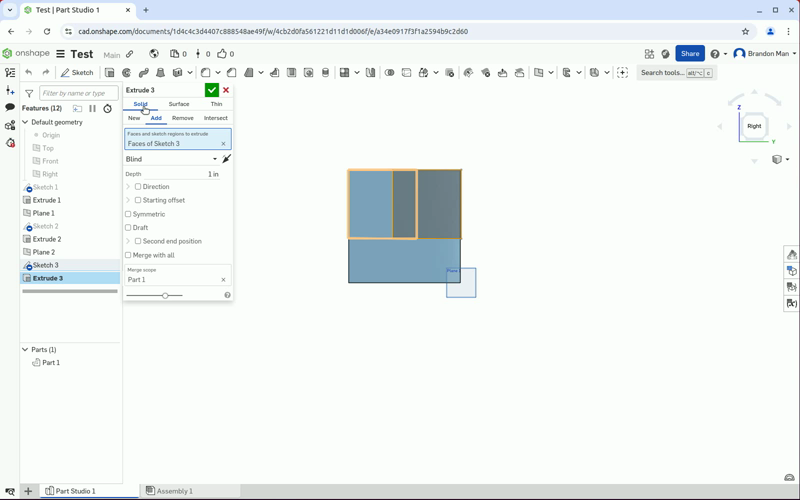
click(143, 106)
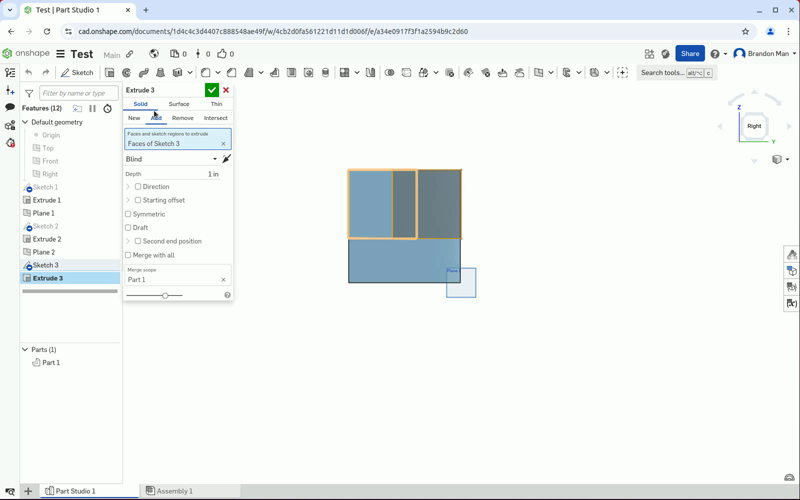
mouse_move(186, 120)
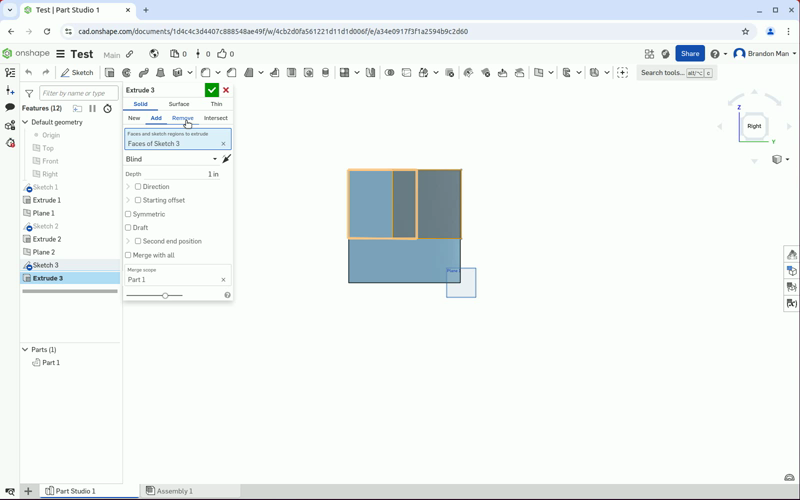
click(186, 120)
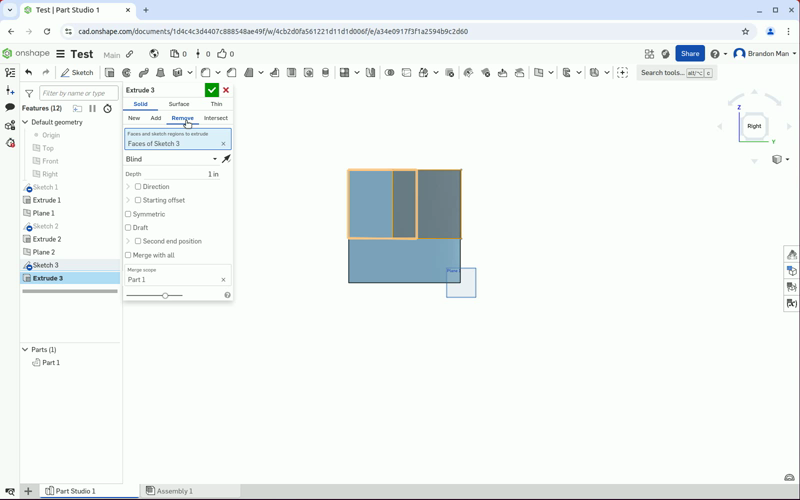
key(tab, 4)
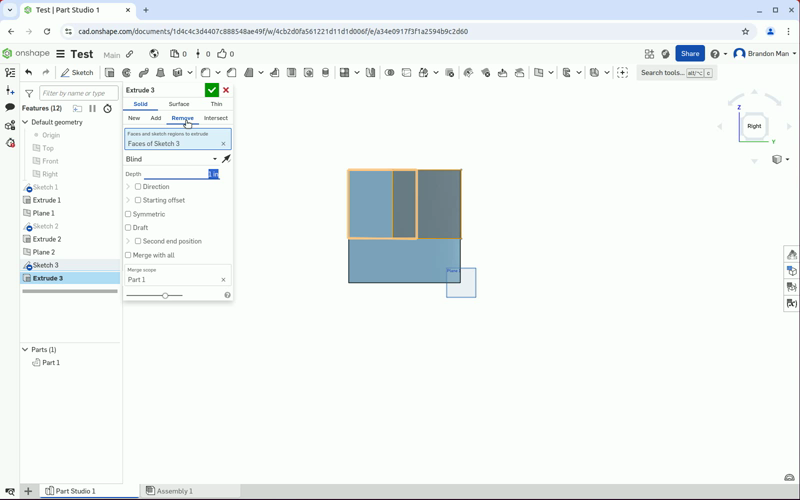
text(13.961)
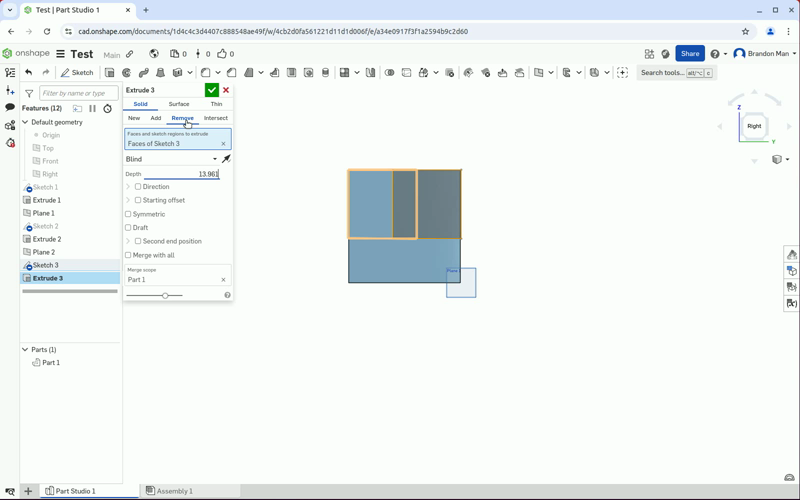
key(tab, 6)
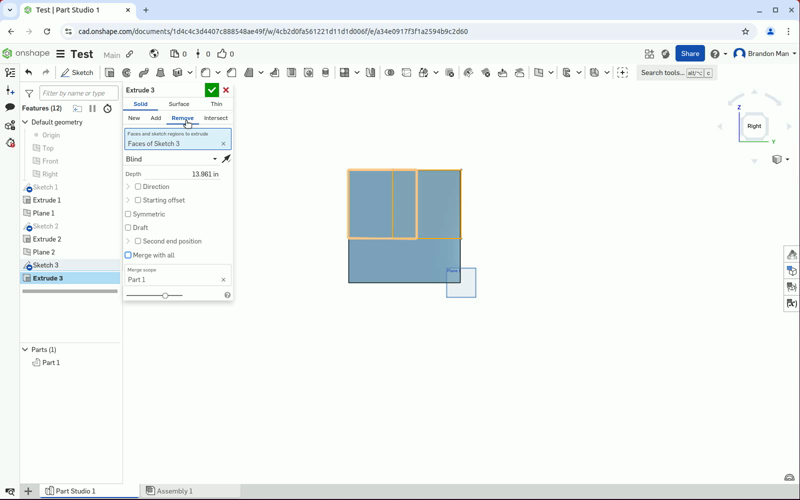
key(space)
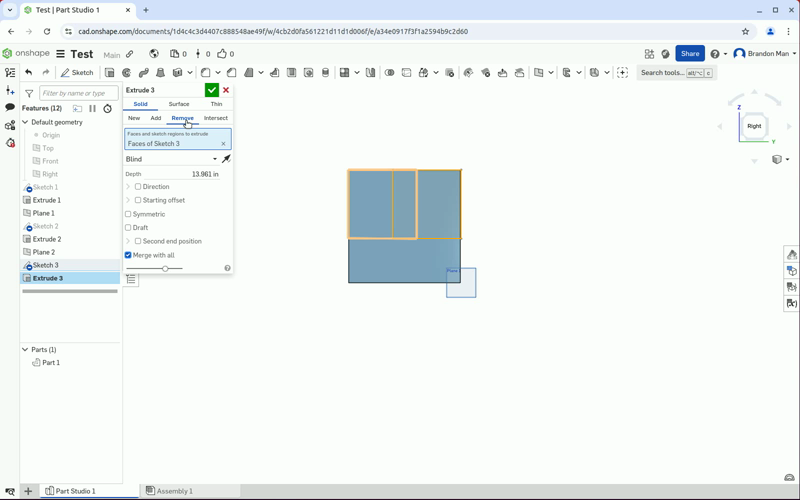
key(enter)
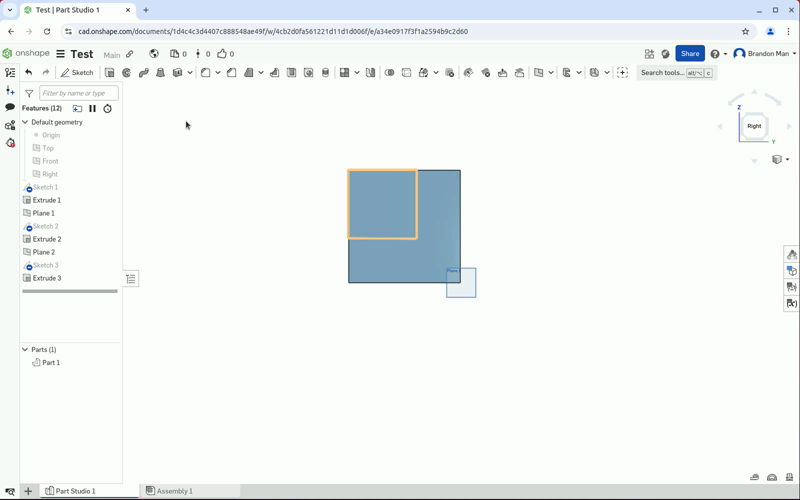
key(shift+h)
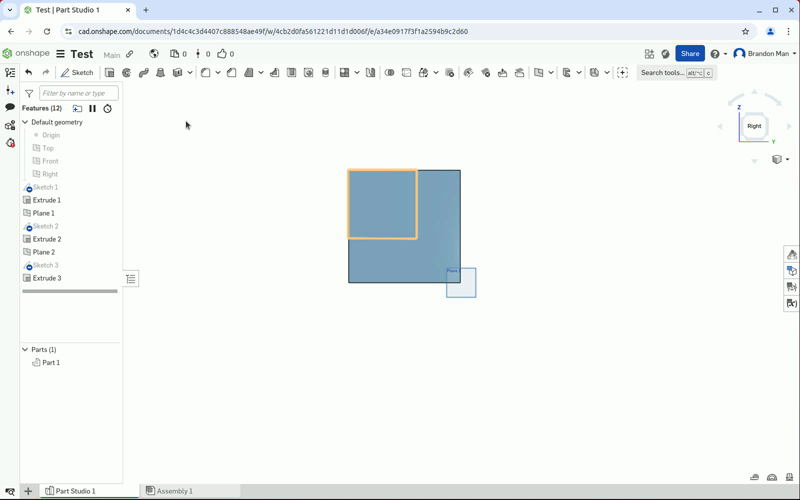
key(shift+h)
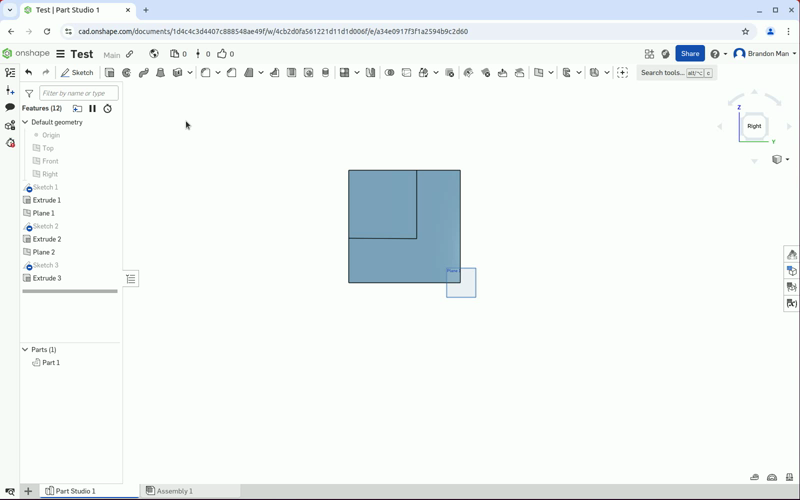
mouse_move(73, 189)
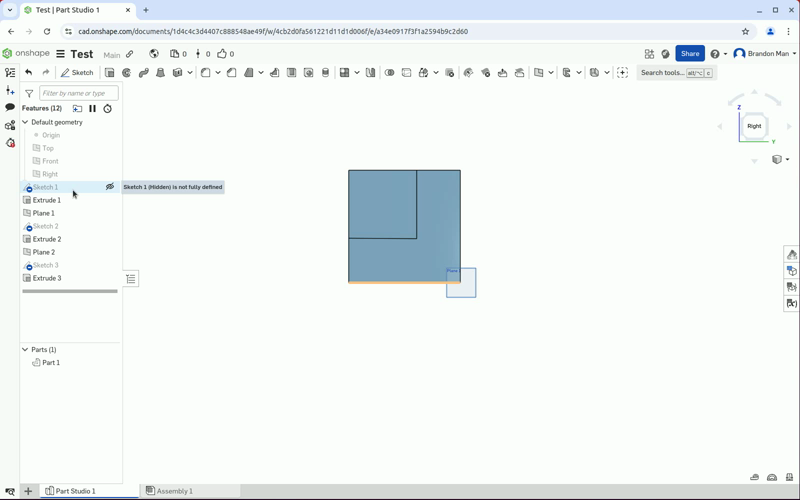
click(73, 189)
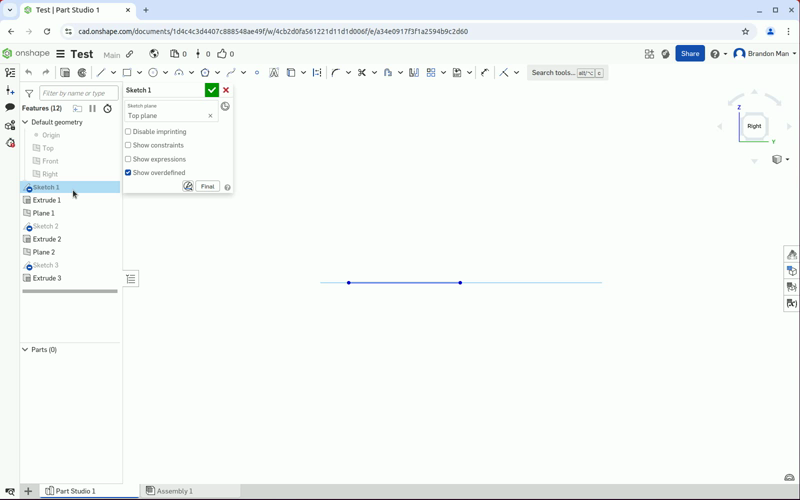
mouse_move(229, 92)
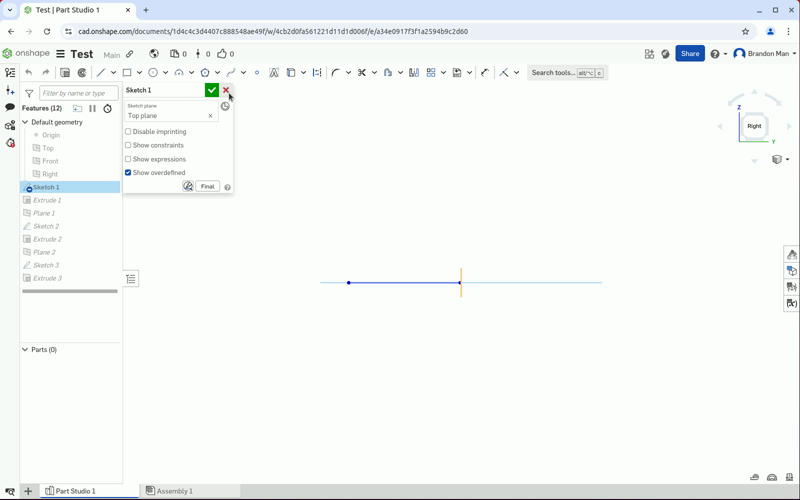
click(229, 92)
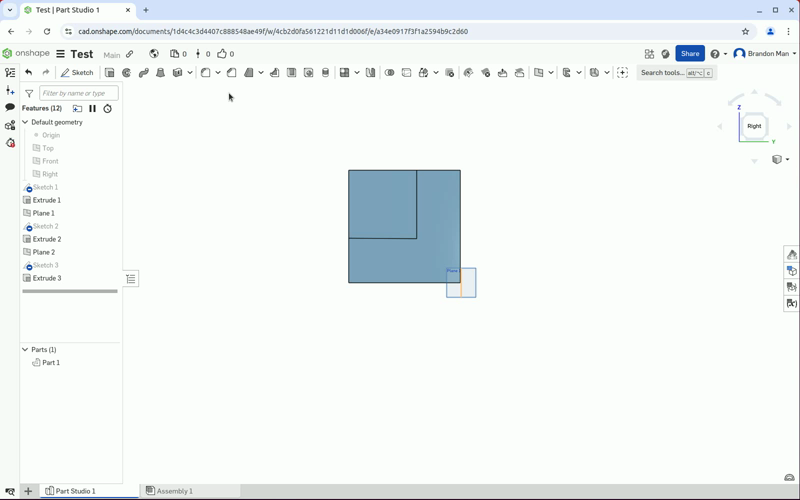
mouse_move(541, 75)
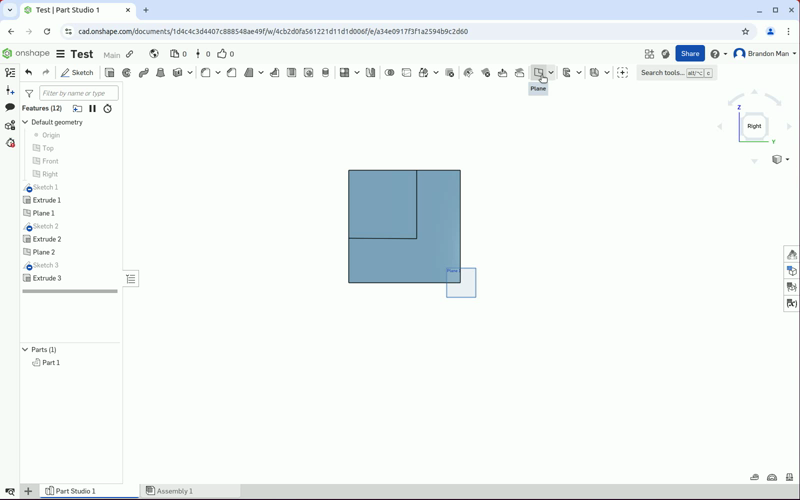
click(541, 75)
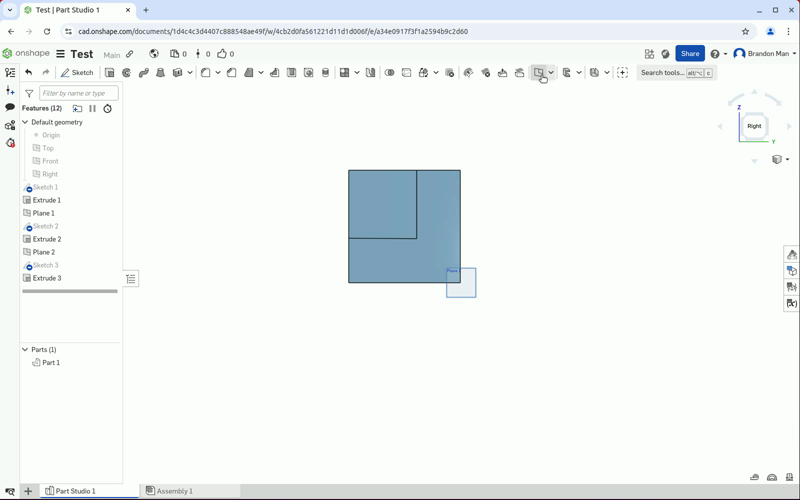
mouse_move(73, 176)
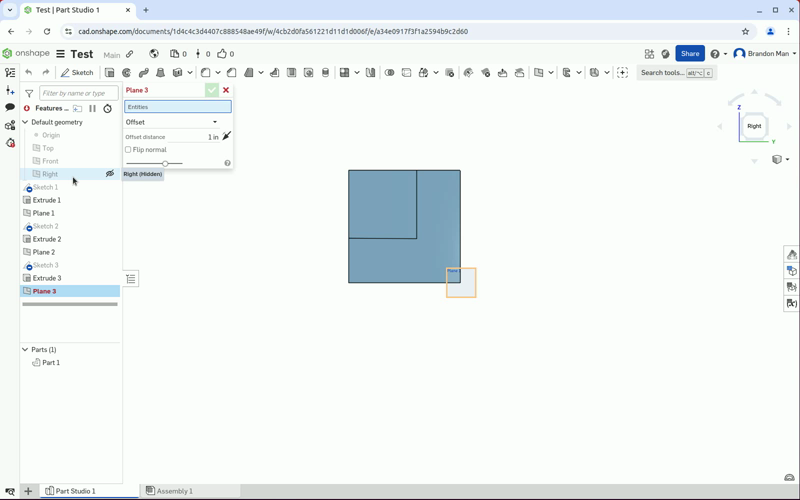
click(73, 176)
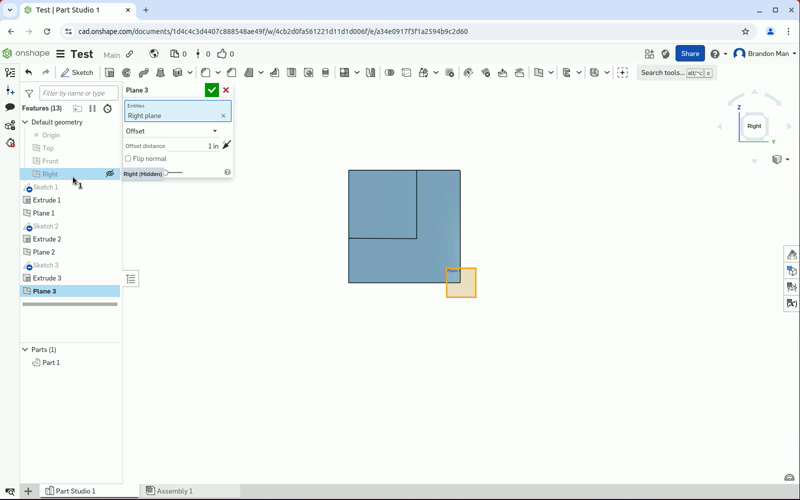
key(tab, 2)
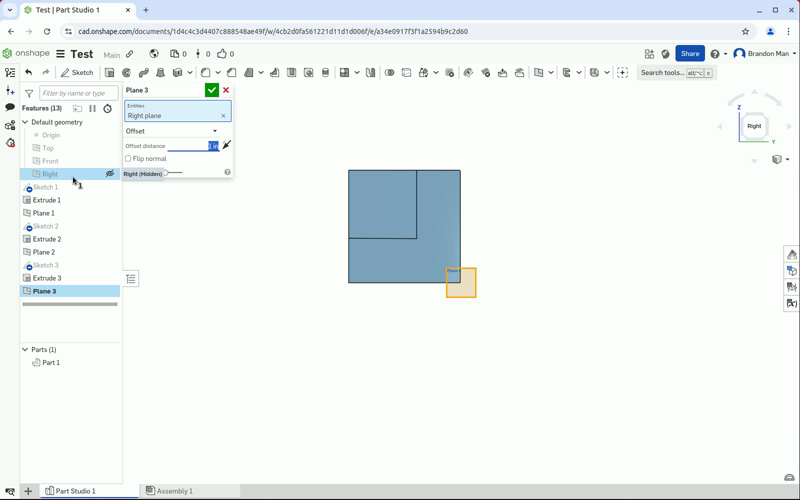
text(4.098)
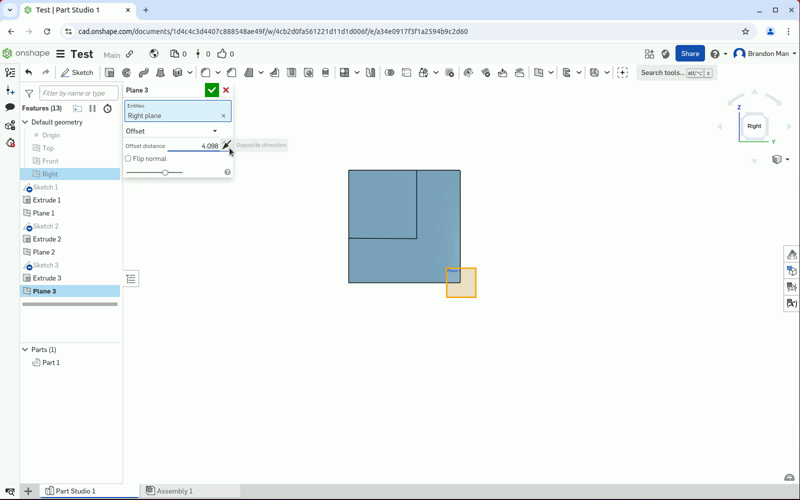
mouse_move(229, 147)
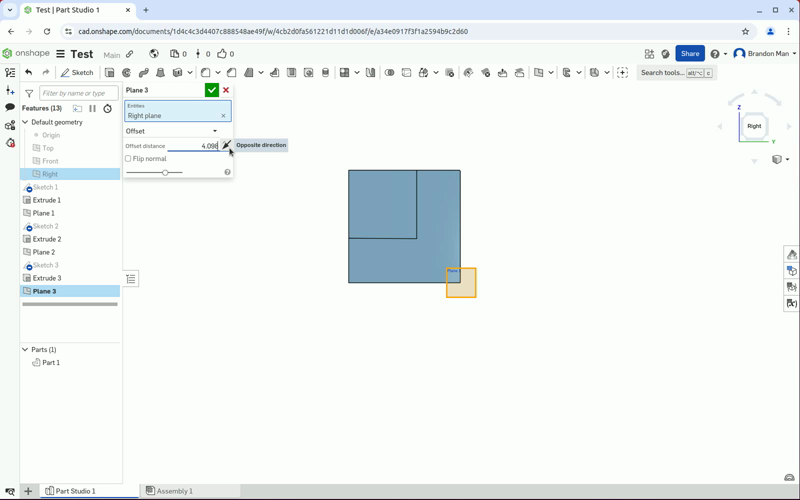
click(229, 147)
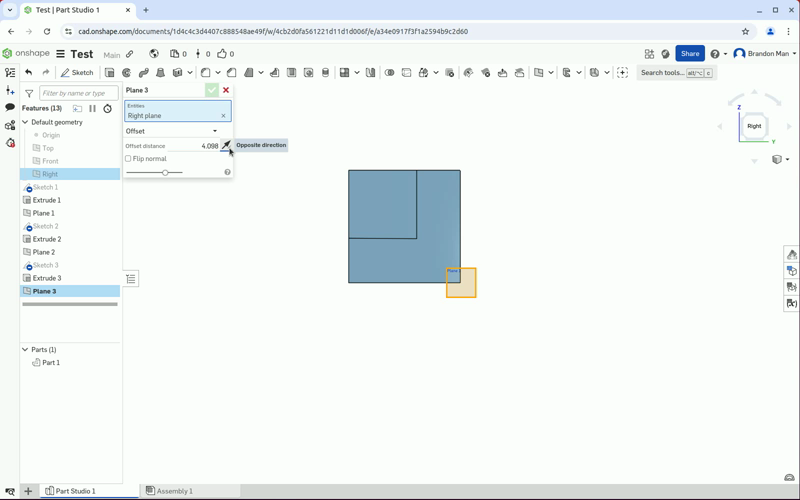
key(enter, 2)
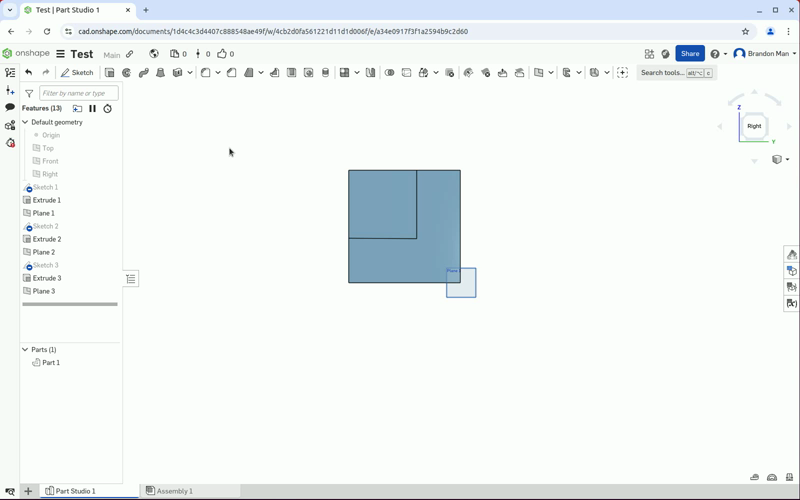
key(shift+s)
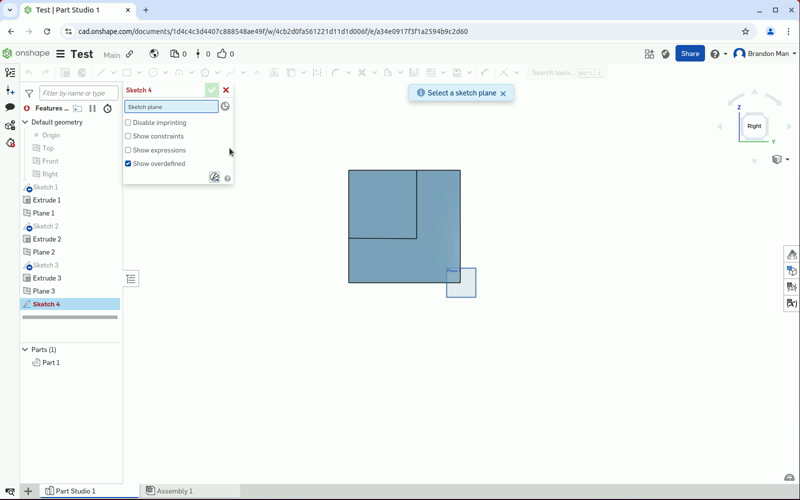
mouse_move(73, 293)
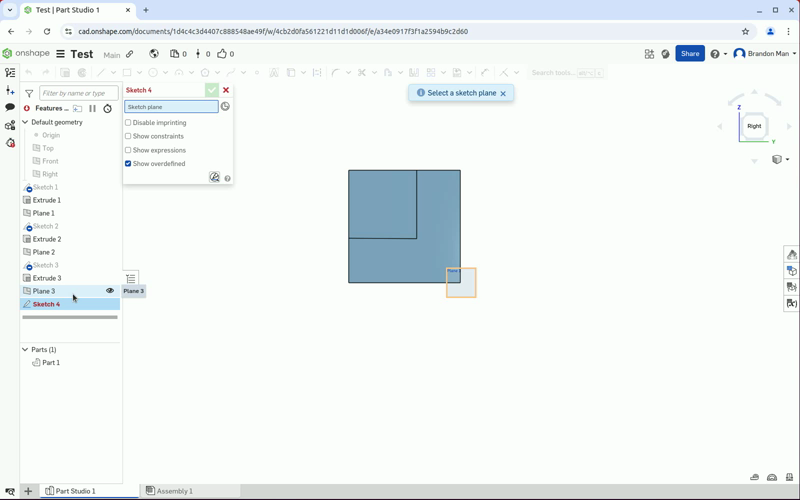
click(73, 293)
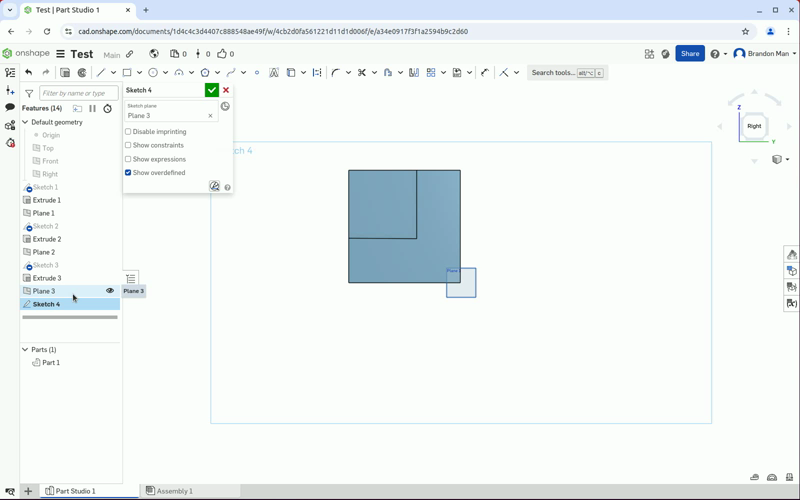
mouse_move(73, 352)
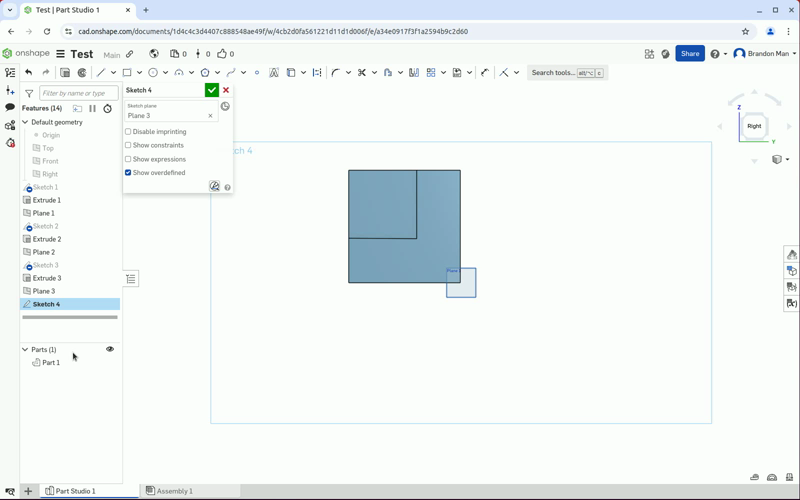
key(y)
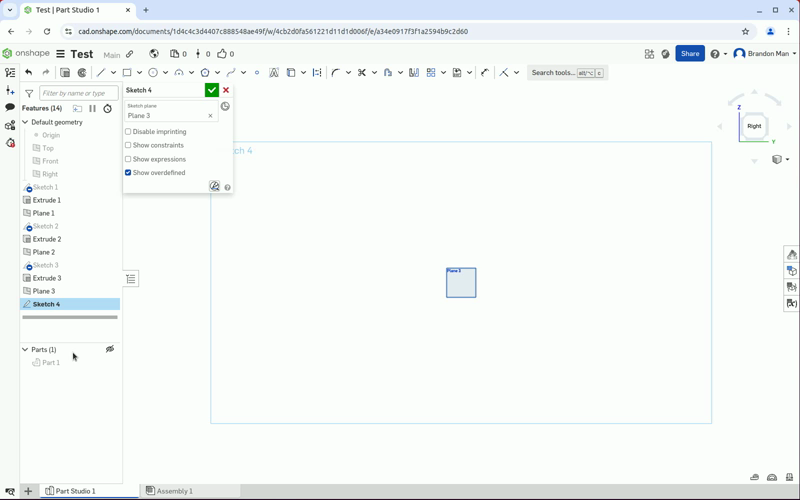
key(l)
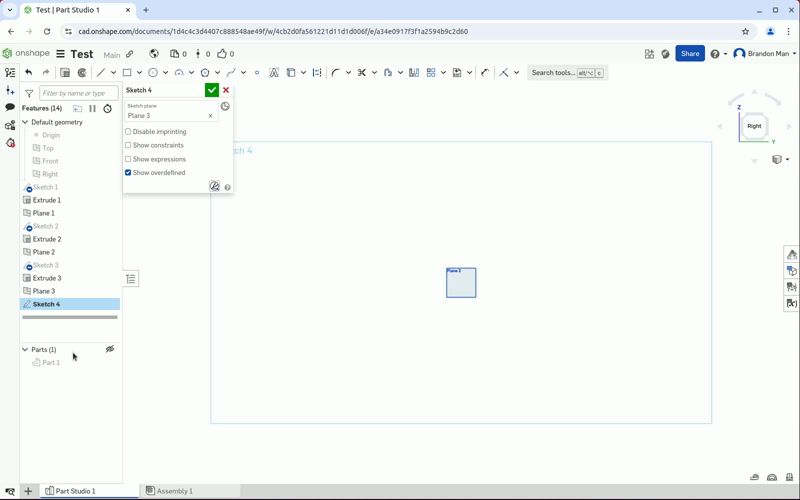
key_down(shift)
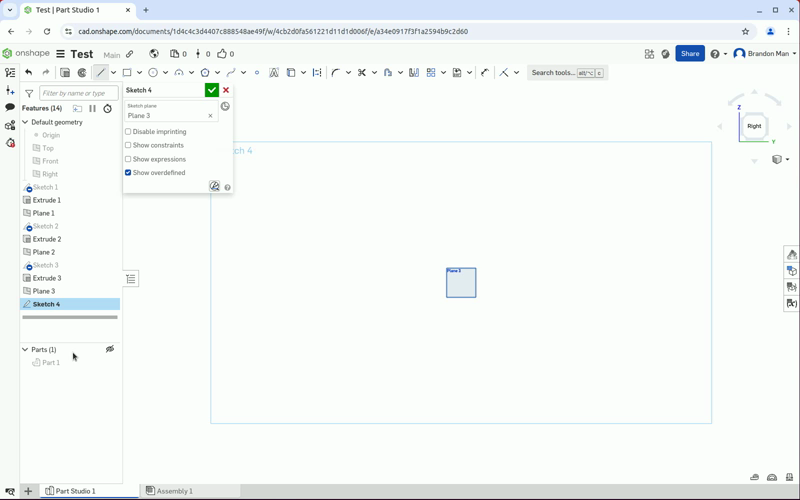
mouse_move(348, 170)
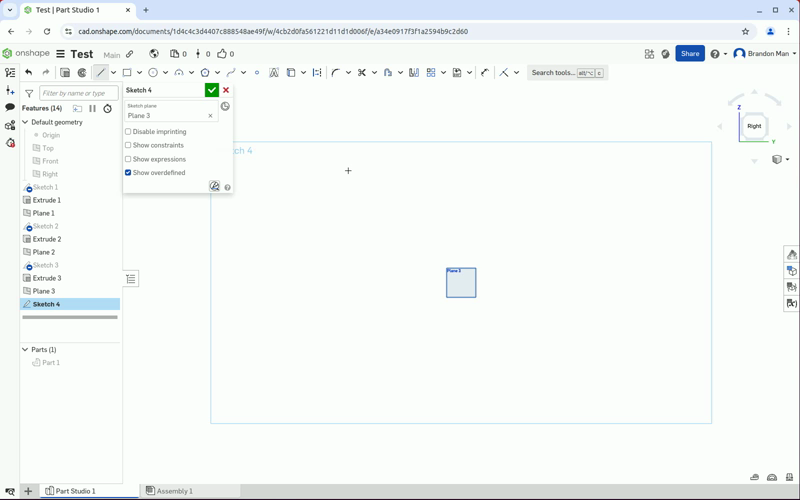
click(348, 170)
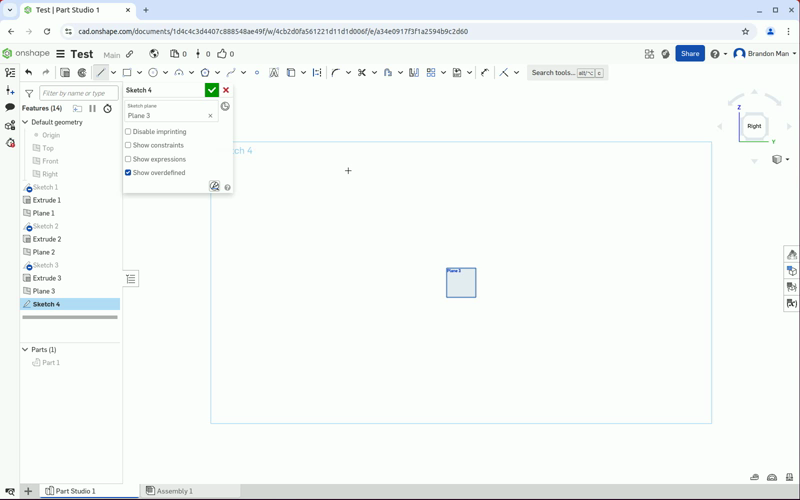
key_up(shift)
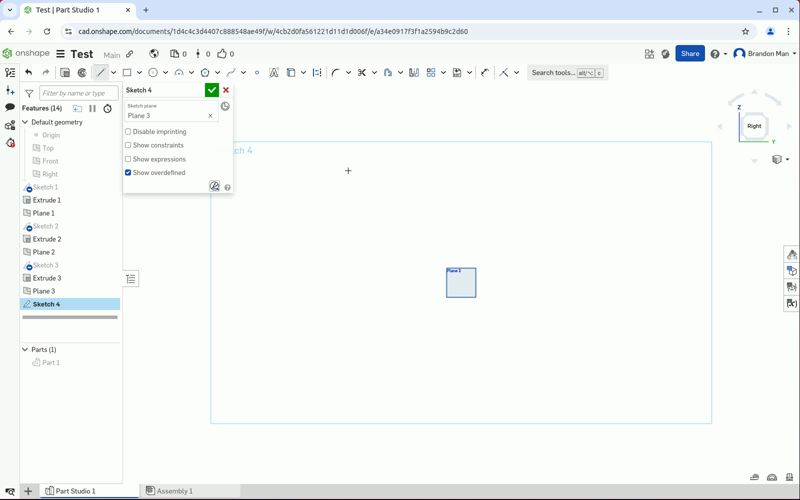
key_down(shift)
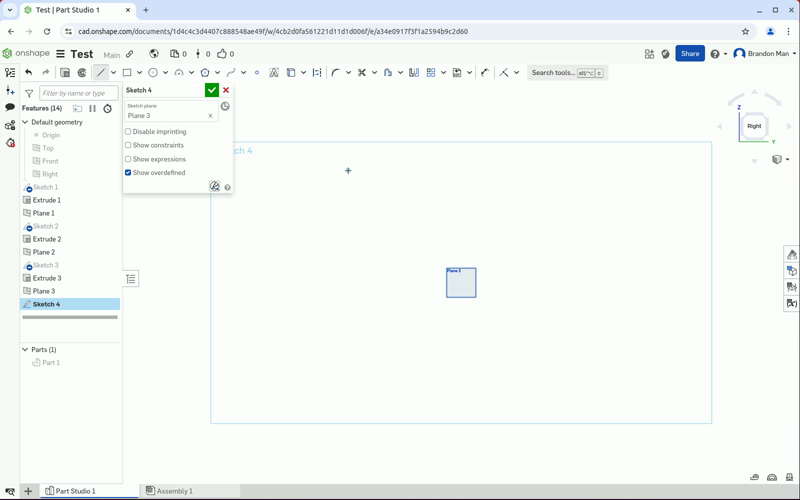
mouse_move(416, 238)
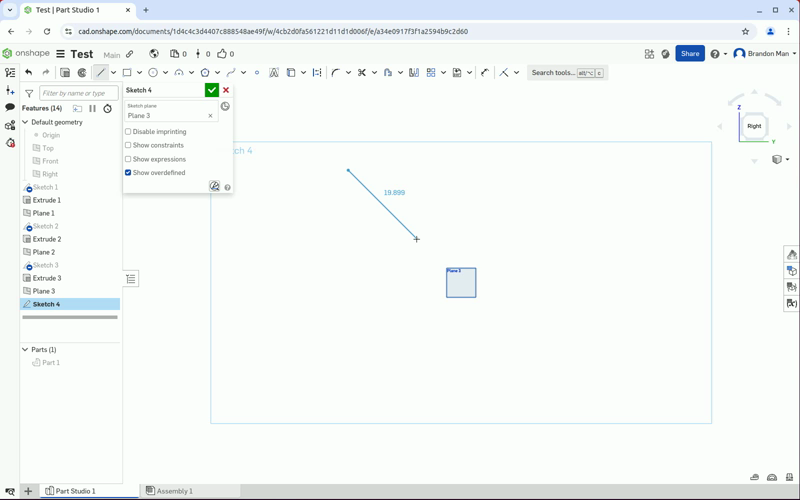
click(416, 238)
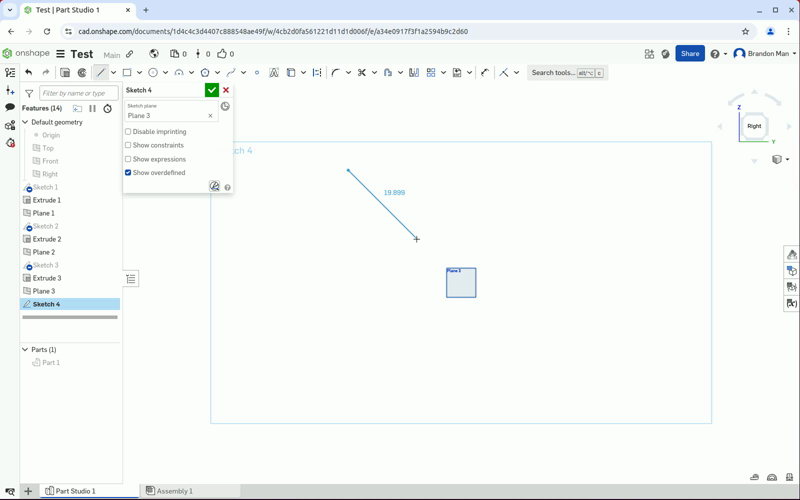
key_up(shift)
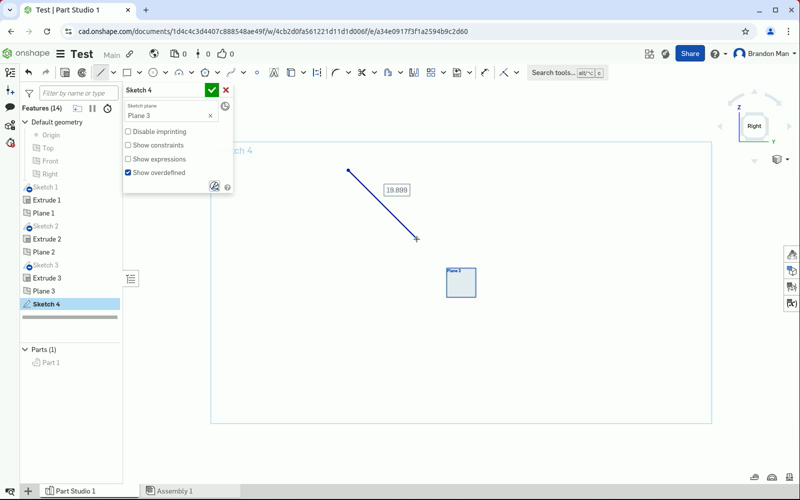
key_down(shift)
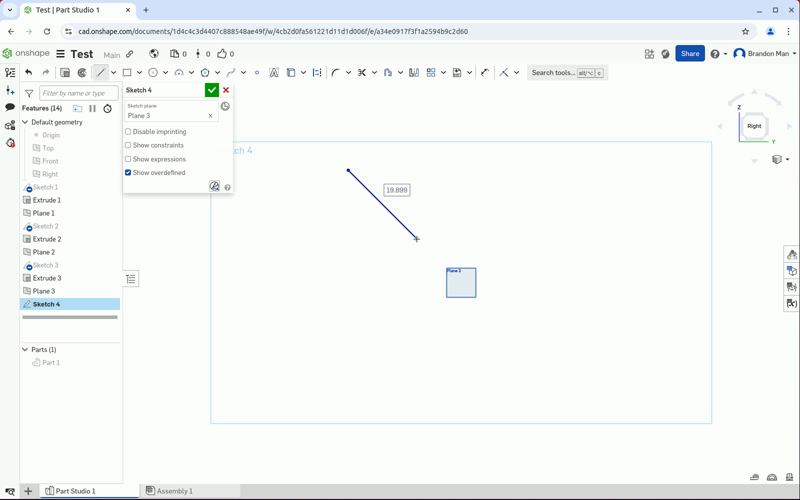
mouse_move(416, 170)
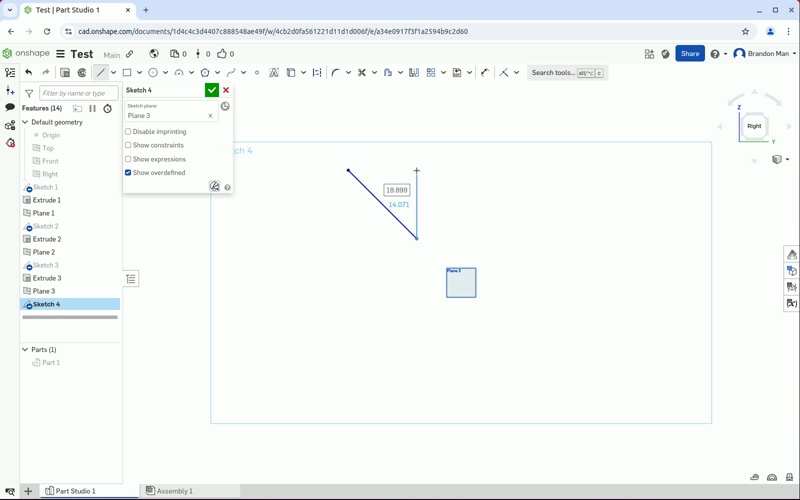
click(416, 170)
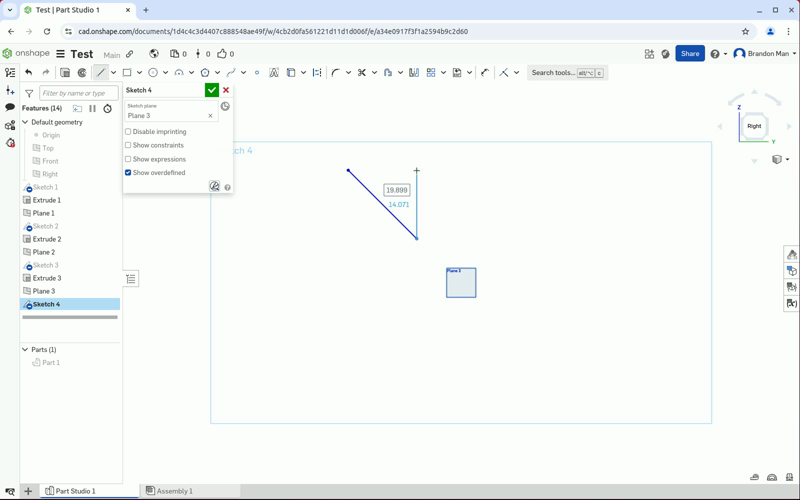
key_up(shift)
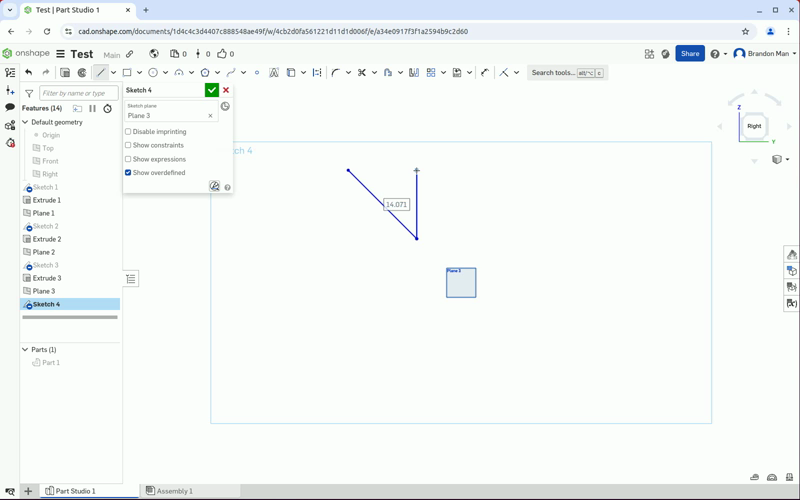
key_down(shift)
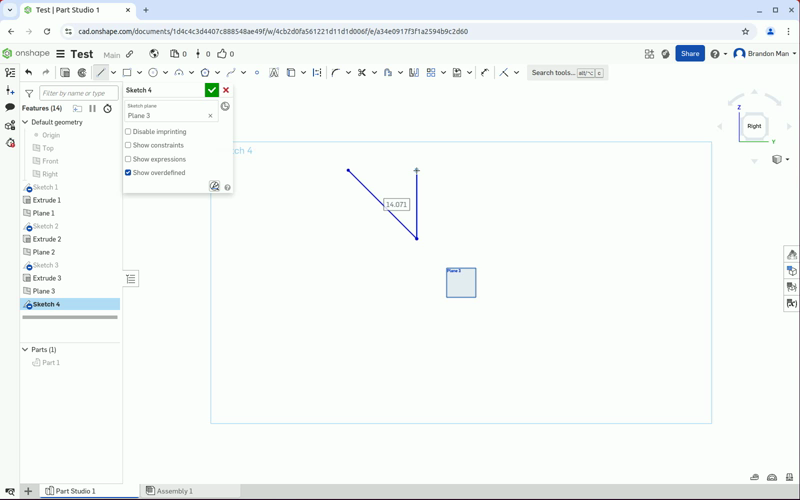
mouse_move(348, 170)
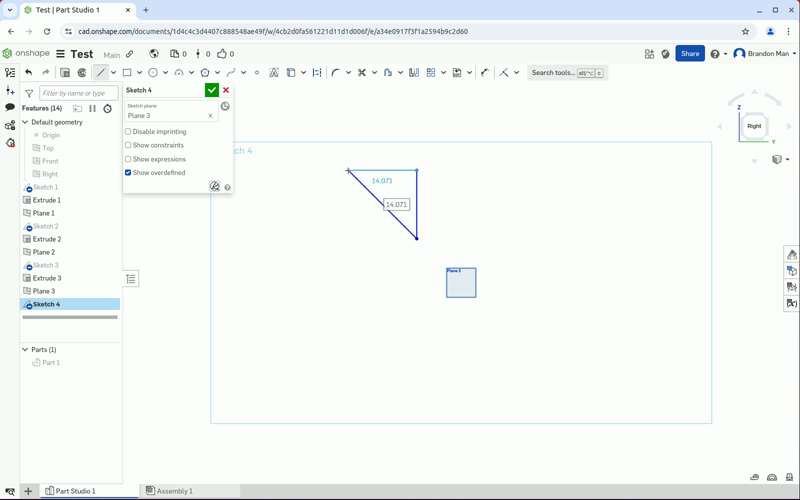
key_up(shift)
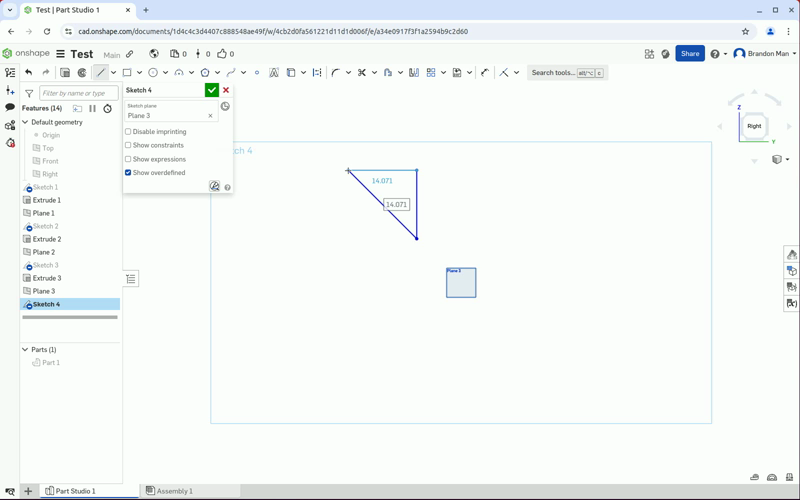
click(348, 170)
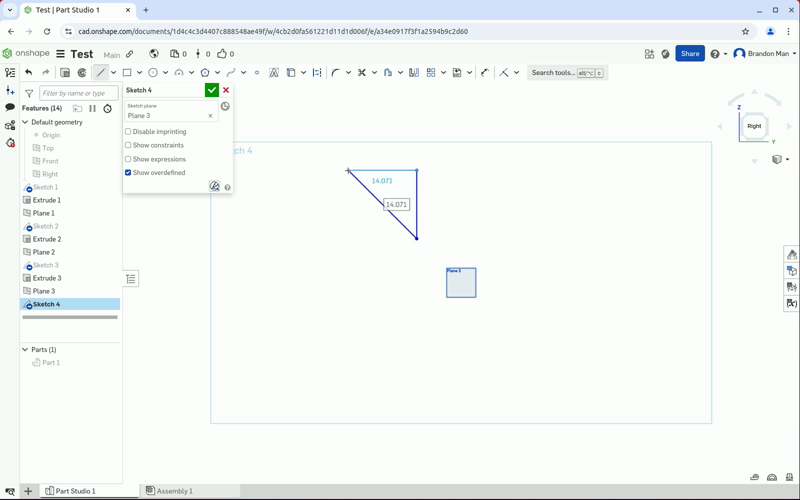
key(esc)
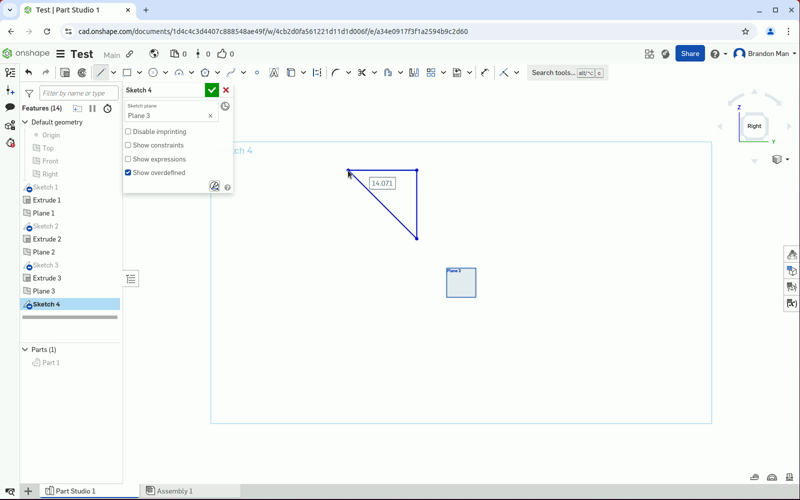
mouse_move(409, 188)
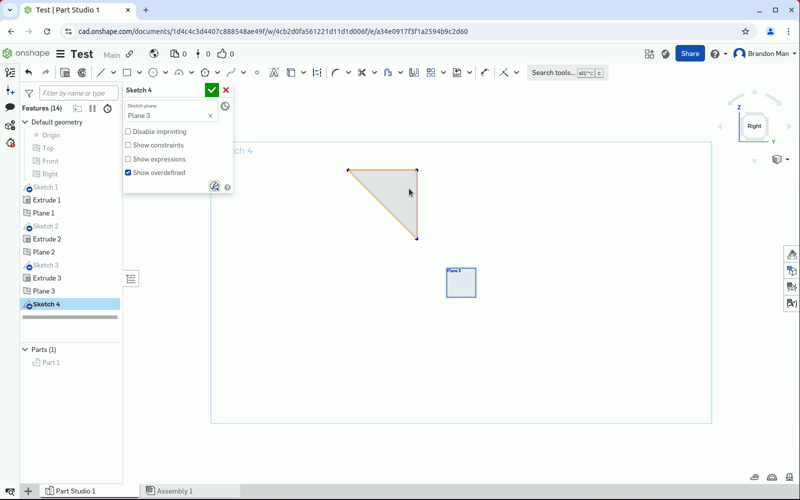
click(409, 188)
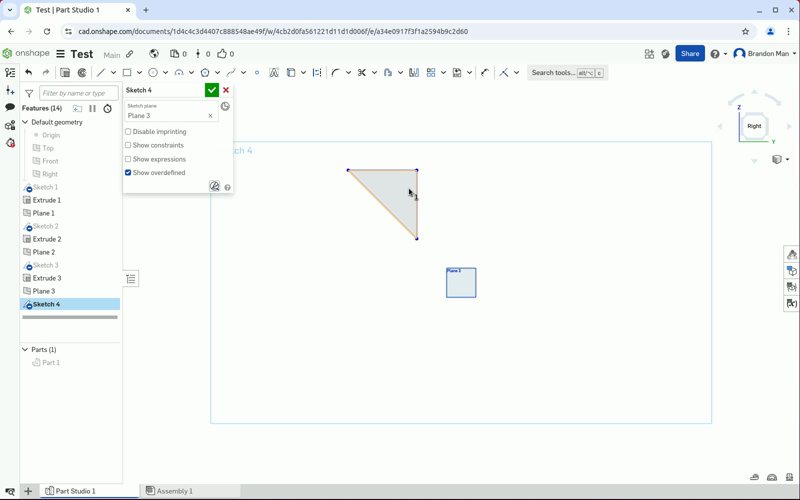
mouse_move(73, 352)
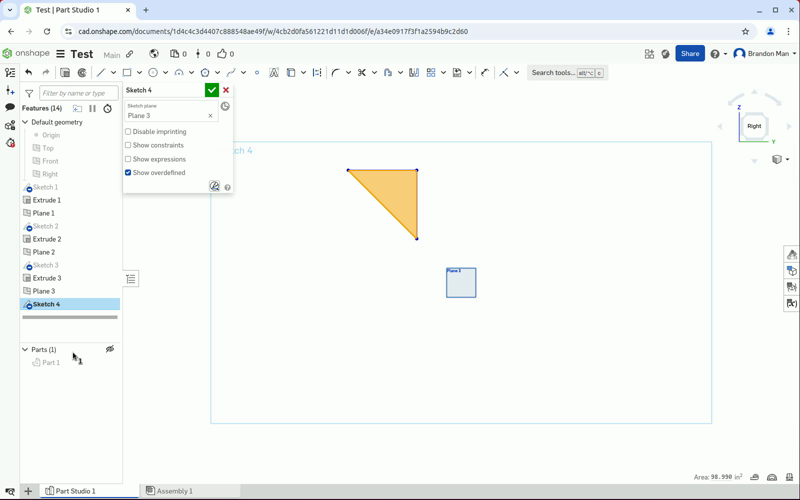
key(shift+y)
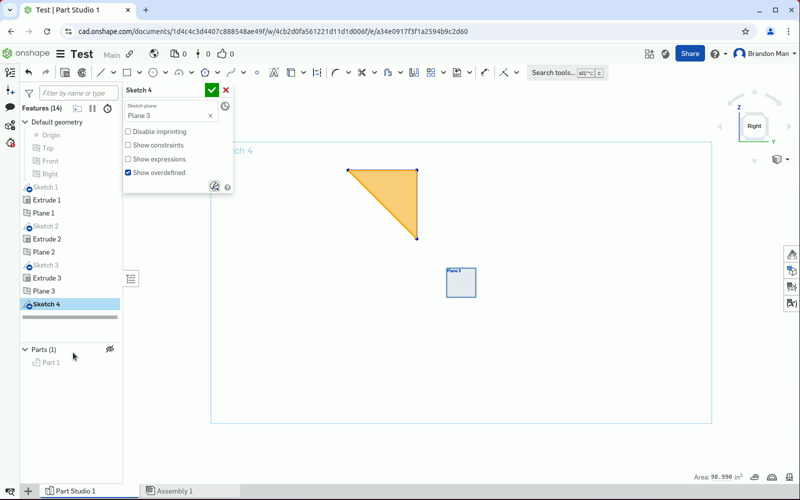
key(shift+e)
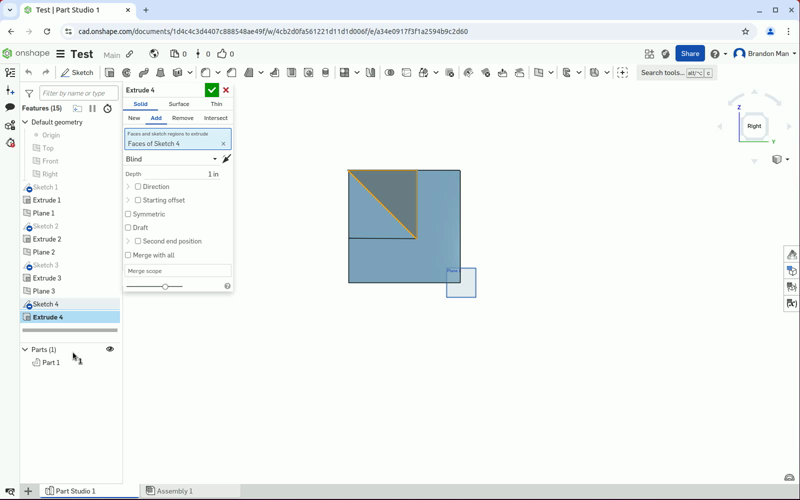
mouse_move(143, 106)
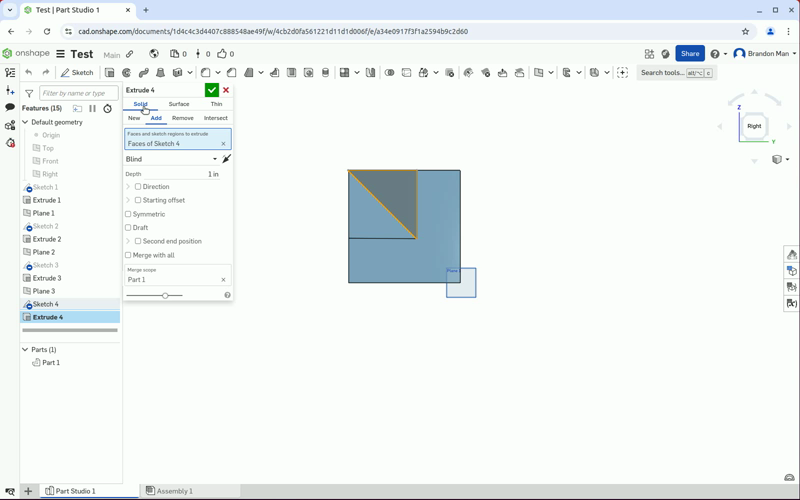
click(143, 106)
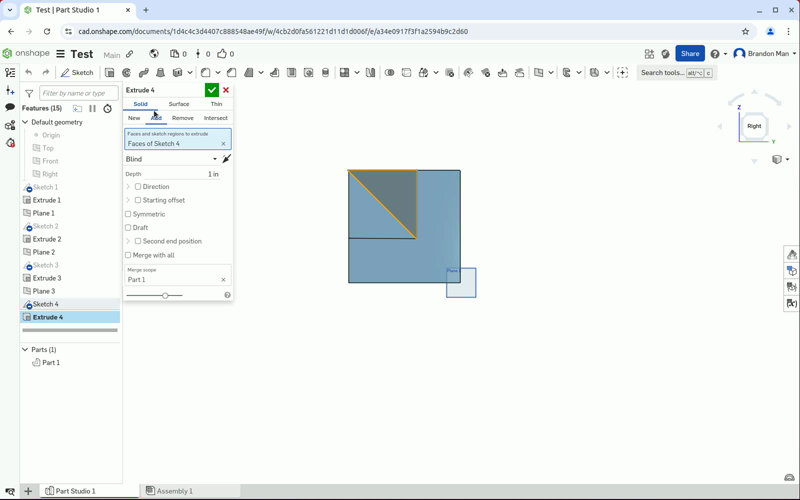
mouse_move(186, 120)
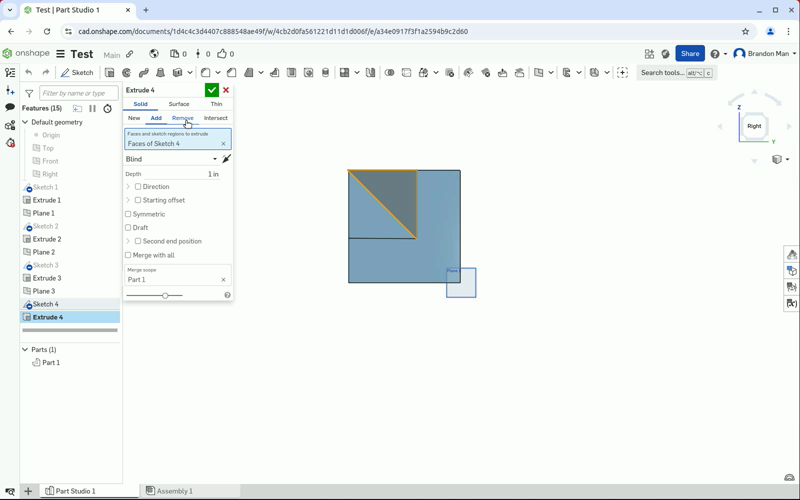
click(186, 120)
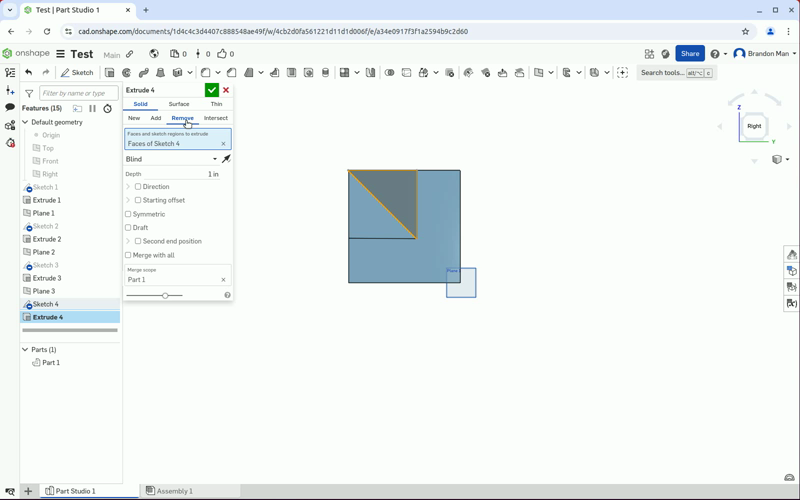
key(tab, 4)
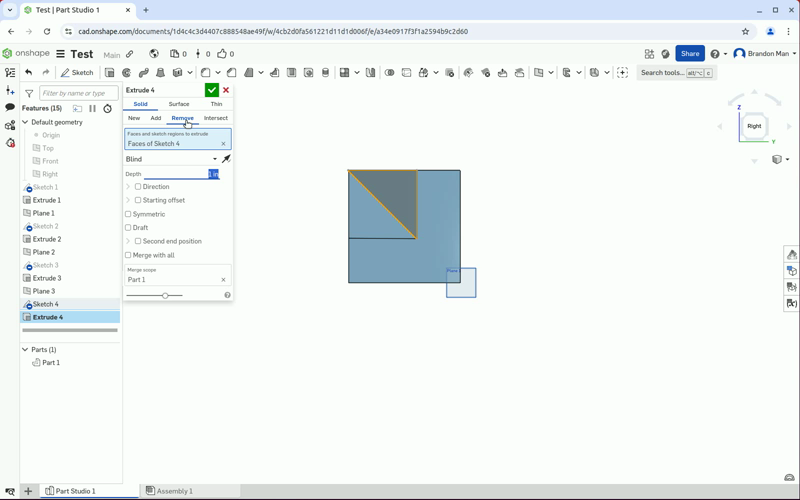
text(9.147)
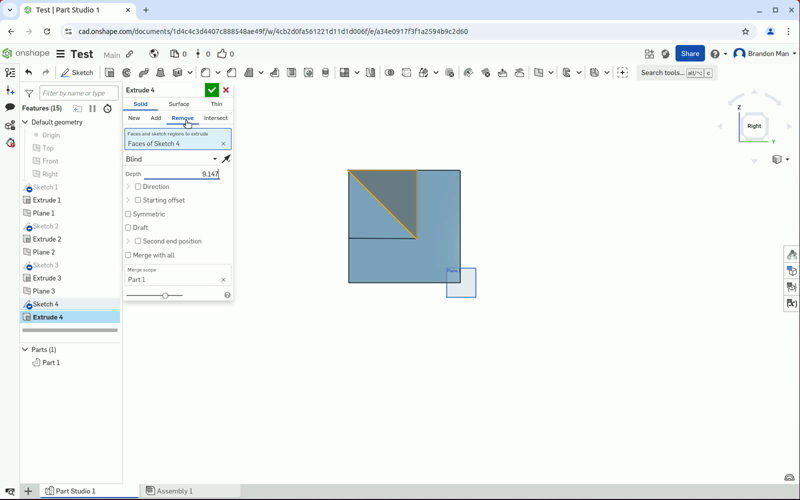
key(tab, 6)
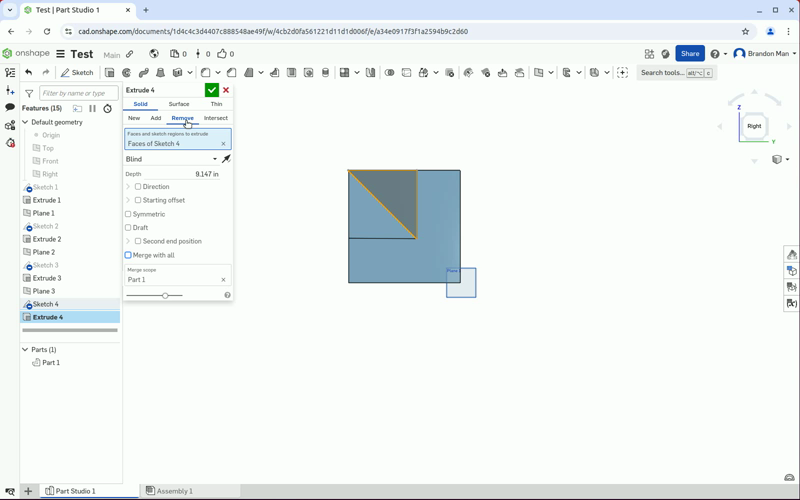
key(space)
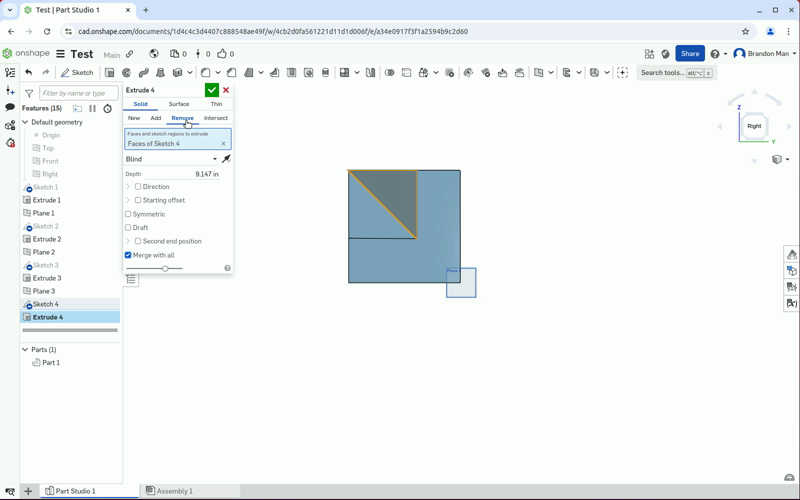
key(enter)
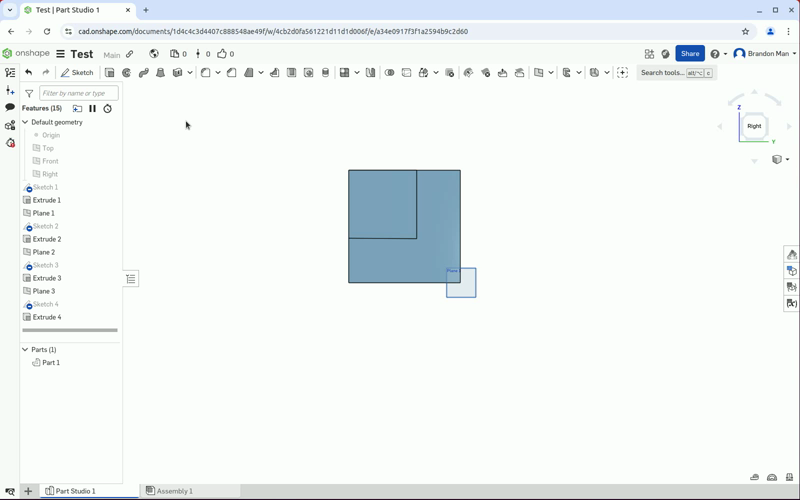
key(shift+h)
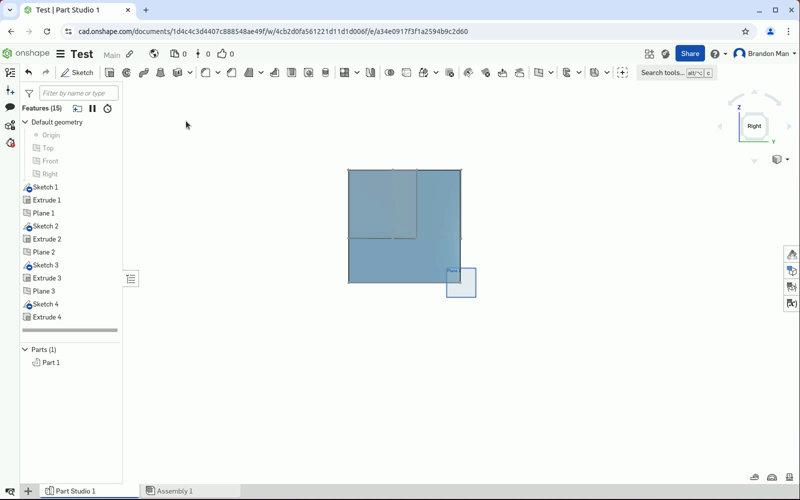
key(shift+h)
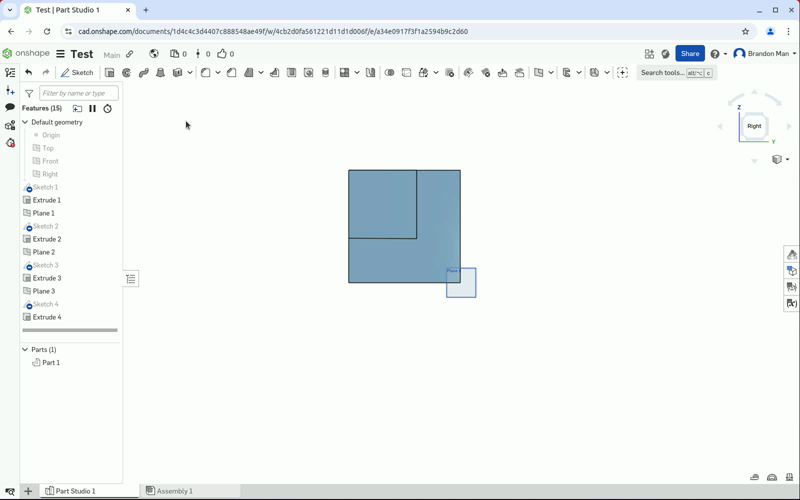
mouse_move(73, 189)
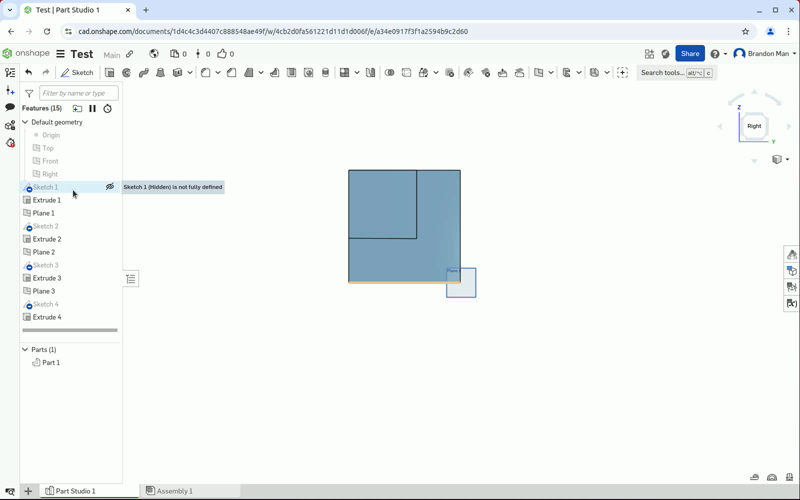
click(73, 189)
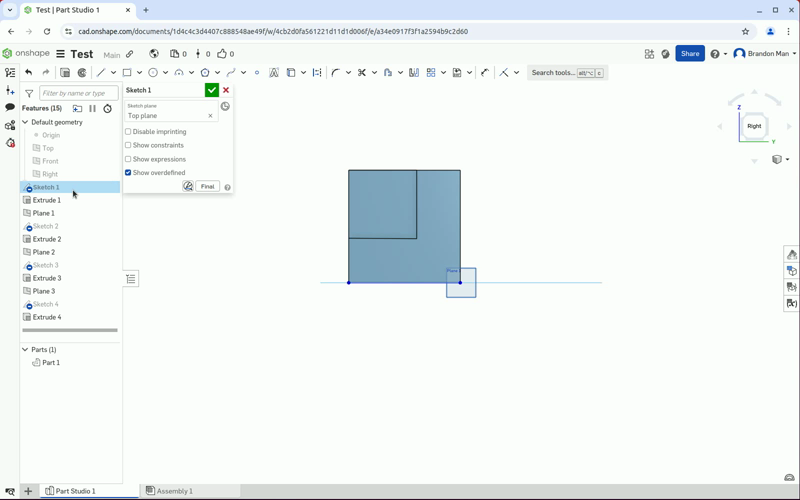
mouse_move(229, 92)
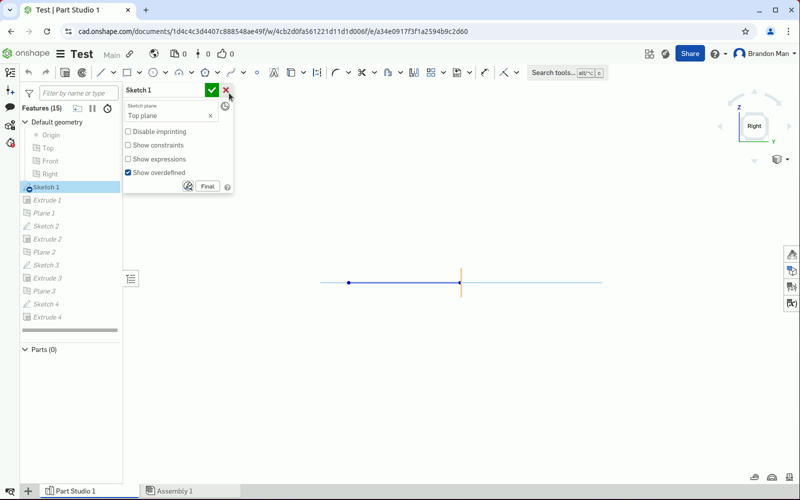
click(229, 92)
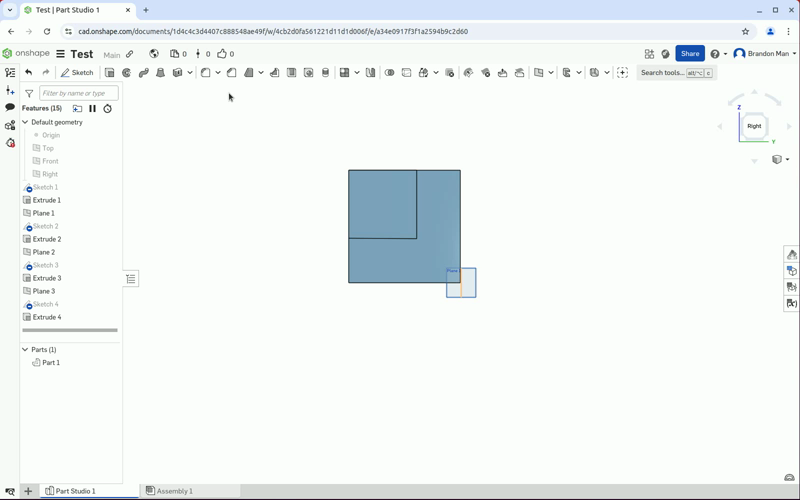
mouse_move(73, 352)
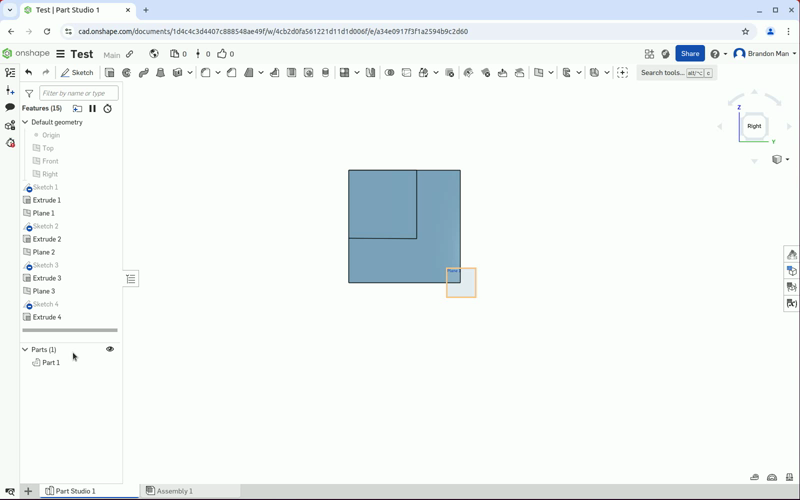
key(y)
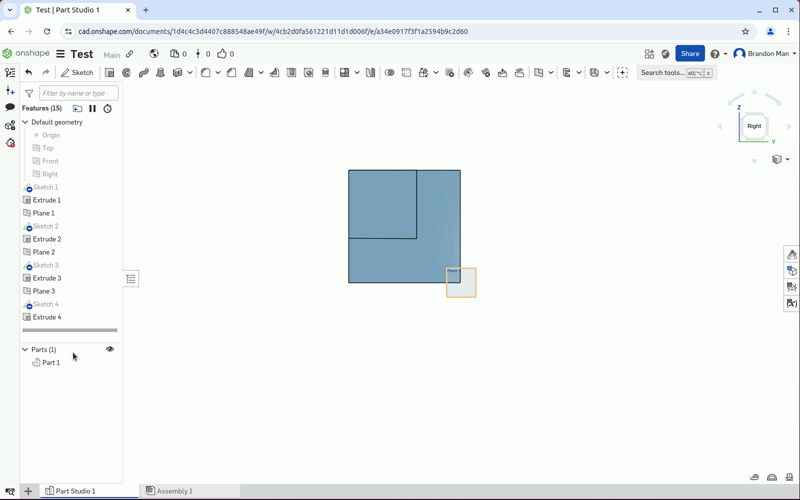
key(shift+p)
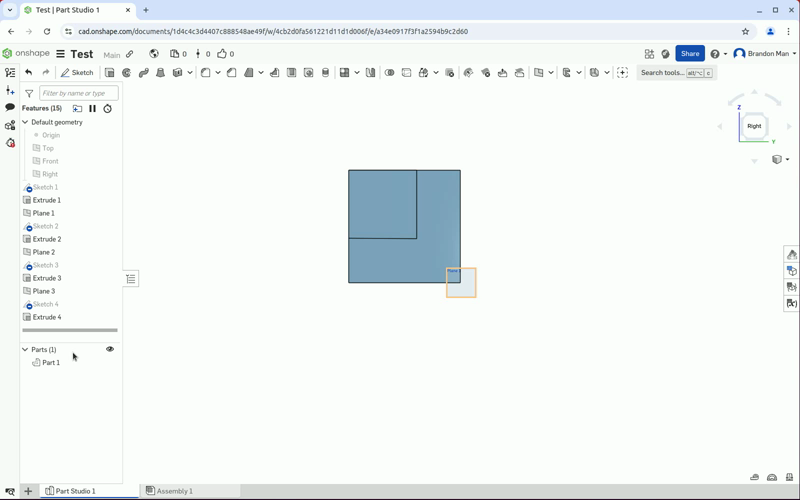
key(space)
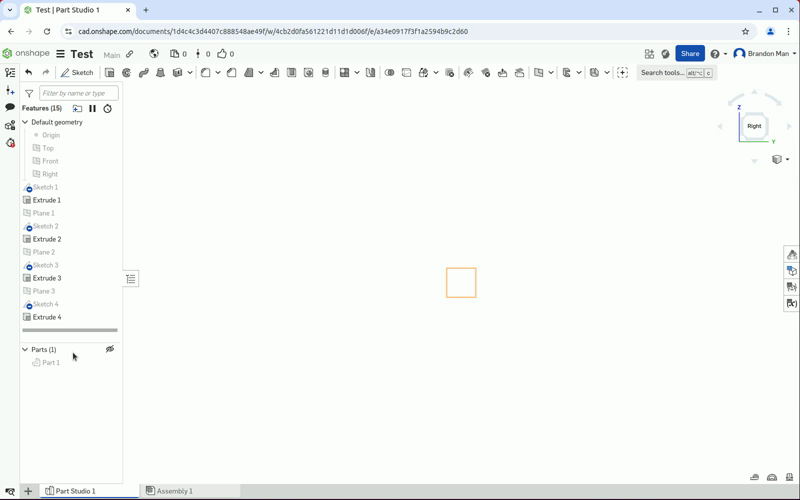
key_down(shift)
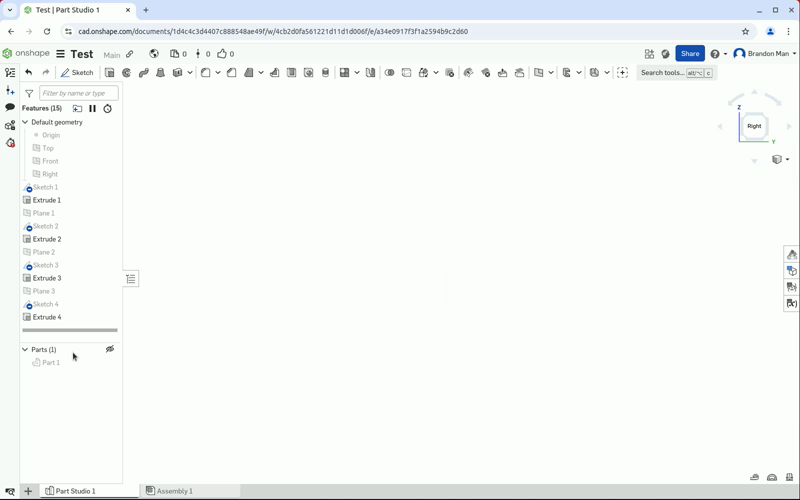
key(right)
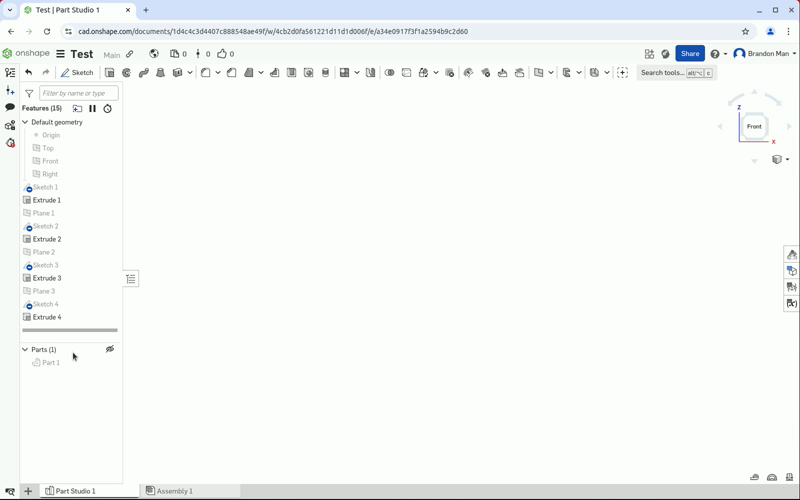
key_up(shift)
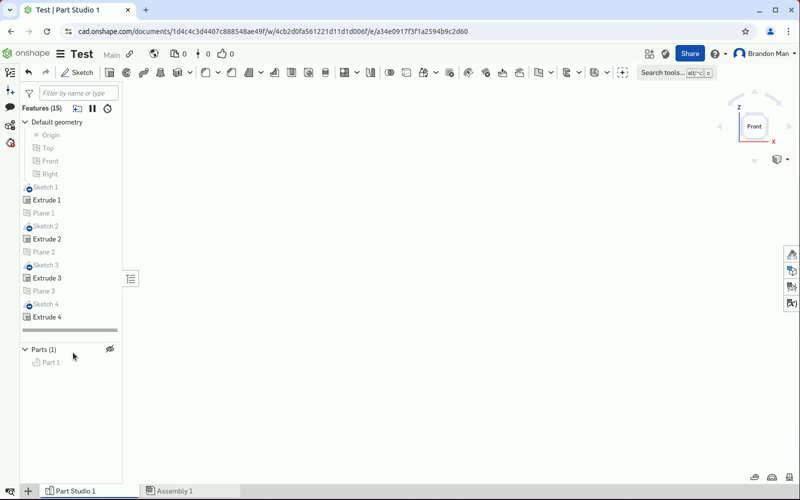
mouse_move(73, 352)
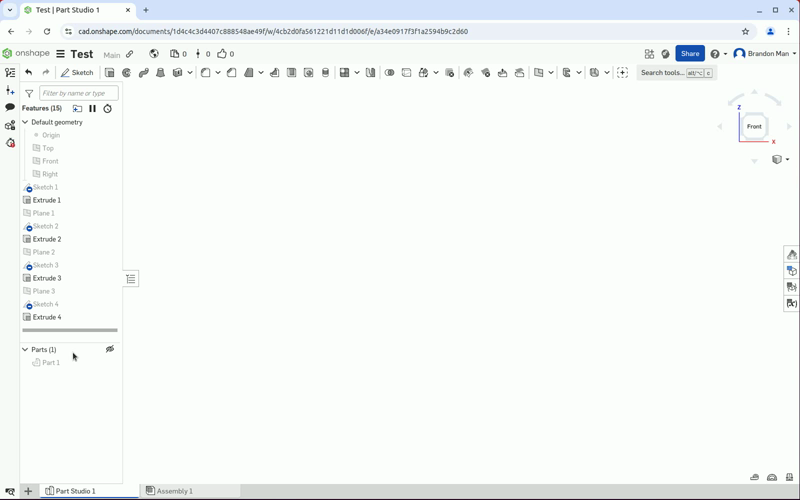
key(shift+y)
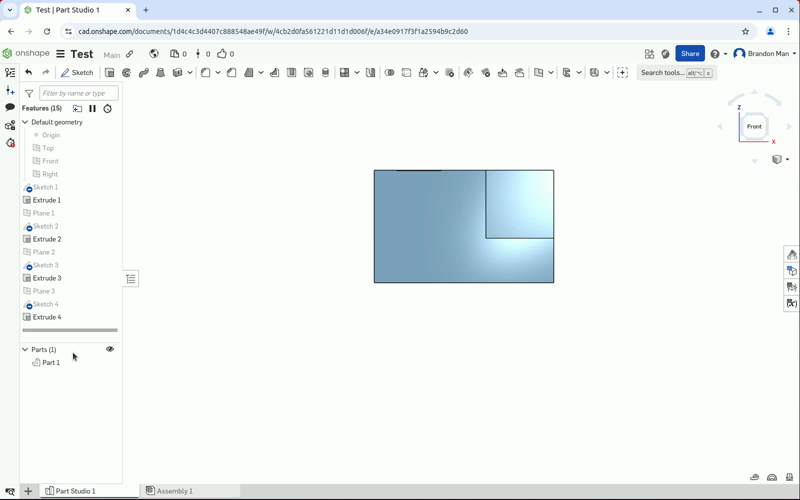
mouse_move(541, 75)
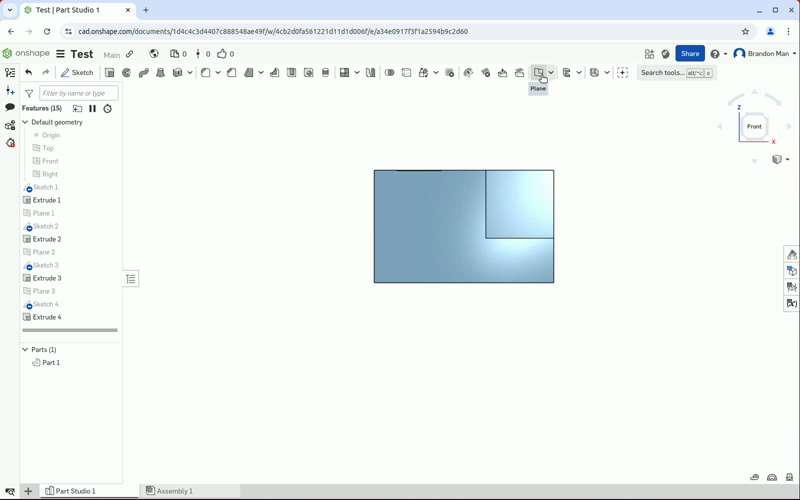
click(541, 75)
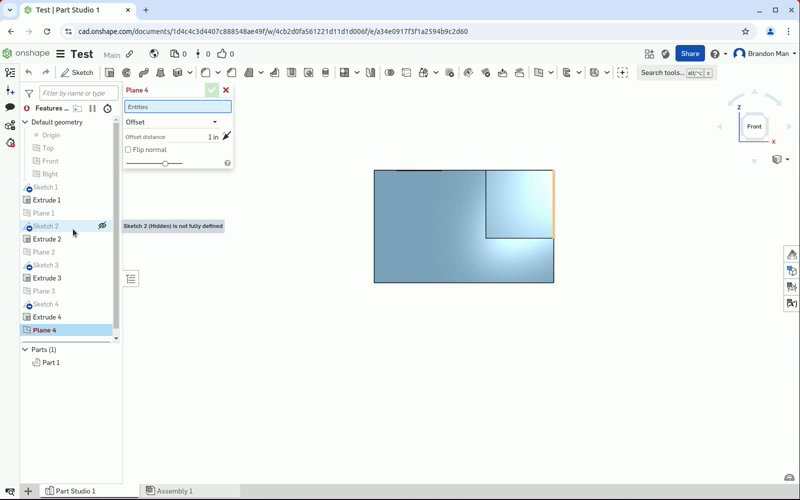
scroll(3)
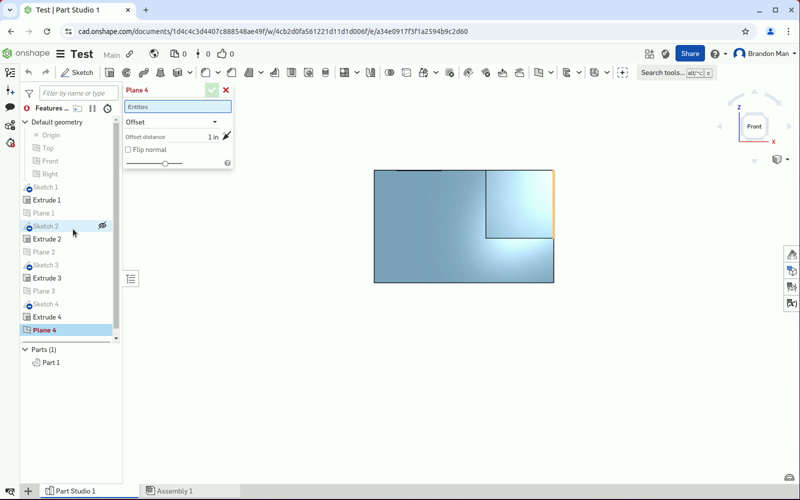
mouse_move(69, 163)
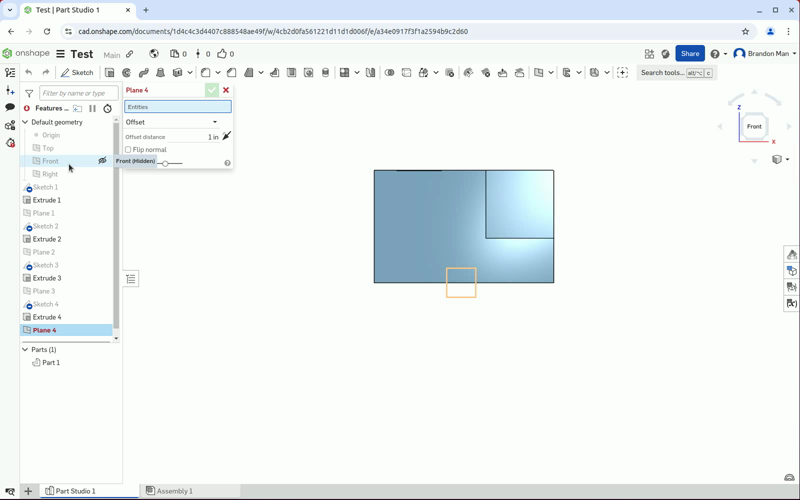
click(69, 163)
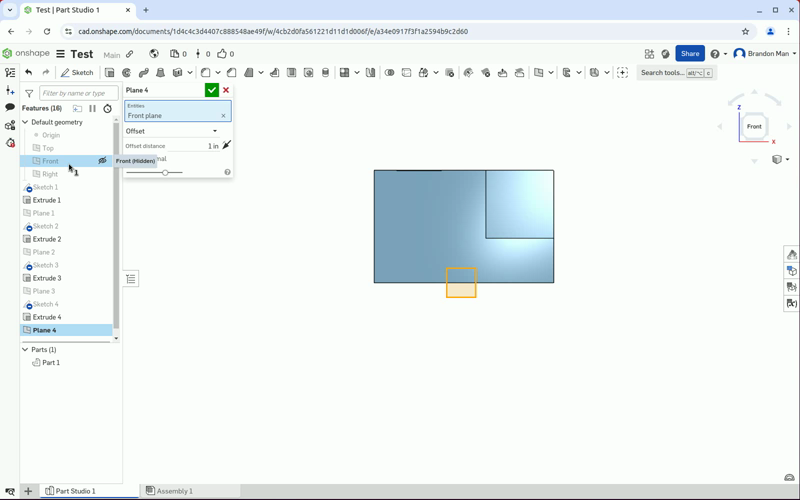
key(tab, 2)
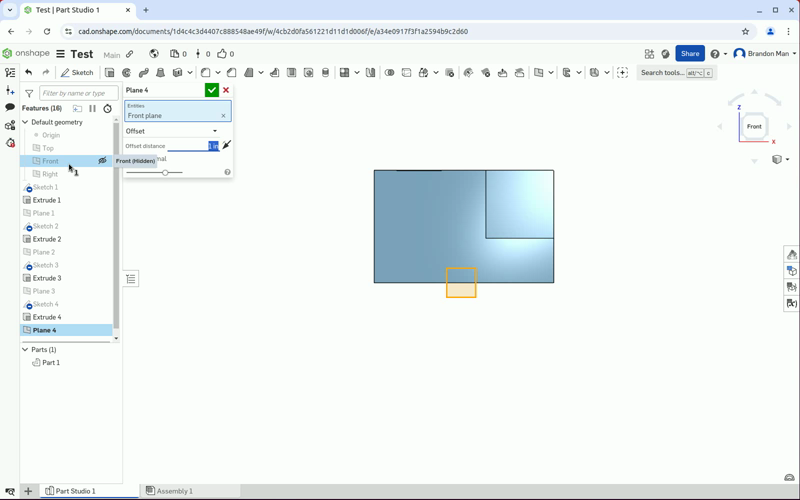
text(9.151)
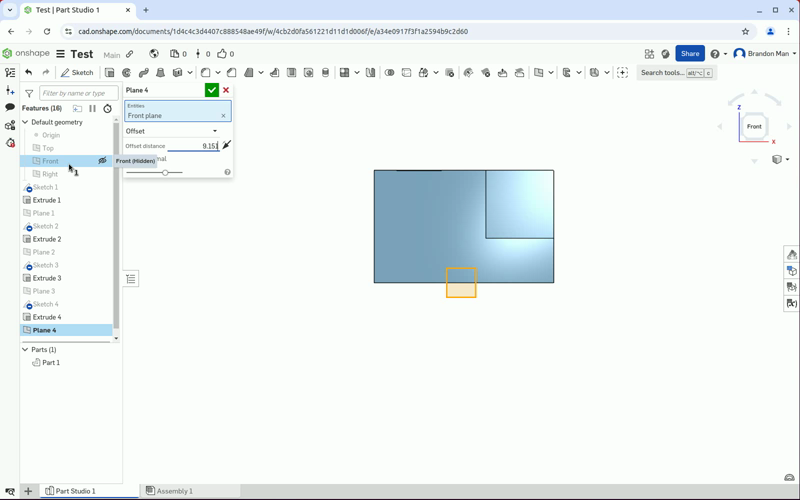
key(enter, 2)
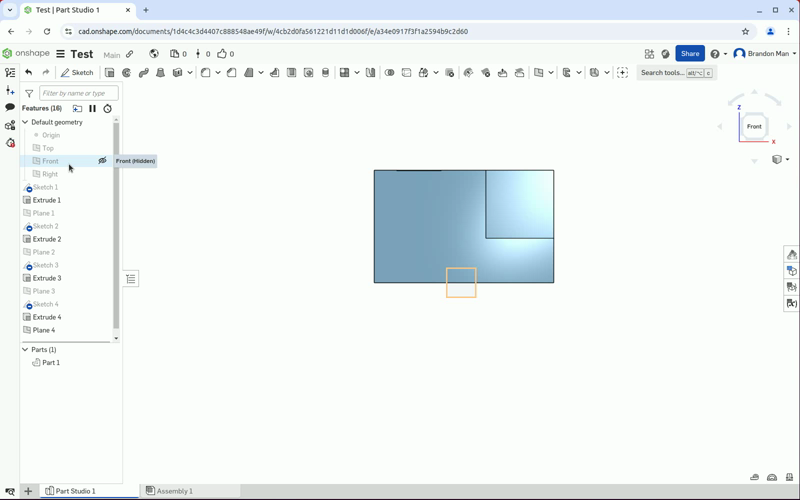
key(shift+s)
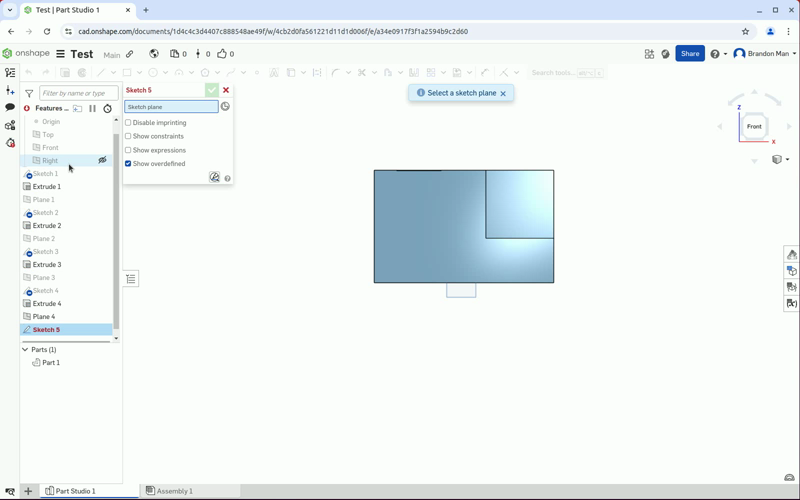
mouse_move(69, 319)
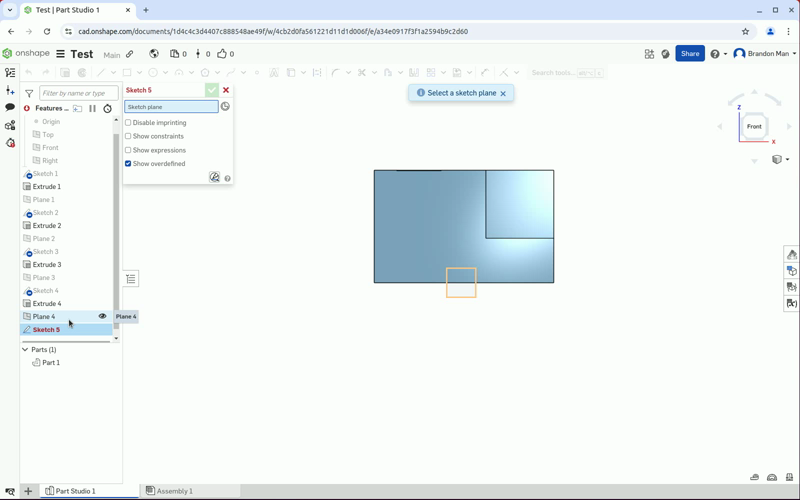
click(69, 319)
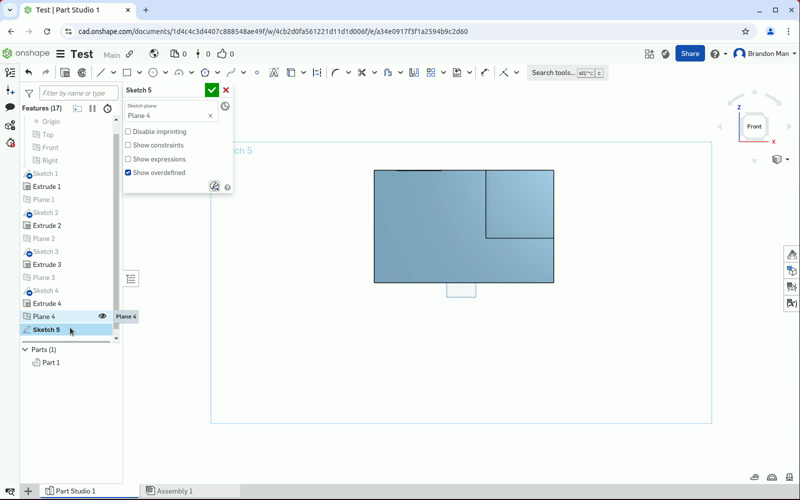
mouse_move(73, 352)
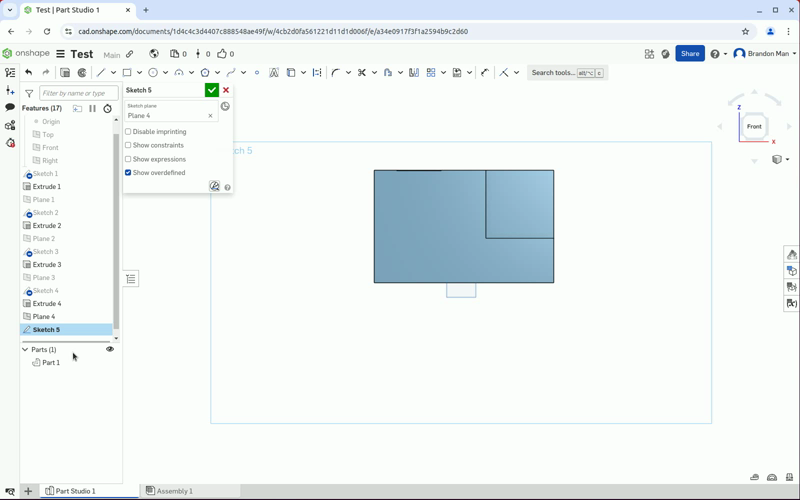
key(y)
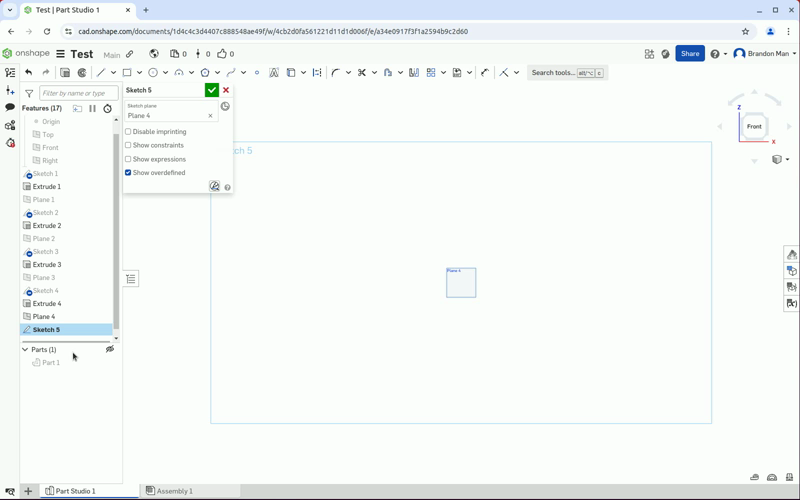
key(l)
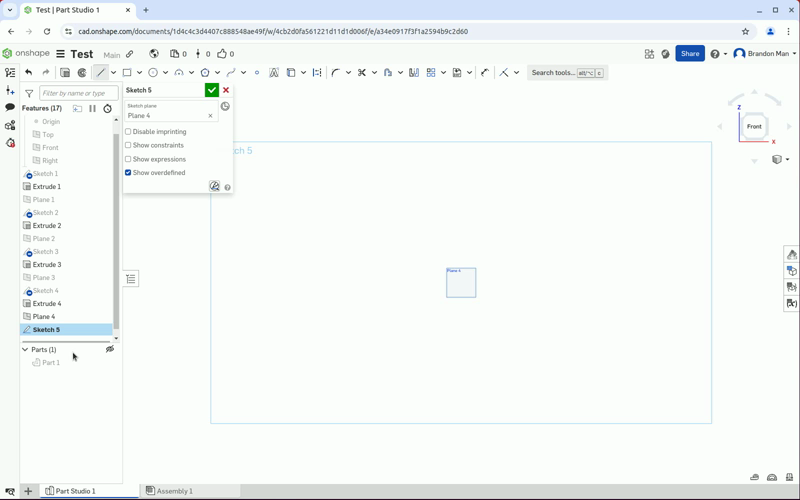
key_down(shift)
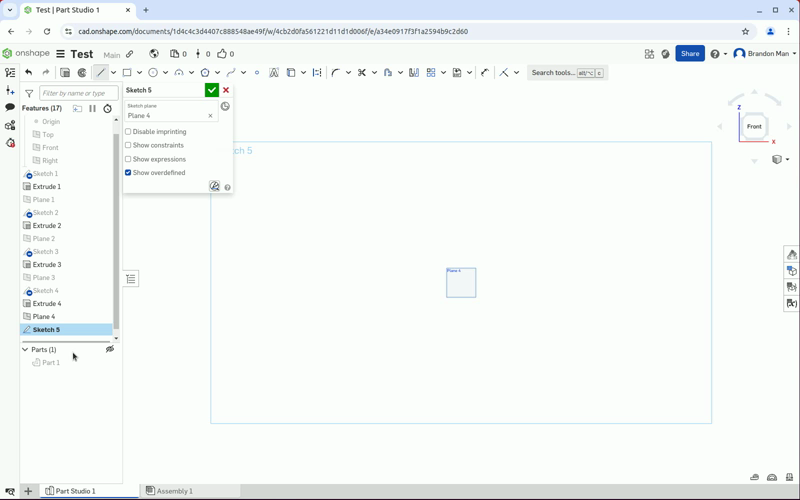
mouse_move(508, 170)
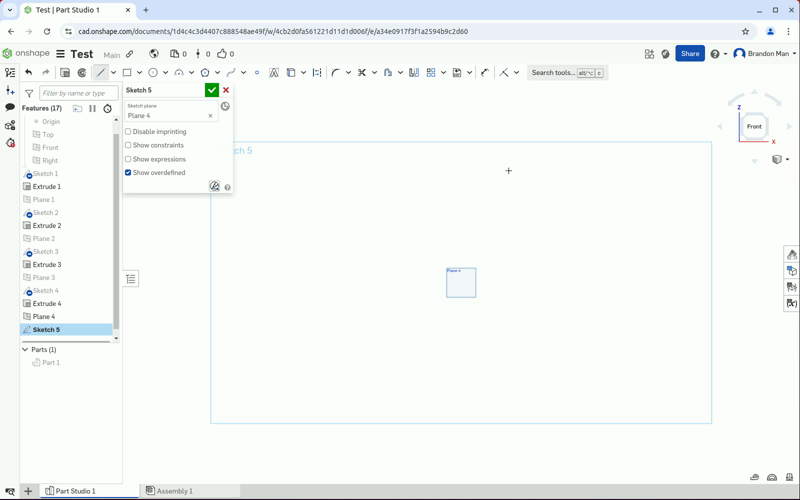
click(508, 170)
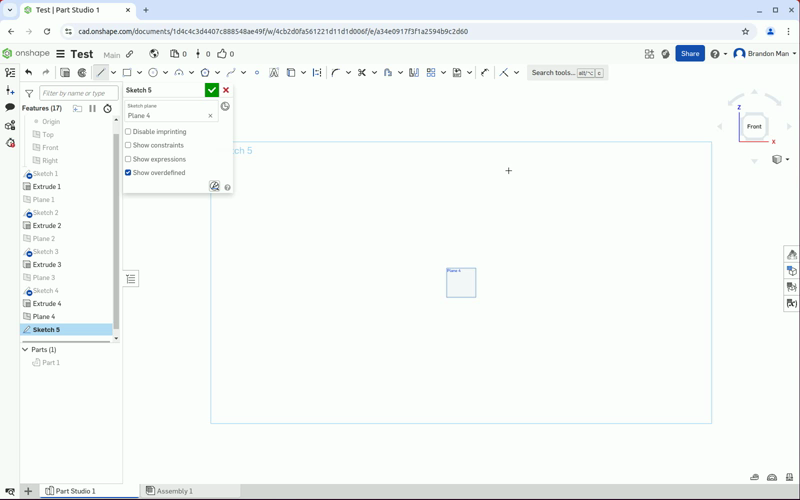
key_up(shift)
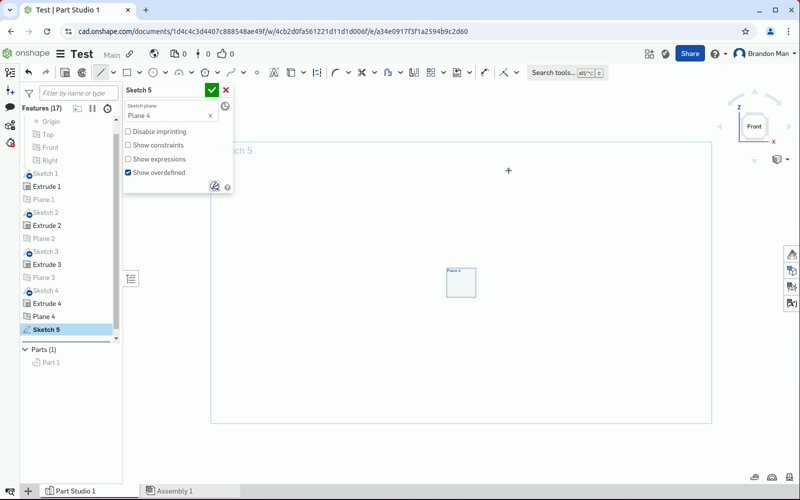
key_down(shift)
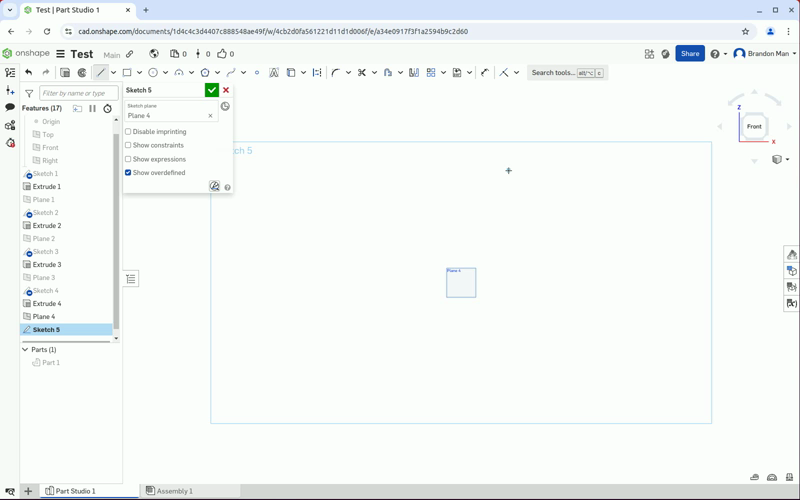
mouse_move(554, 238)
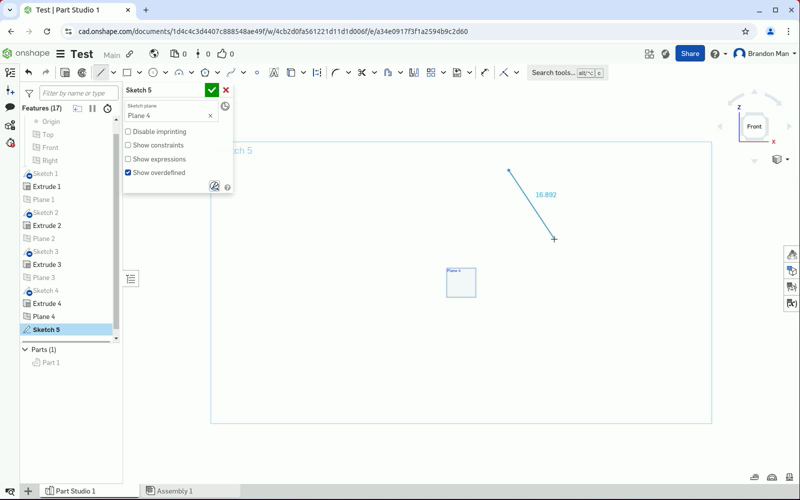
click(554, 238)
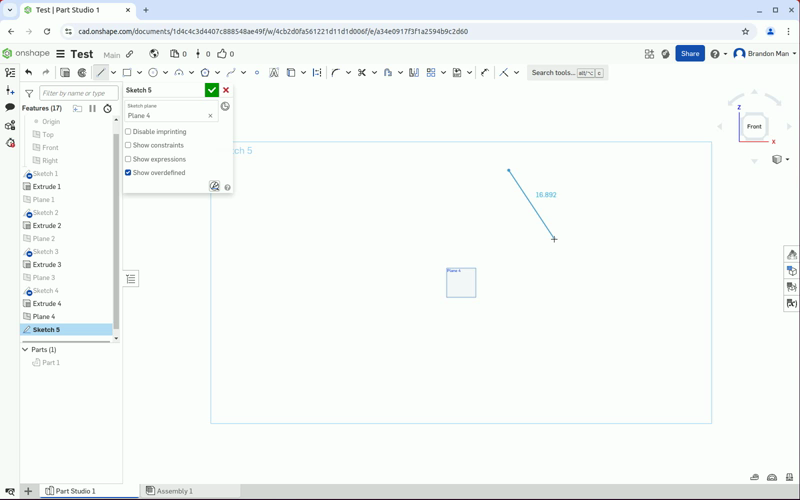
key_up(shift)
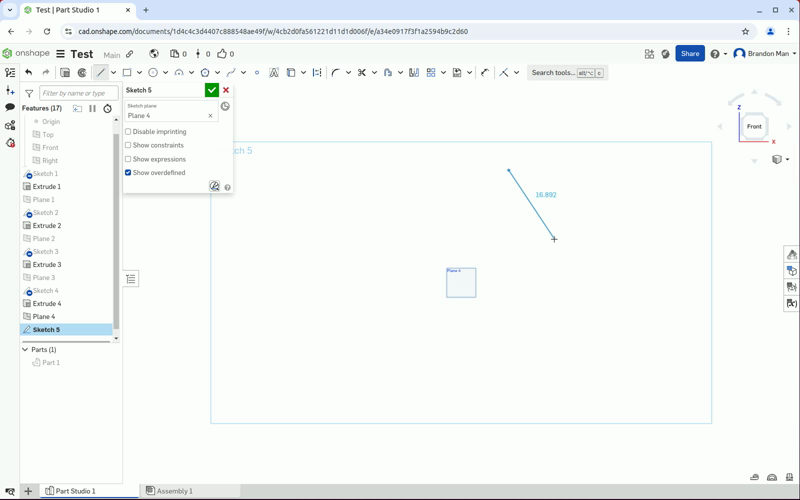
key_down(shift)
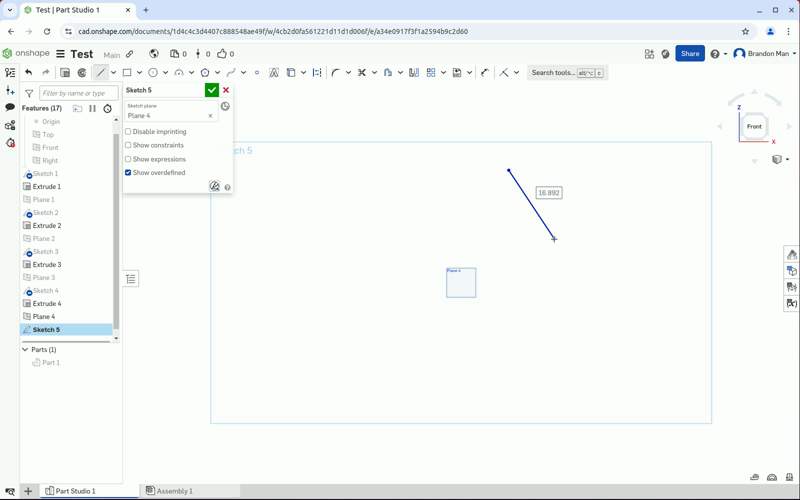
mouse_move(554, 170)
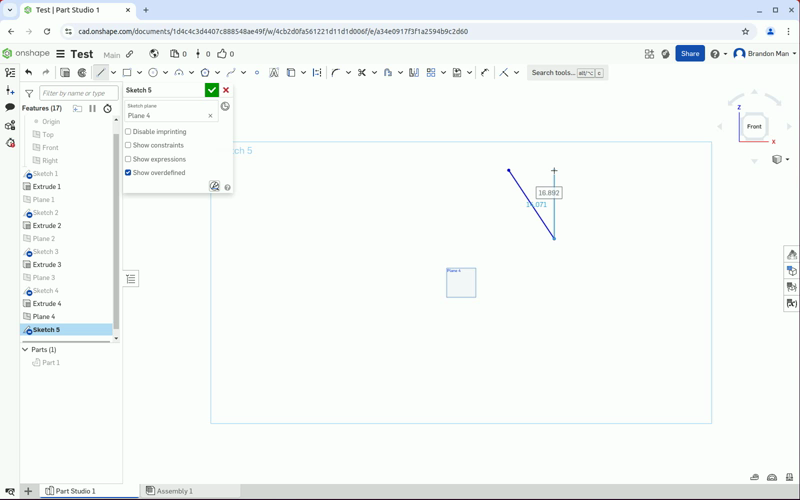
click(554, 170)
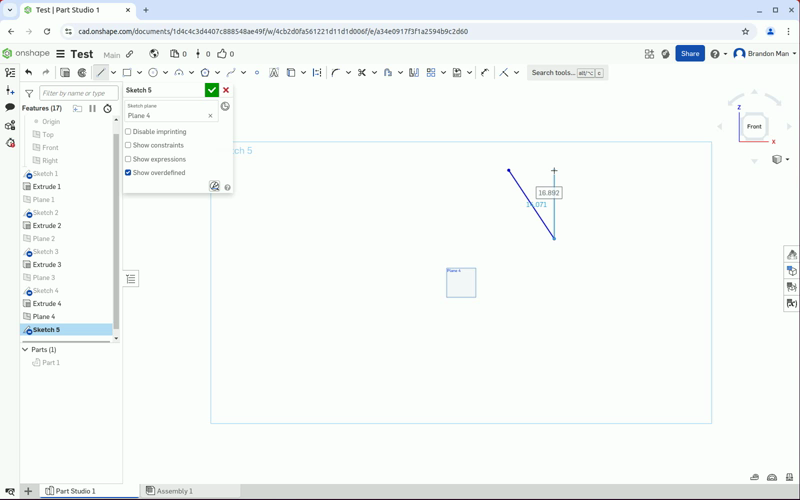
key_up(shift)
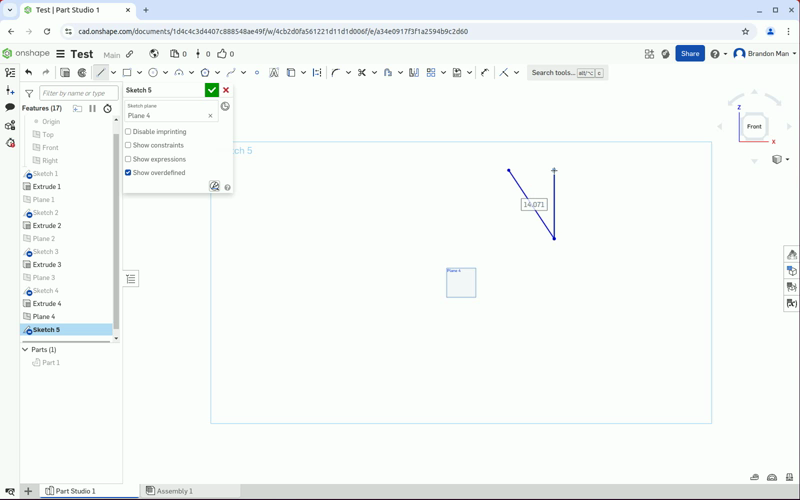
mouse_move(584, 170)
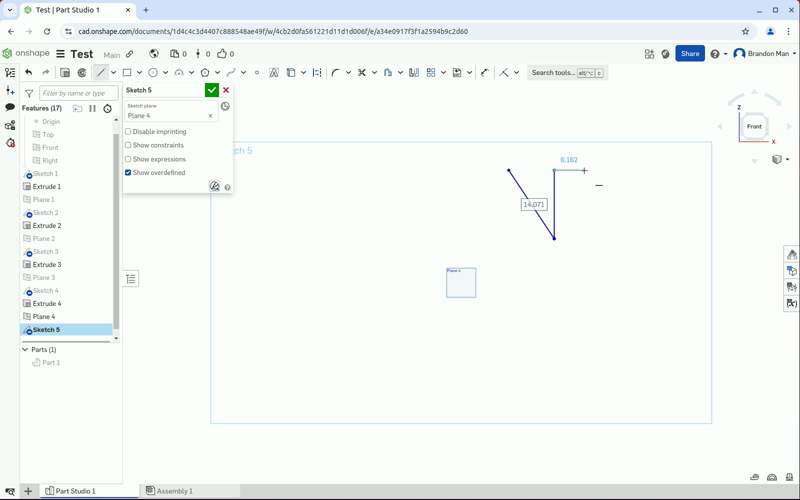
key_down(shift)
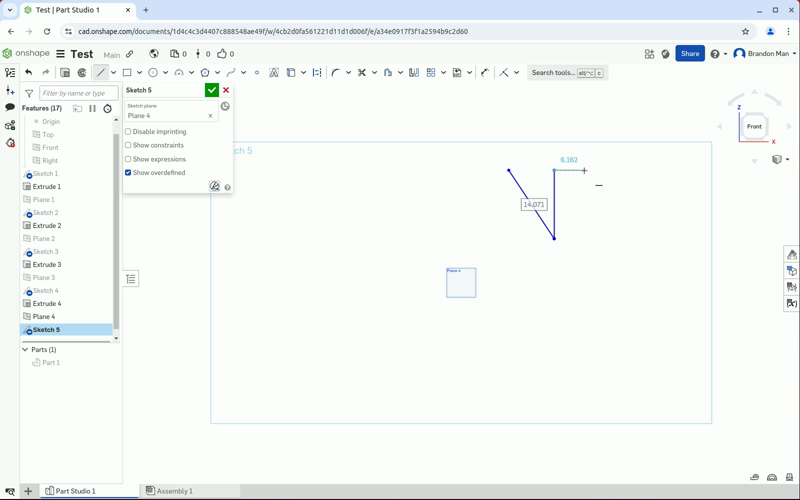
mouse_move(508, 170)
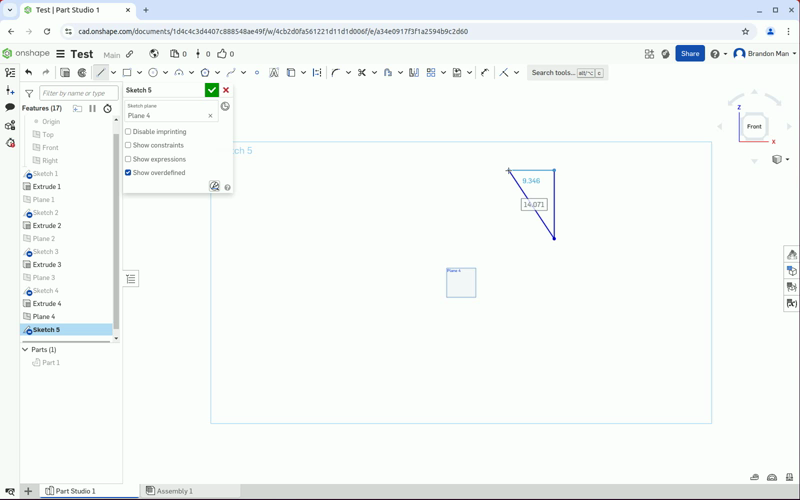
key_up(shift)
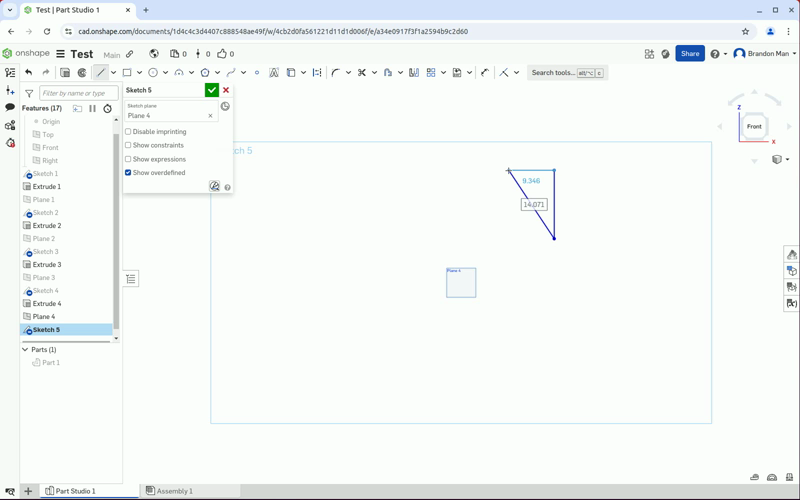
click(508, 170)
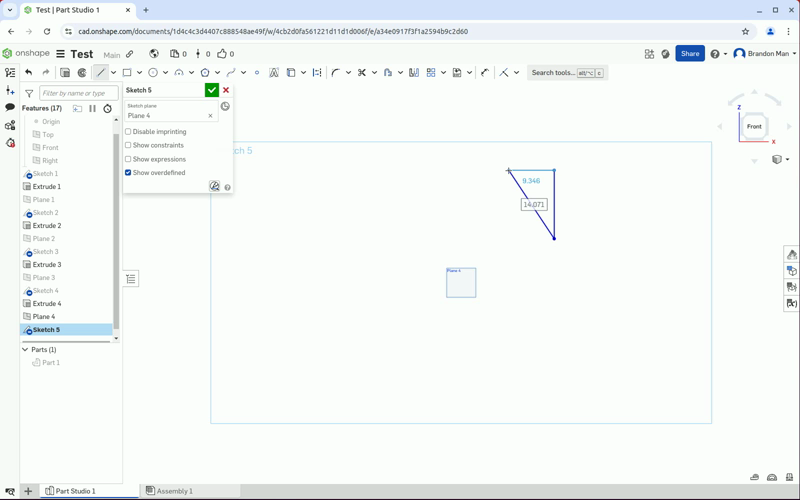
key(esc)
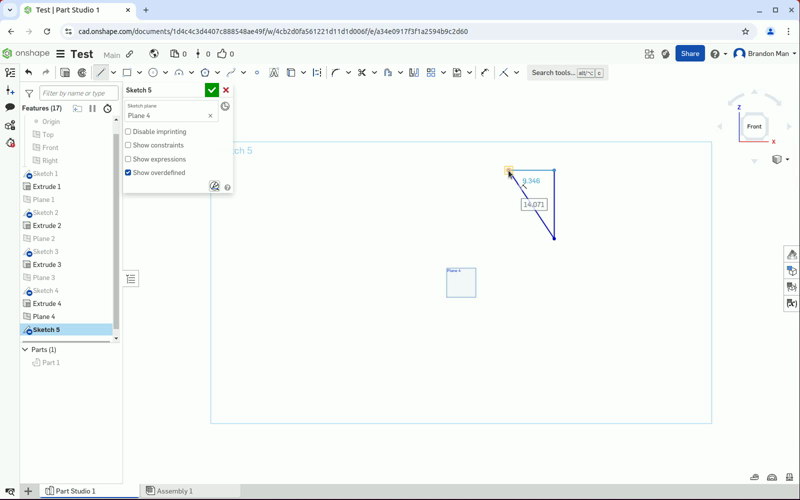
mouse_move(533, 203)
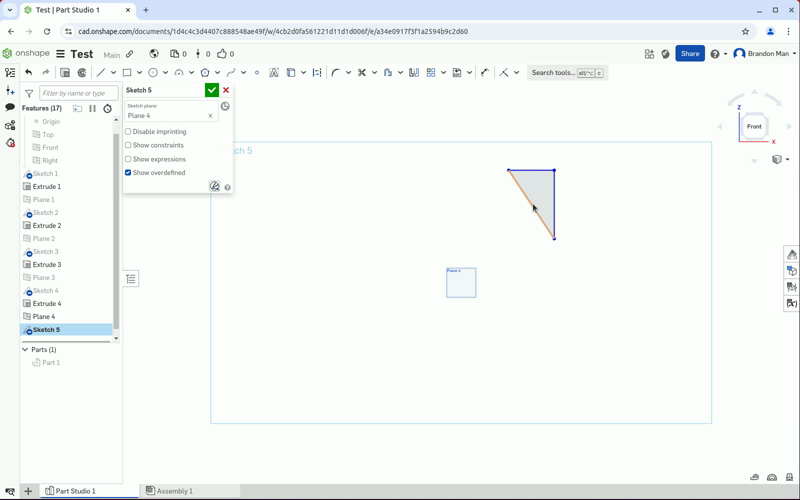
scroll(6)
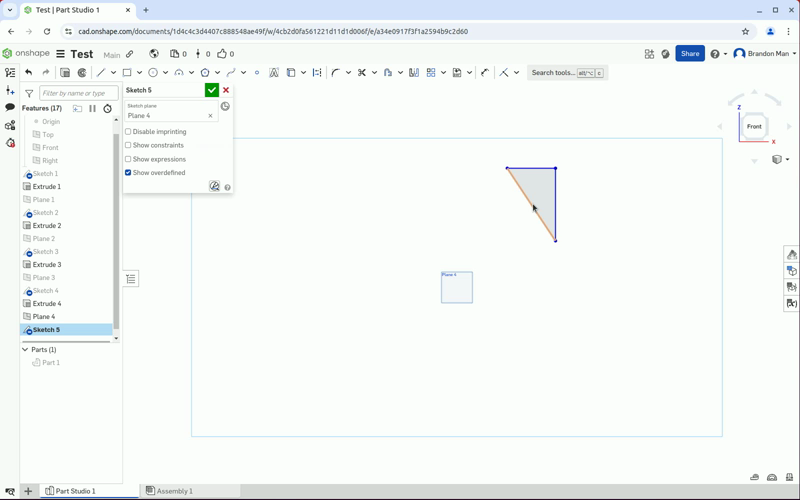
scroll(6)
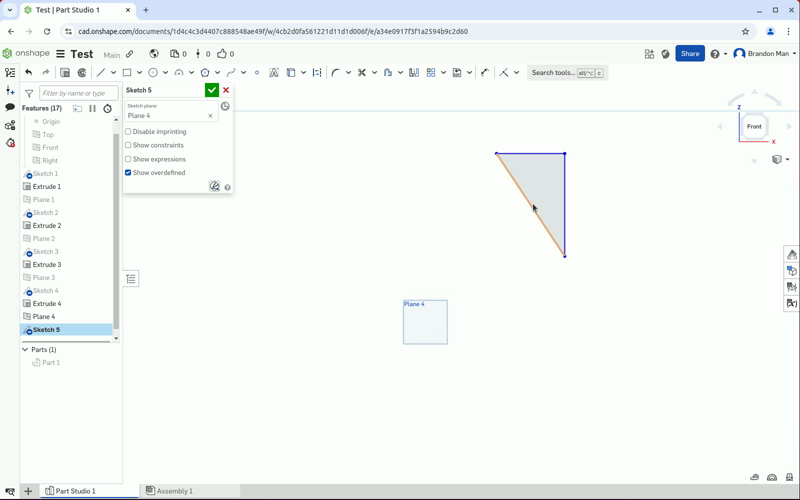
scroll(6)
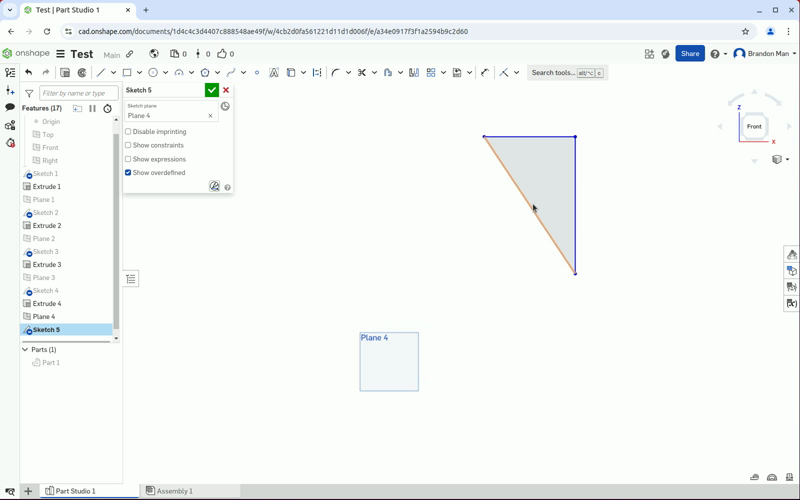
scroll(6)
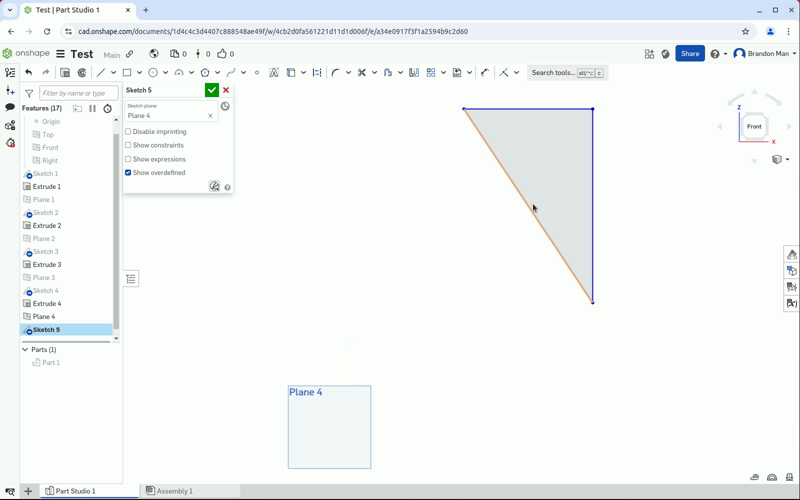
scroll(6)
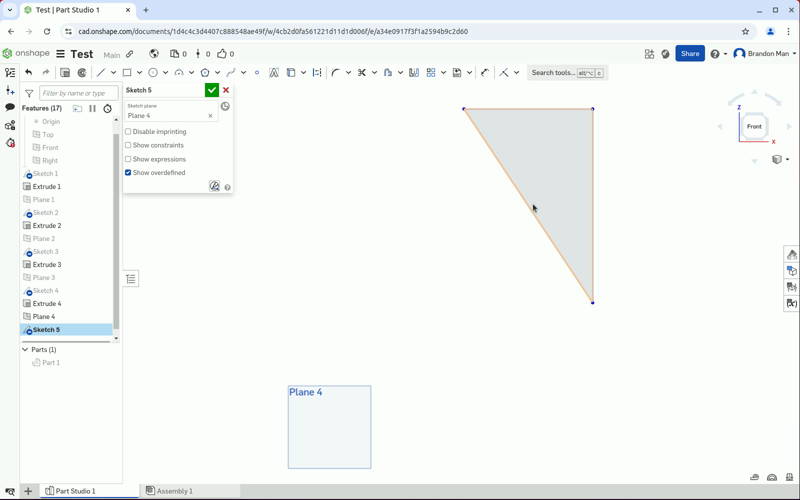
scroll(6)
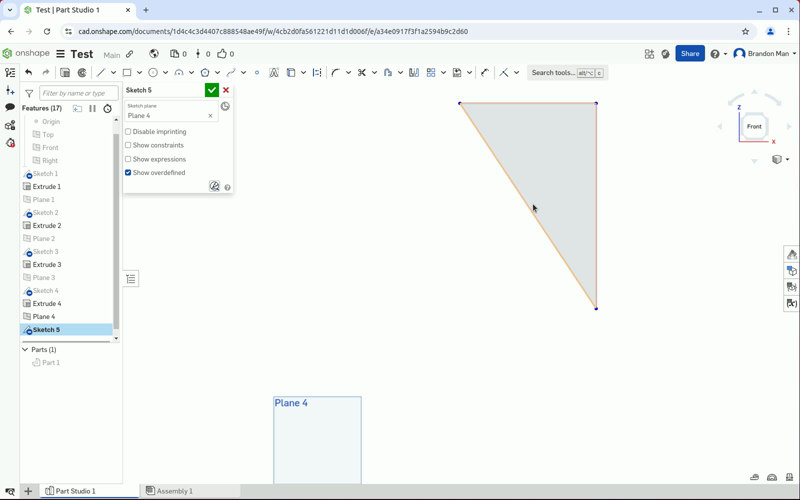
scroll(6)
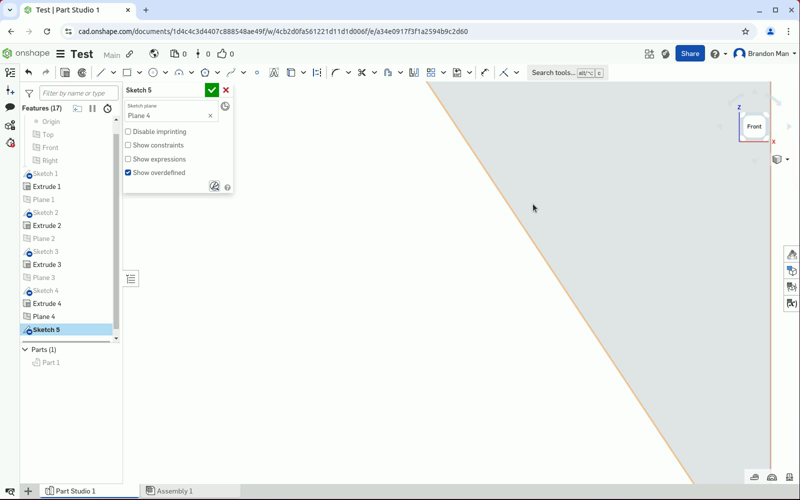
click(533, 203)
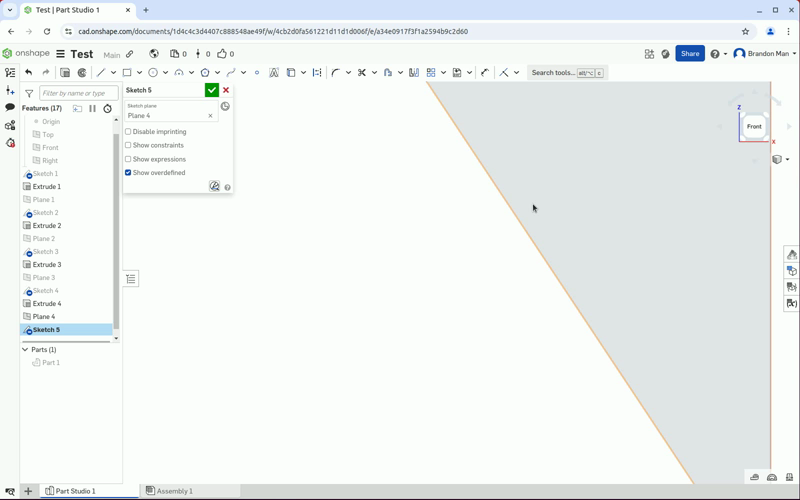
scroll(-6)
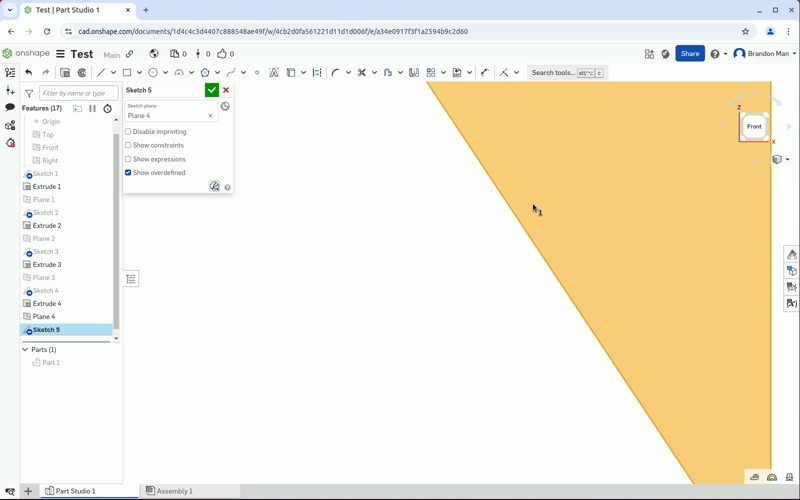
scroll(-6)
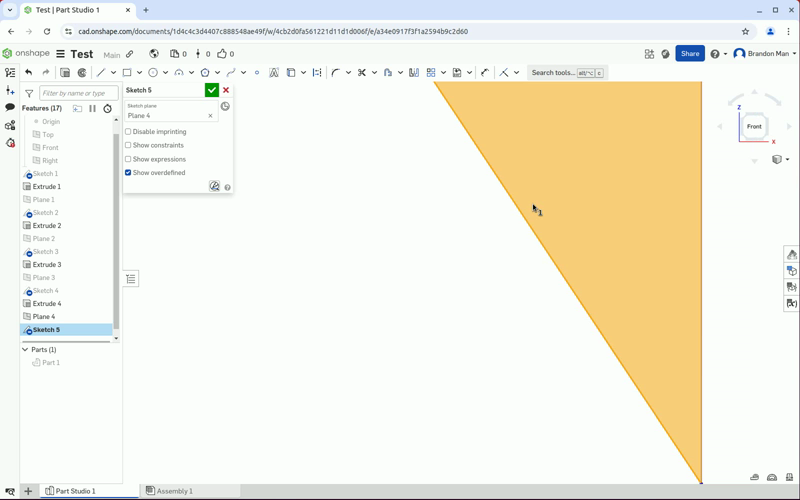
scroll(-6)
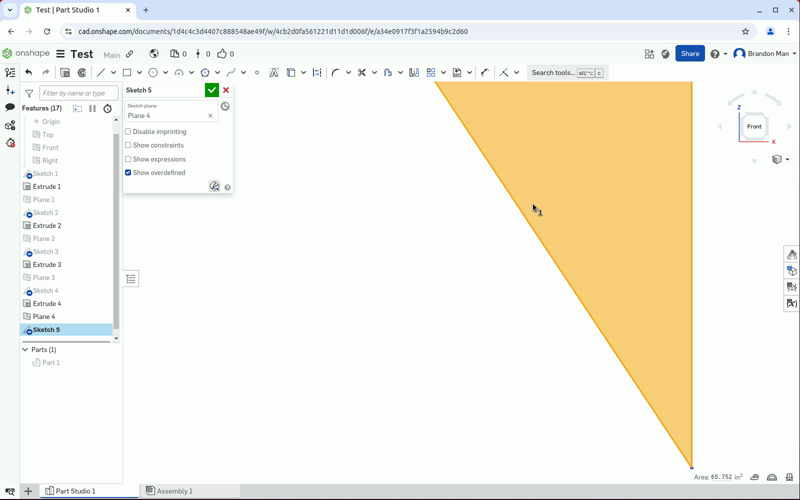
scroll(-6)
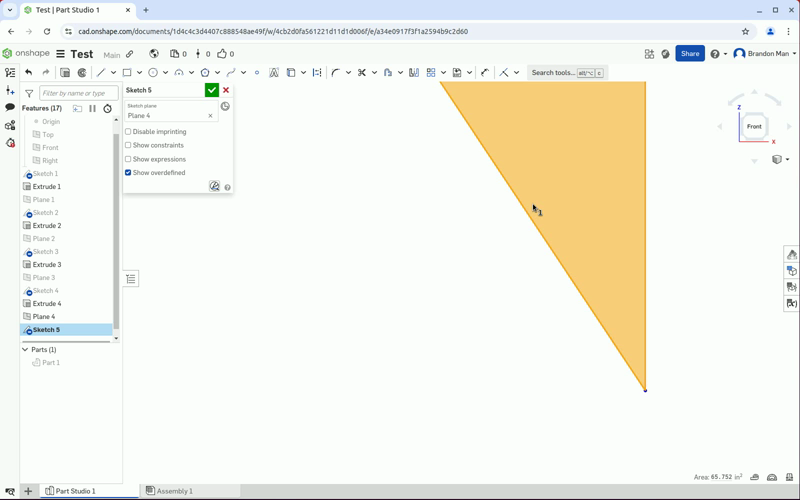
scroll(-6)
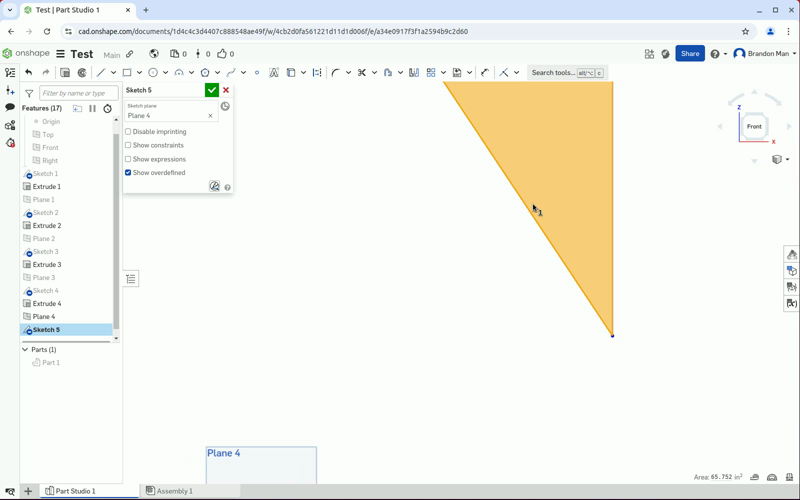
scroll(-6)
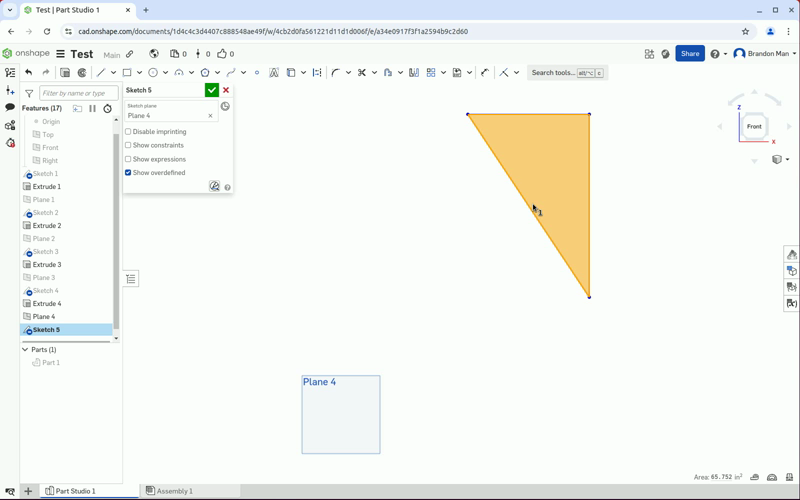
scroll(-6)
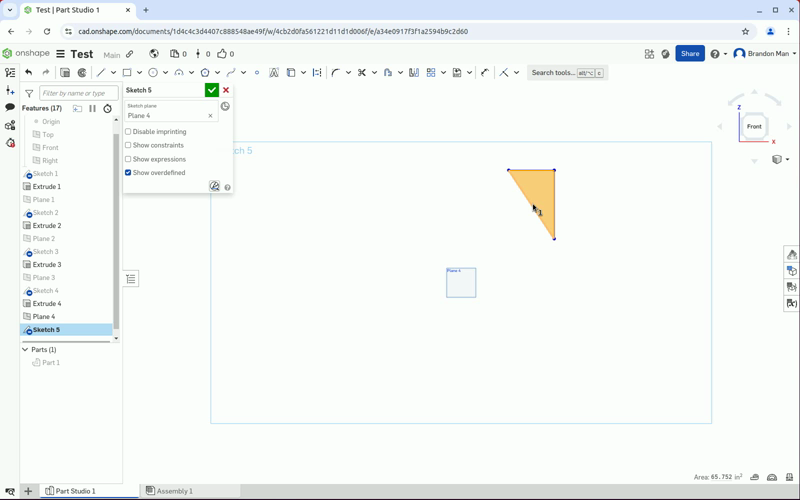
mouse_move(73, 352)
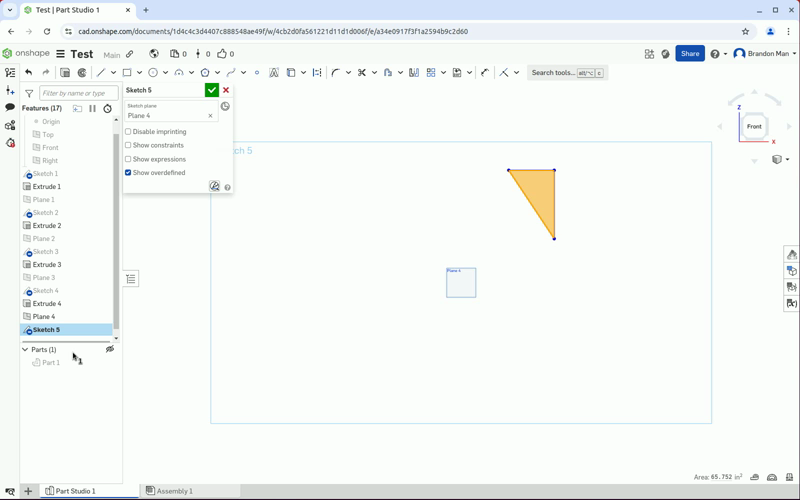
key(shift+y)
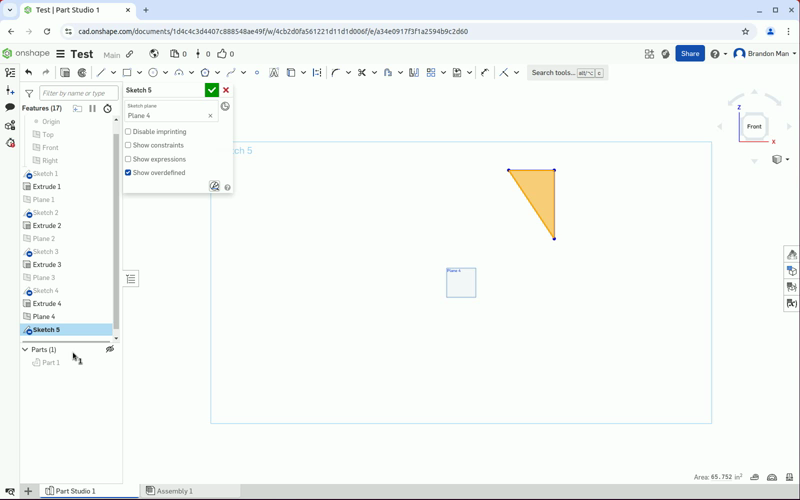
key(shift+e)
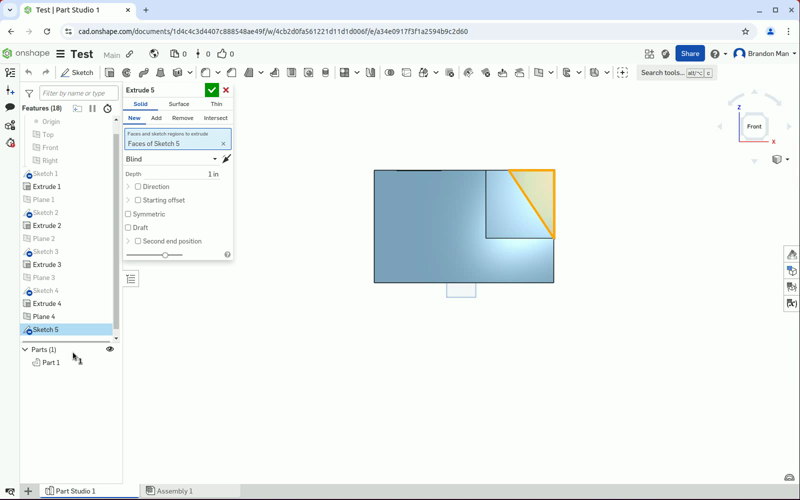
mouse_move(143, 106)
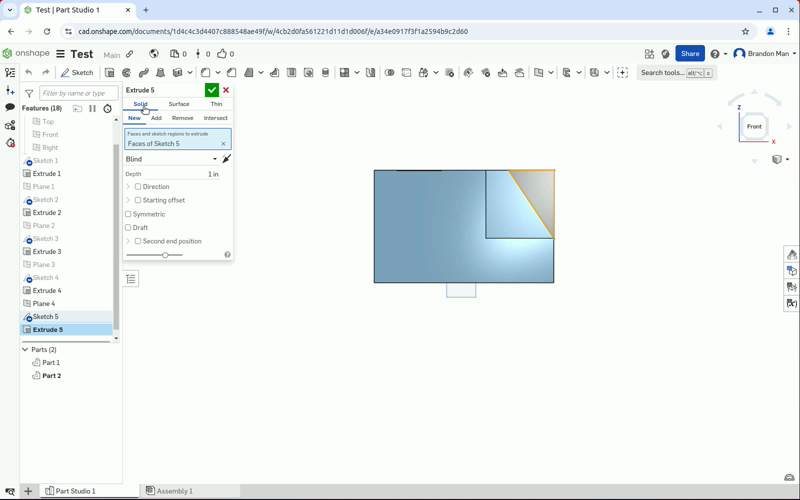
click(143, 106)
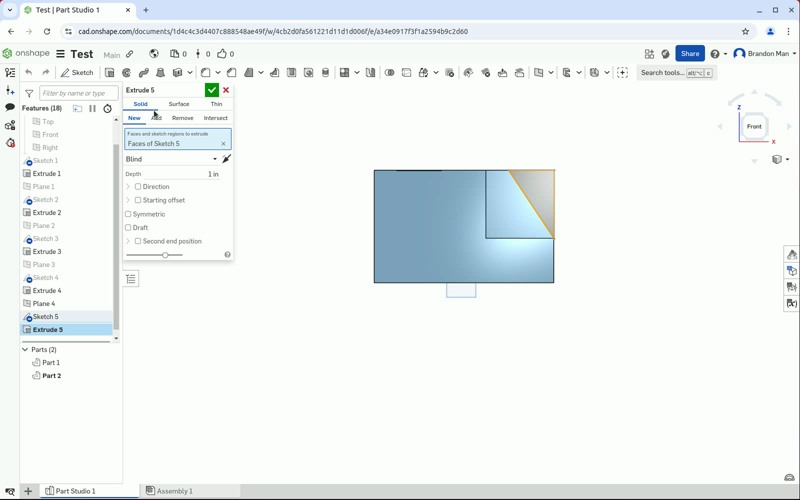
mouse_move(186, 120)
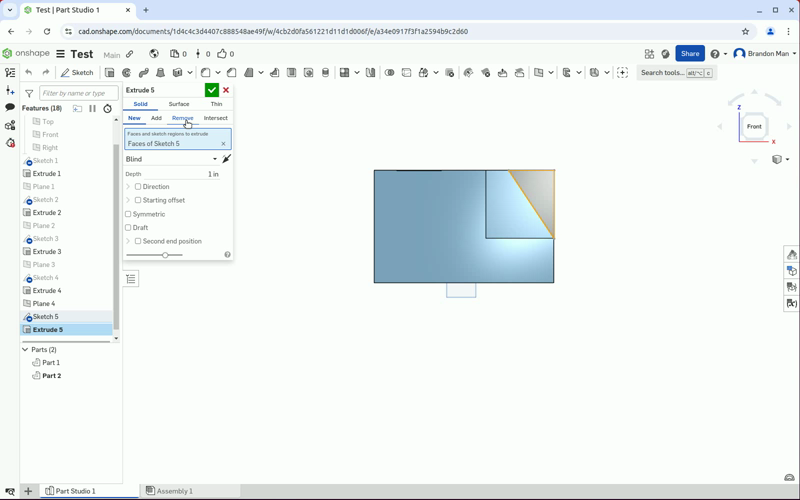
click(186, 120)
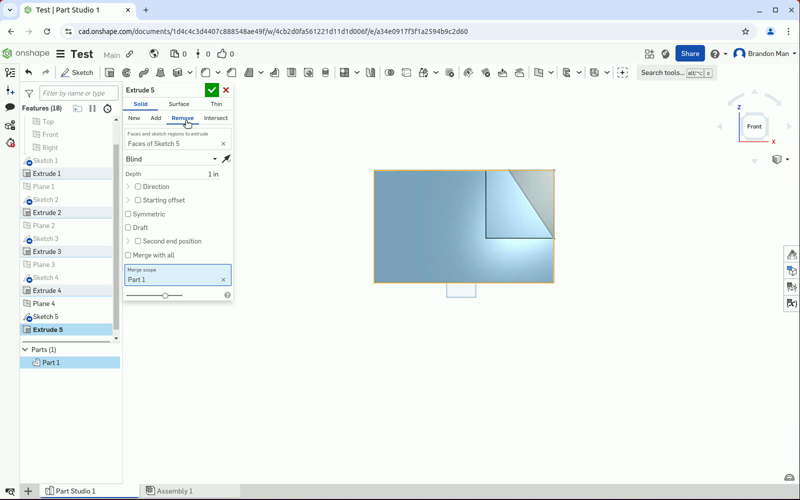
key(tab, 4)
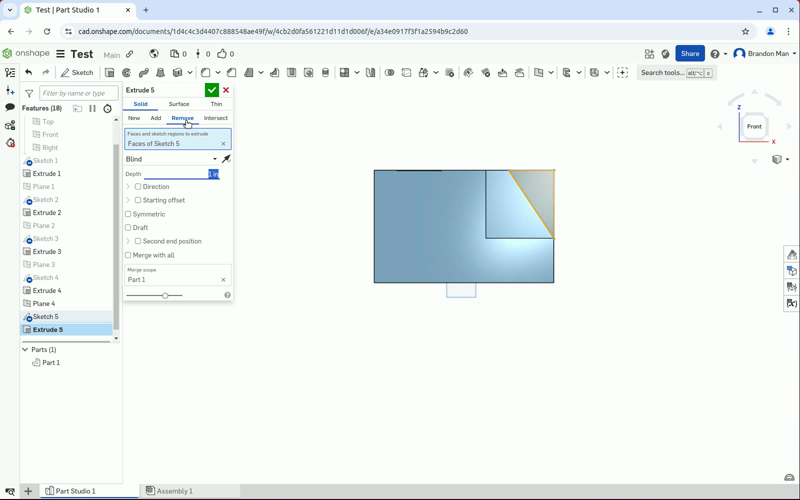
text(9.147)
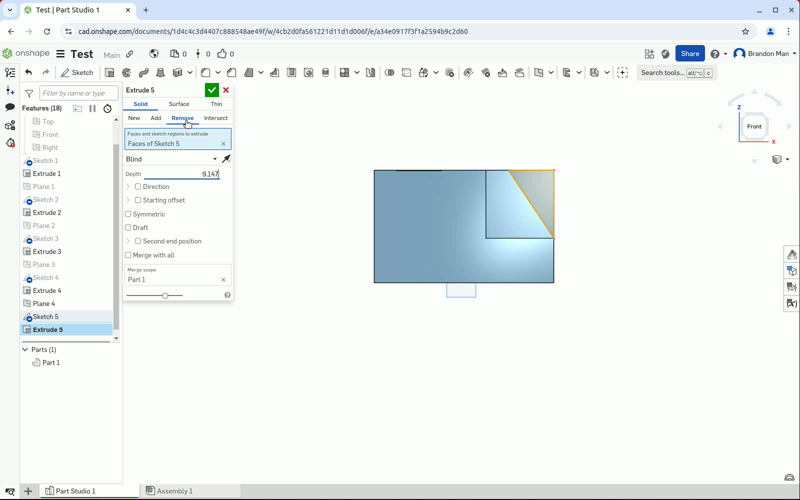
key(tab, 6)
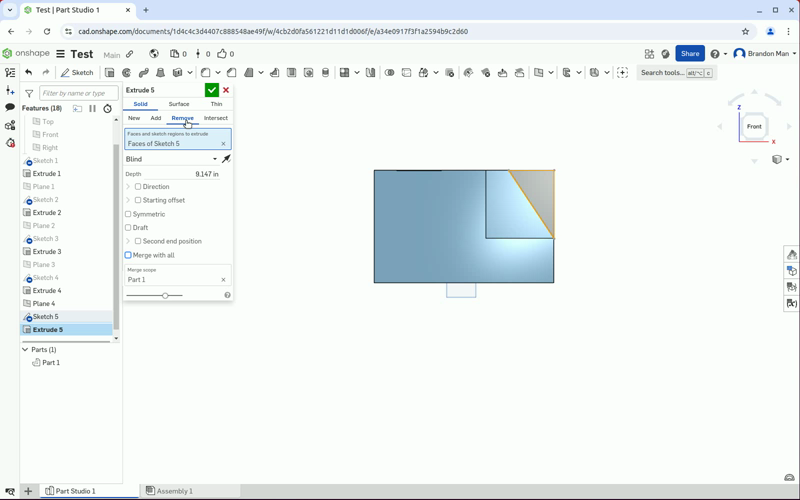
key(space)
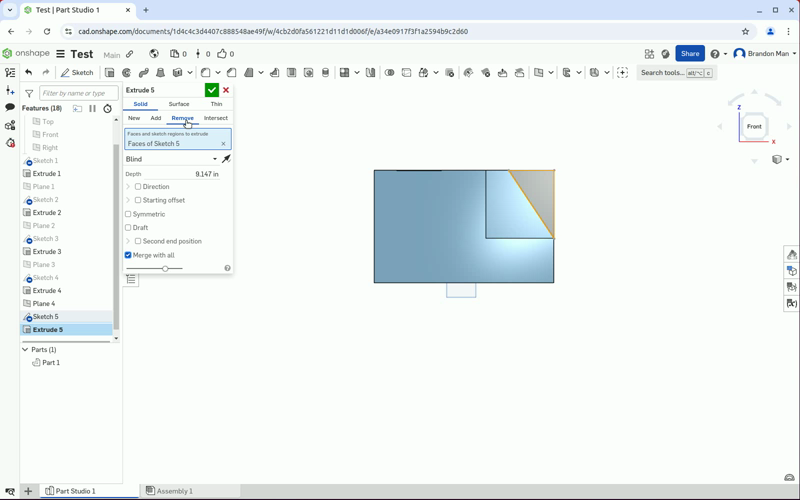
key(enter)
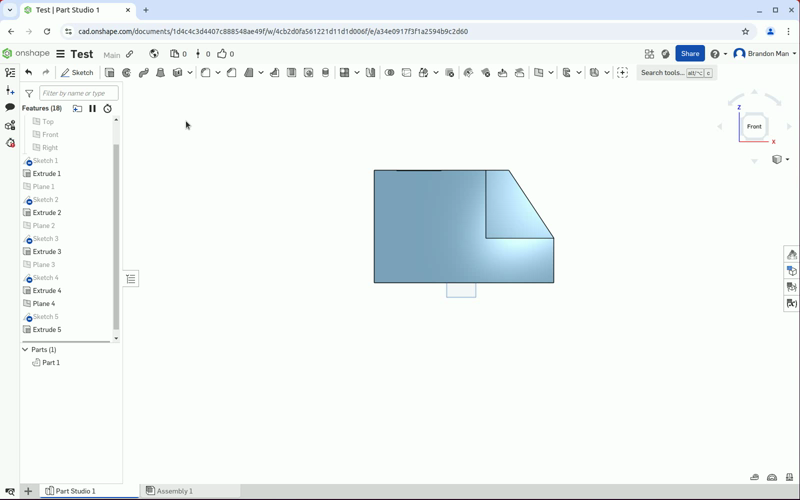
key(shift+h)
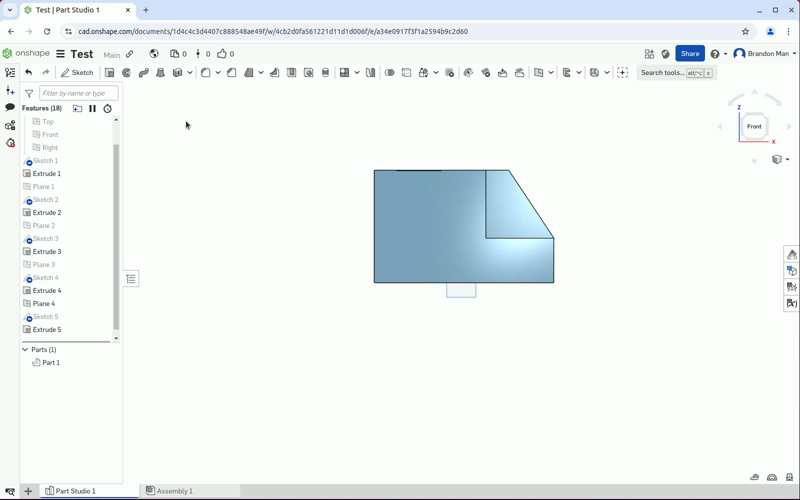
key(shift+h)
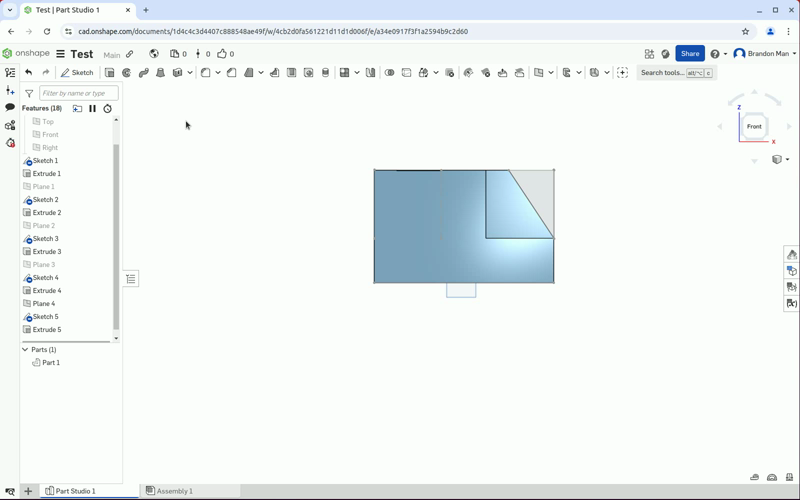
key(shift+7)
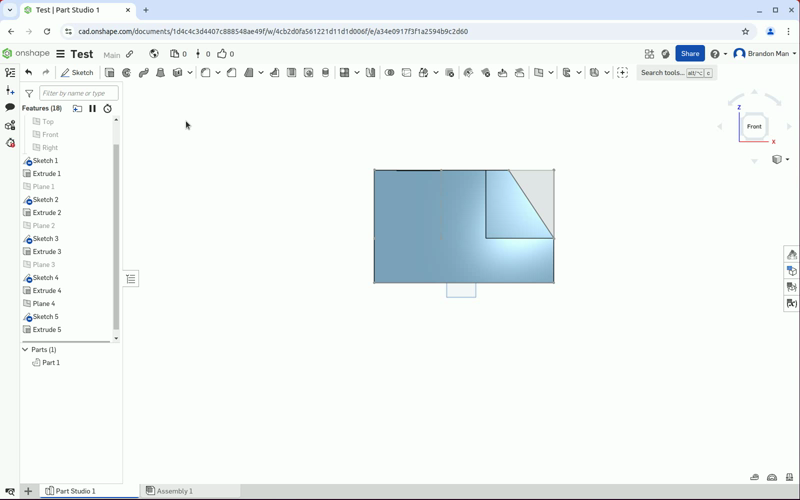
key(left, 2)
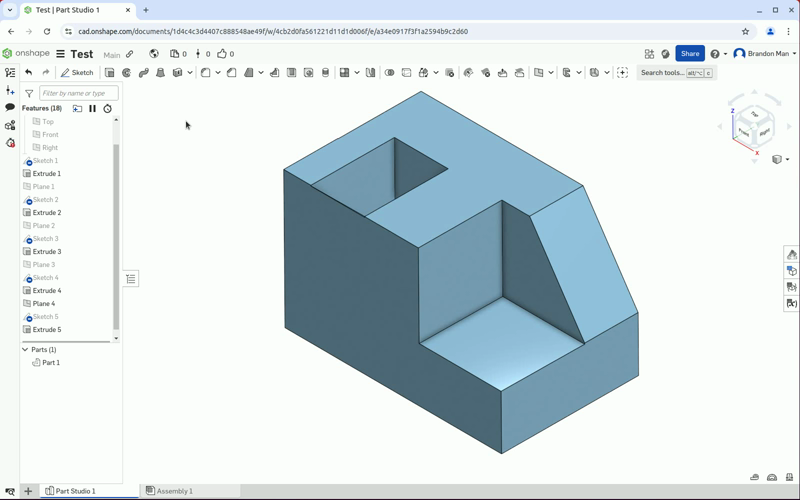
key(down, 2)
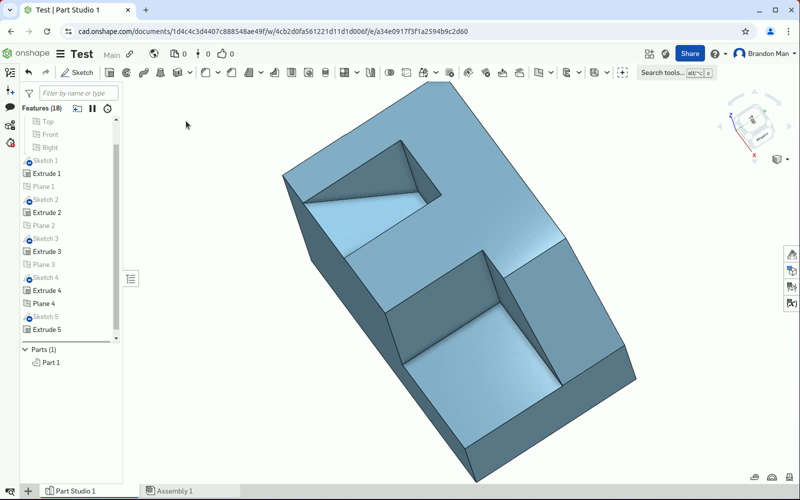
key(up, 2)
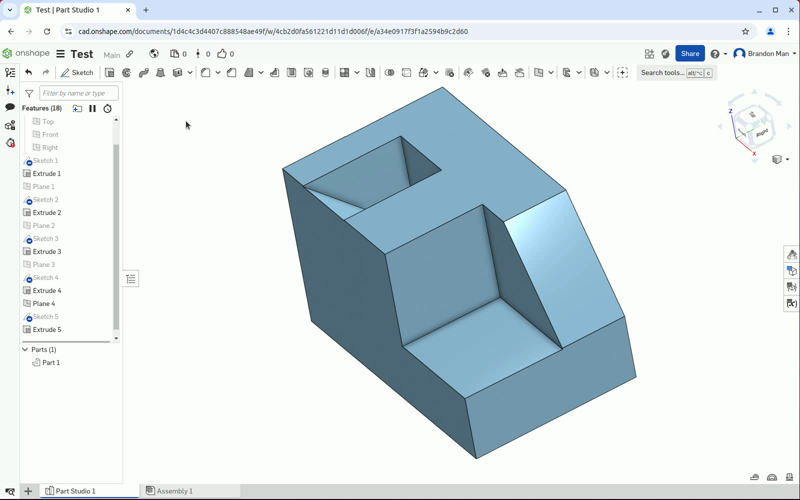
key(right, 2)
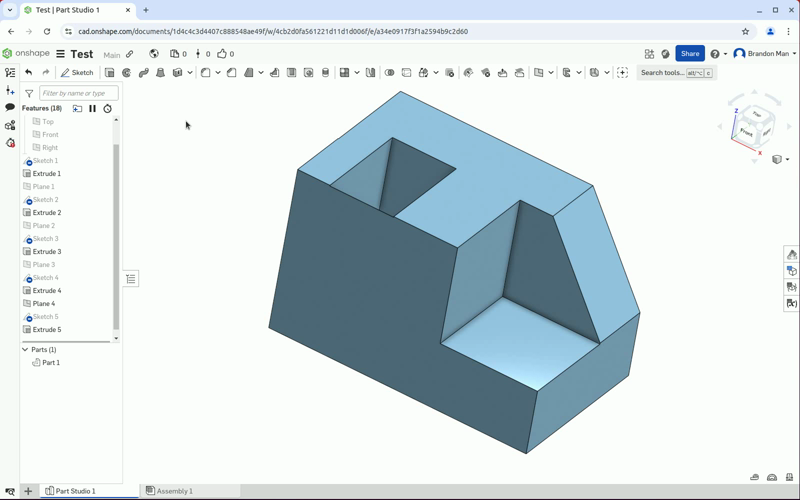
mouse_move(69, 163)
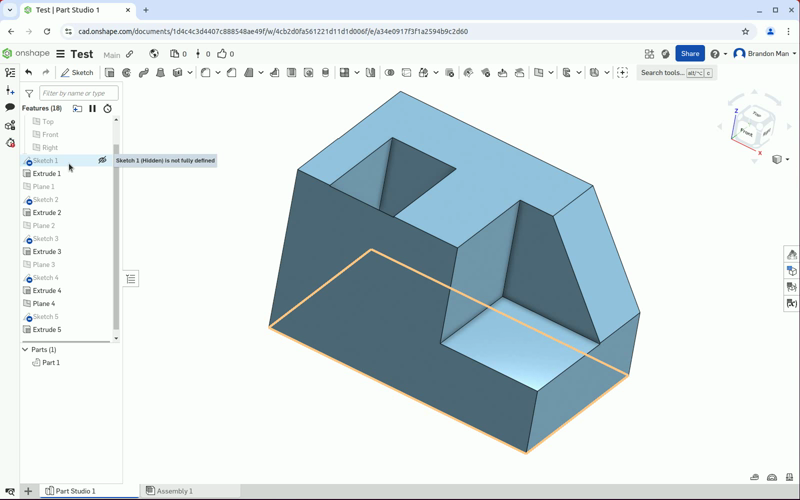
click(69, 163)